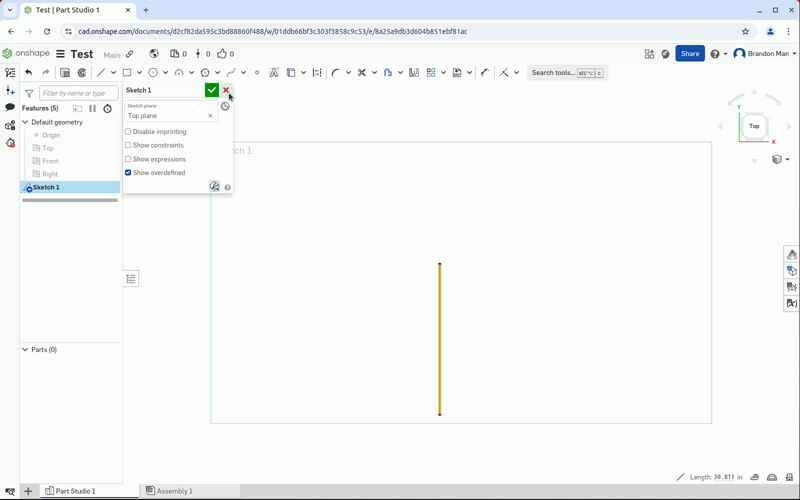
key(shift+h)
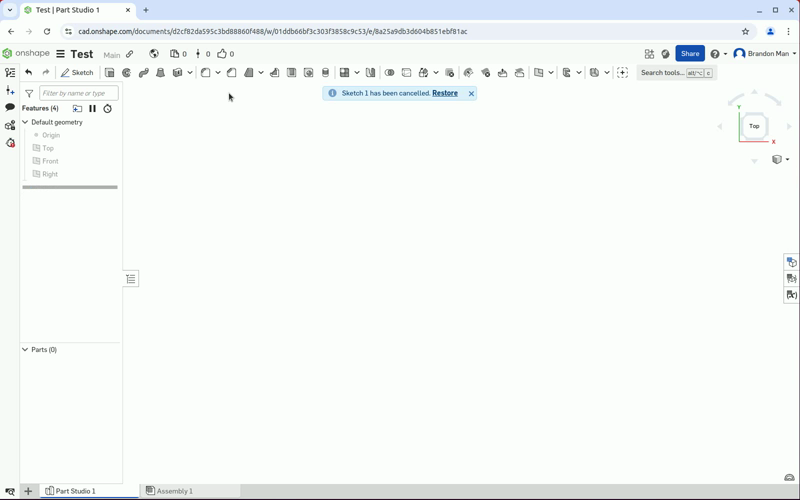
mouse_move(73, 352)
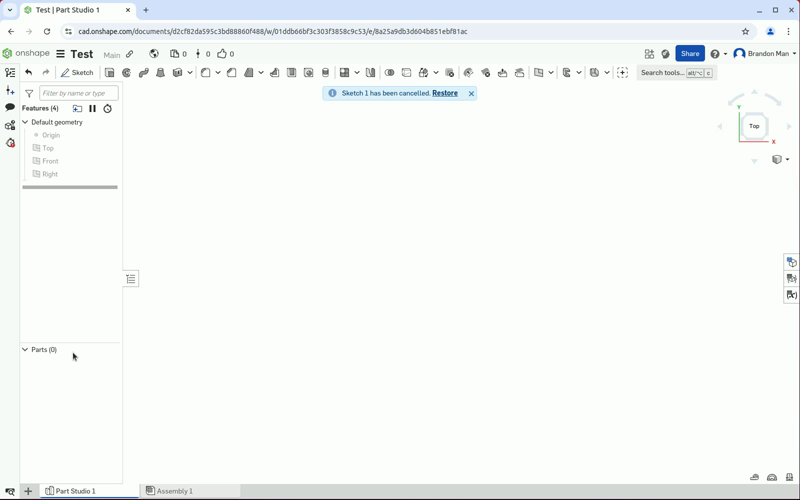
key(y)
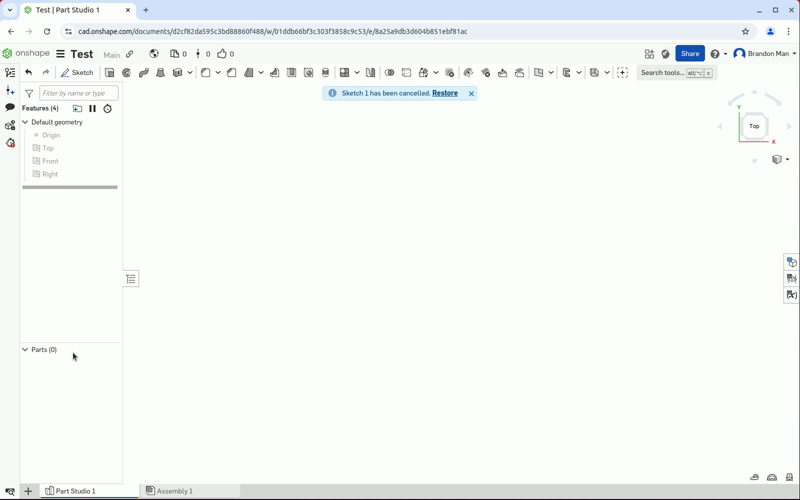
key(shift+p)
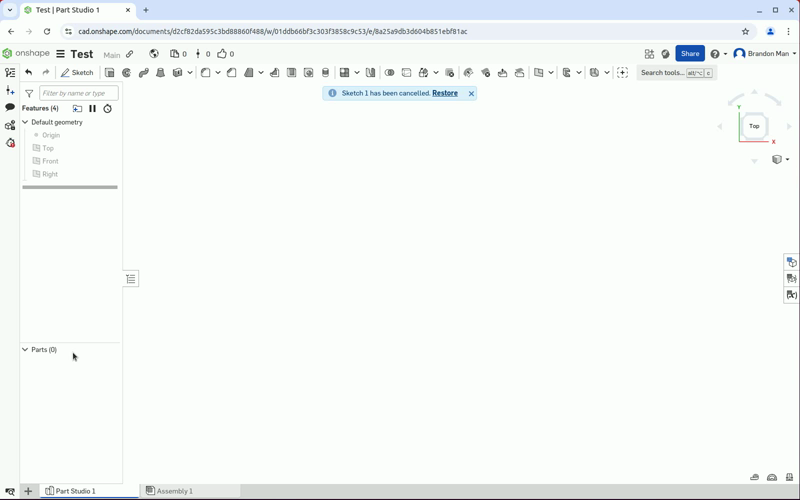
key(space)
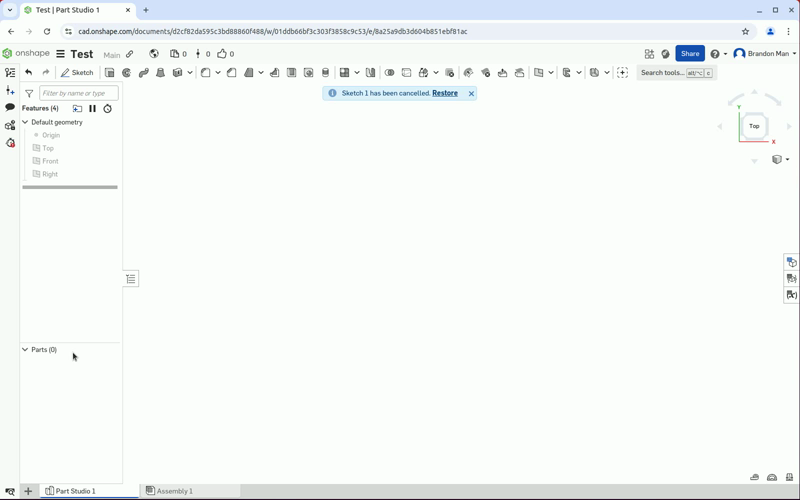
key_down(shift)
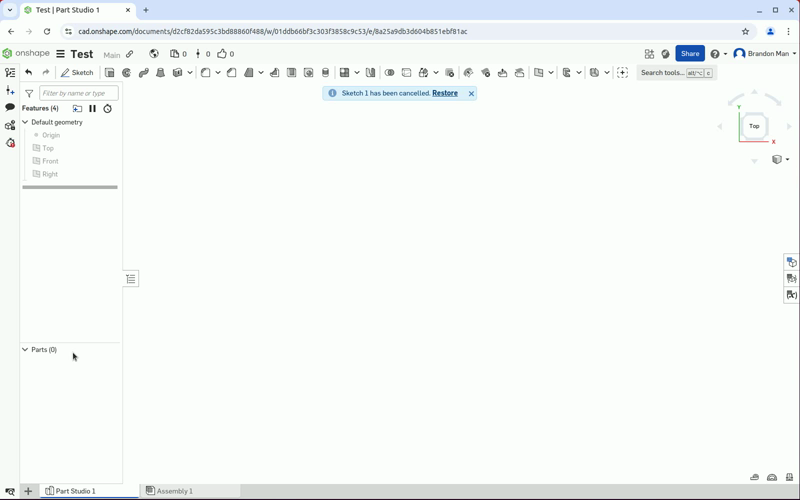
key(up)
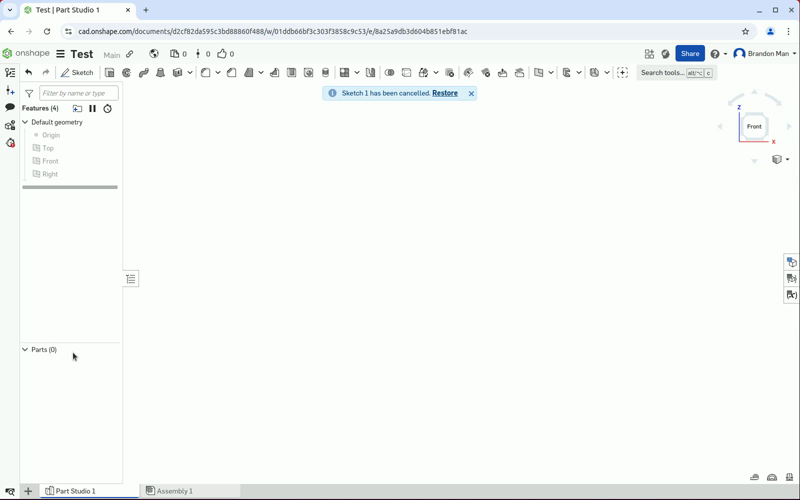
key_up(shift)
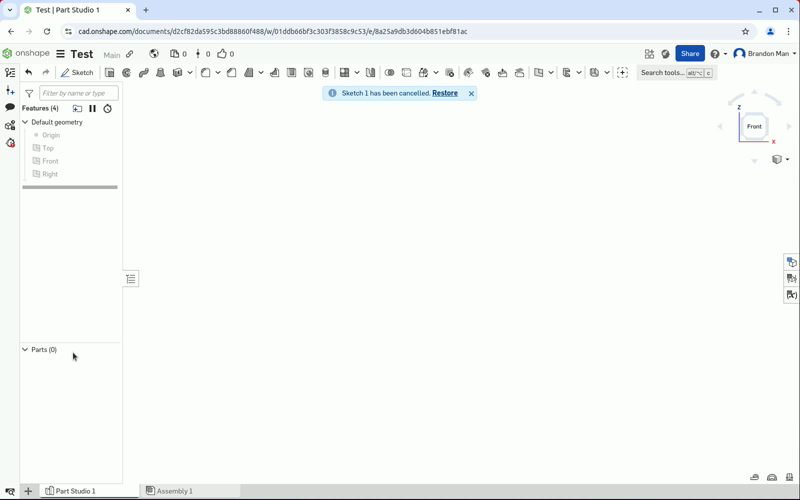
mouse_move(73, 352)
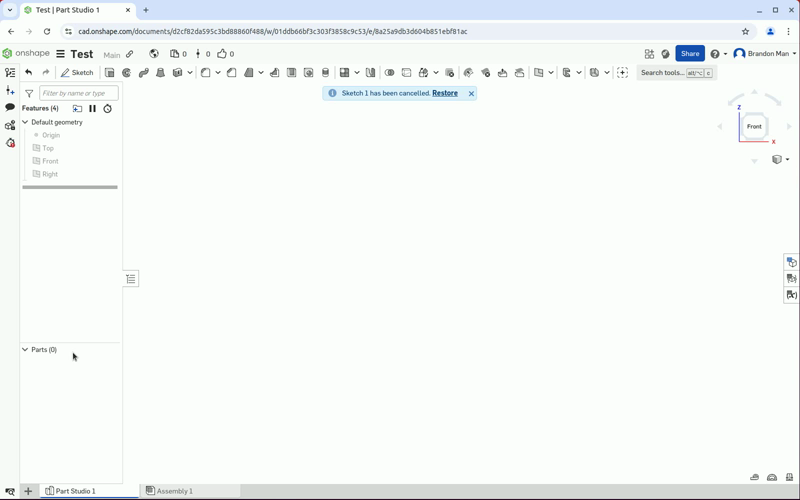
key(shift+y)
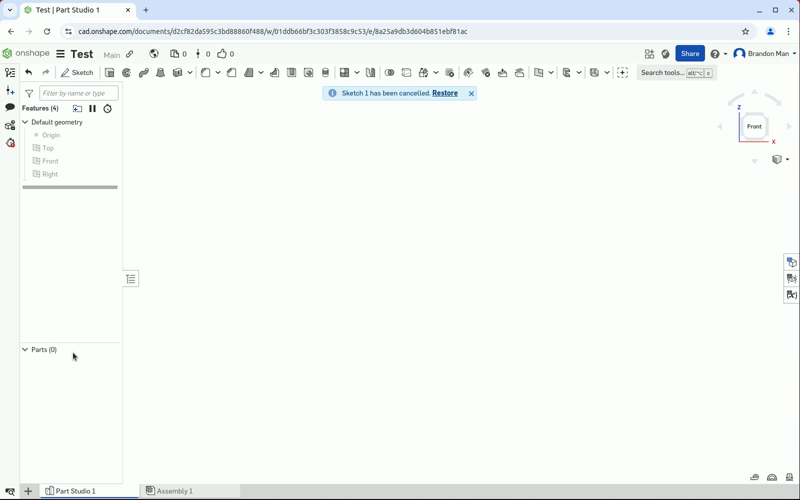
key(shift+s)
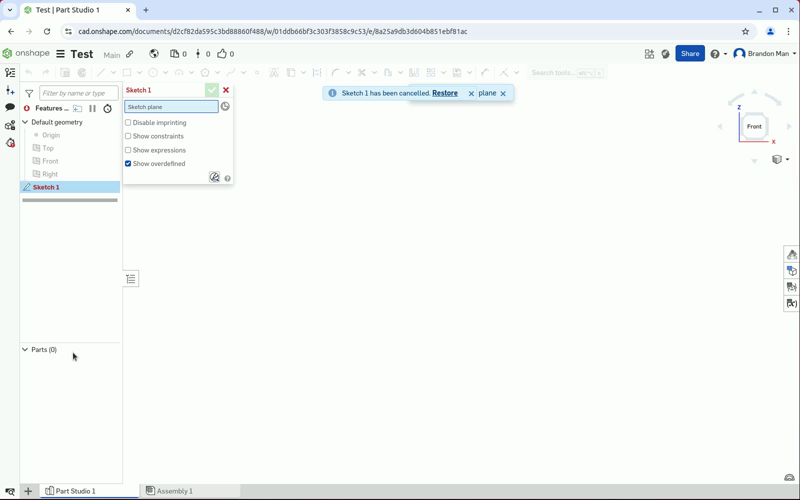
mouse_move(73, 163)
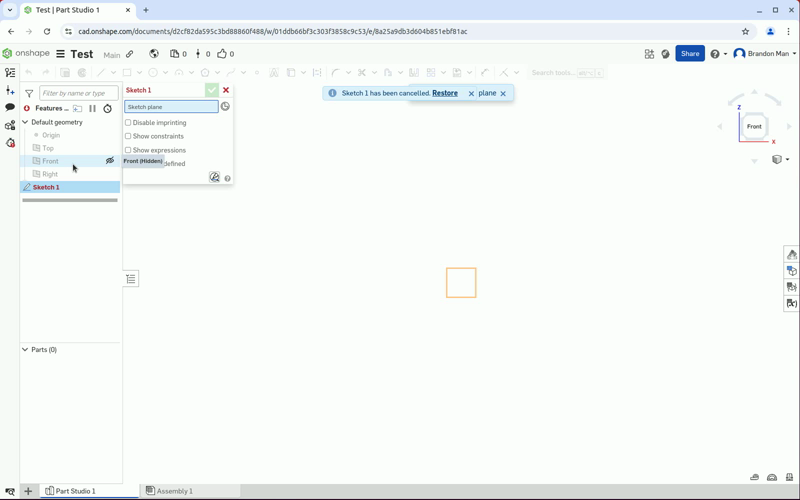
click(73, 163)
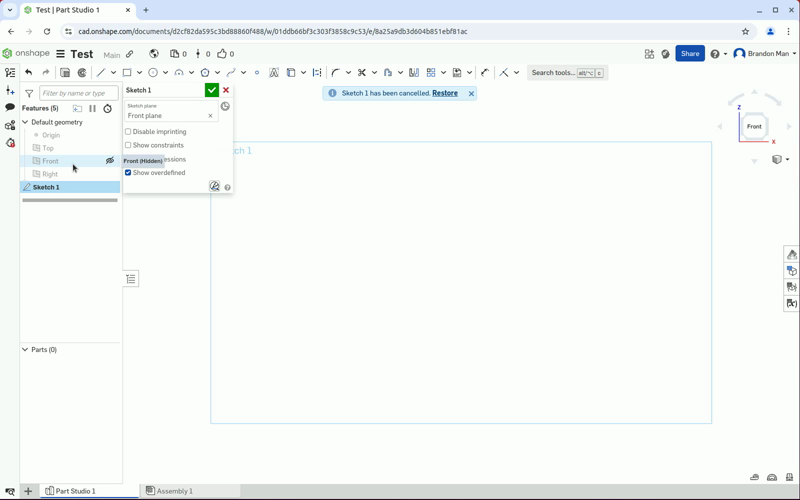
mouse_move(73, 352)
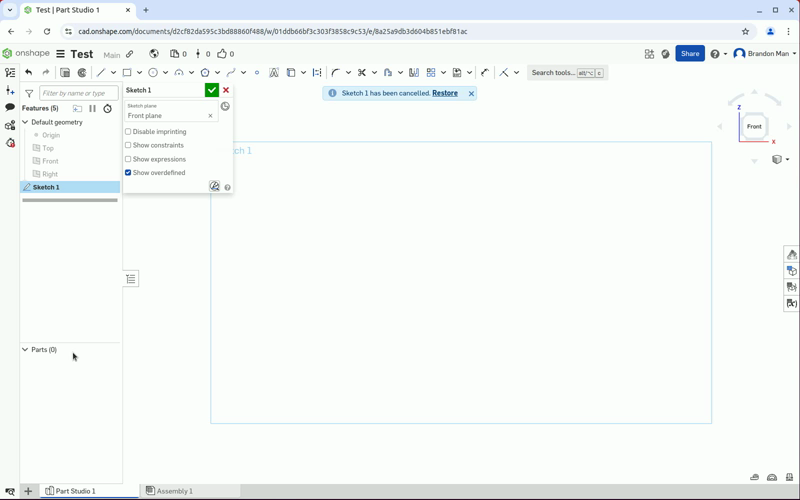
key(y)
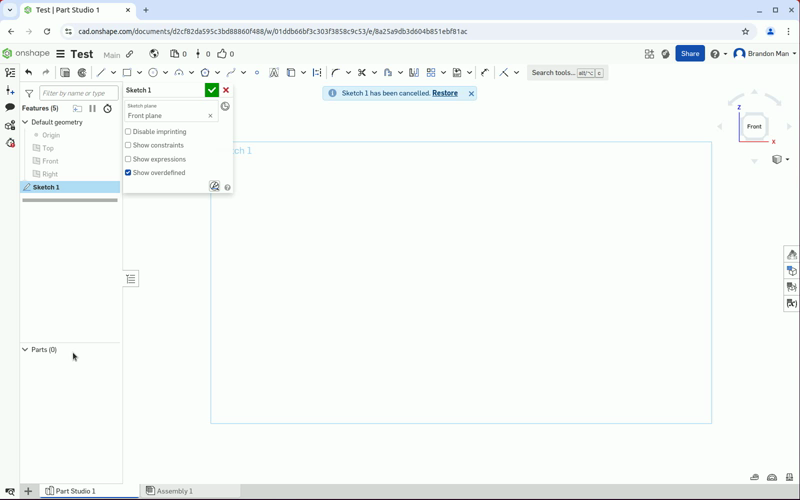
key(l)
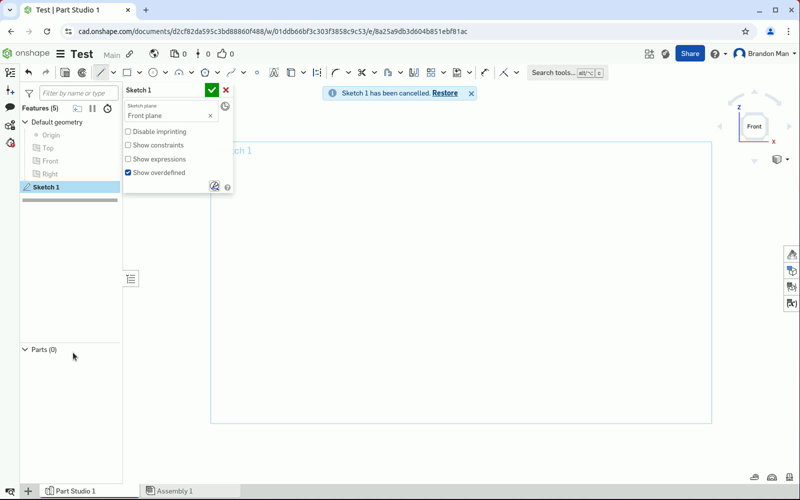
key_down(shift)
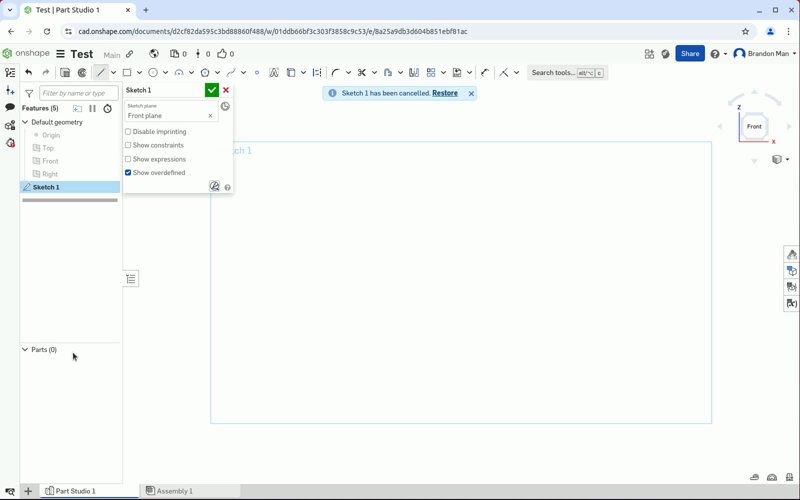
mouse_move(416, 327)
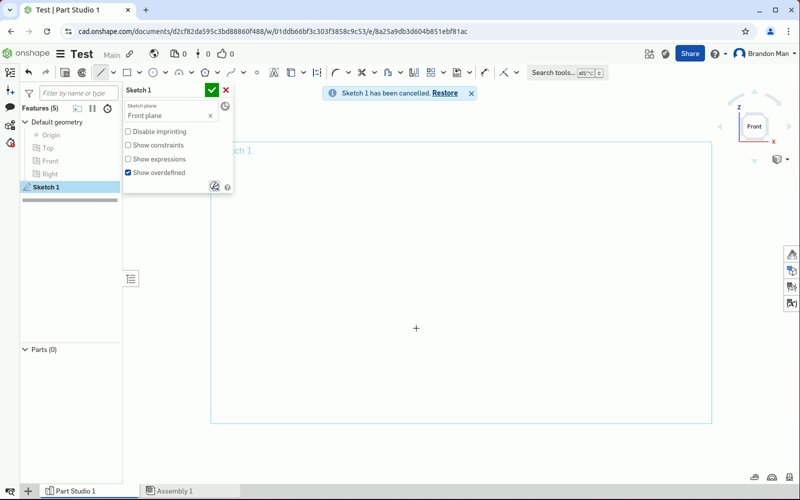
click(416, 327)
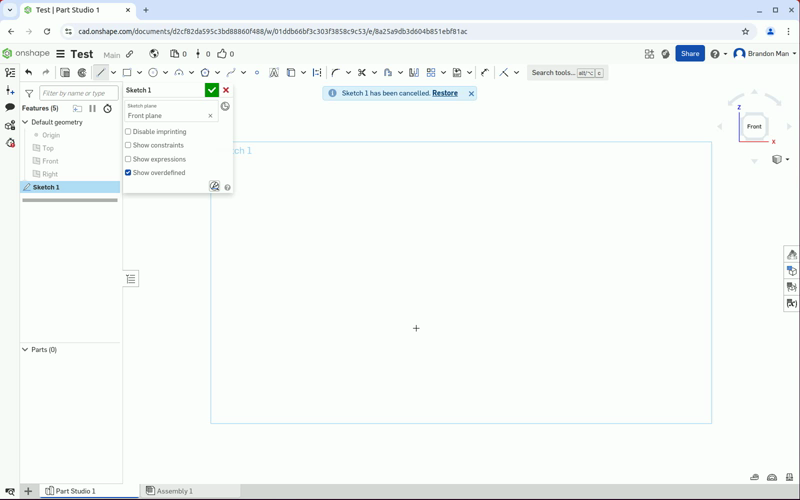
key_up(shift)
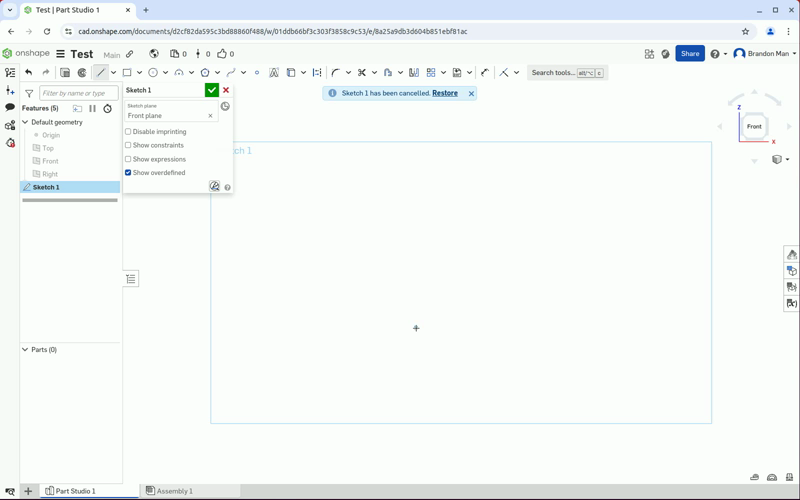
key_down(shift)
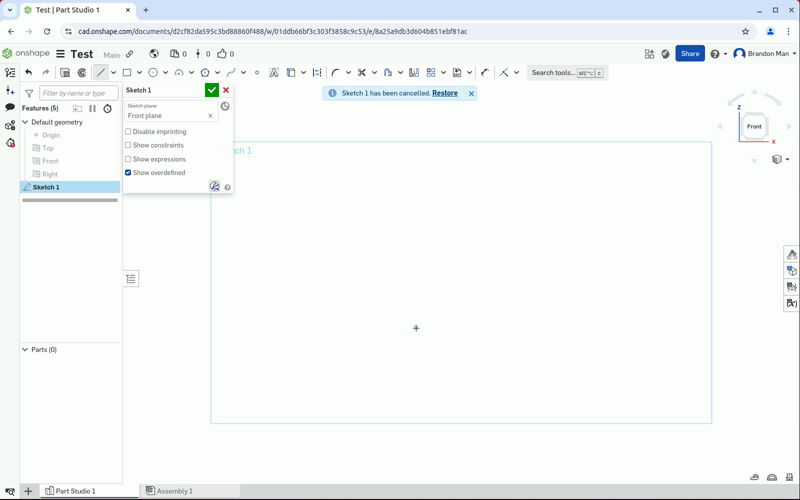
mouse_move(506, 327)
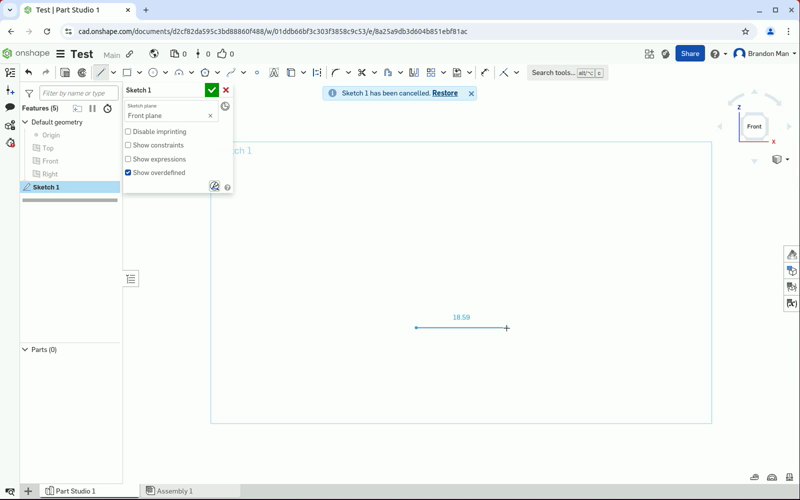
click(506, 327)
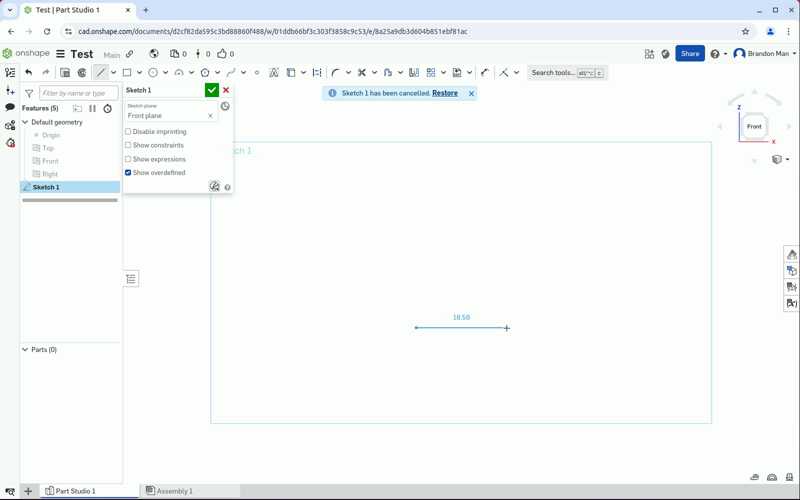
key_up(shift)
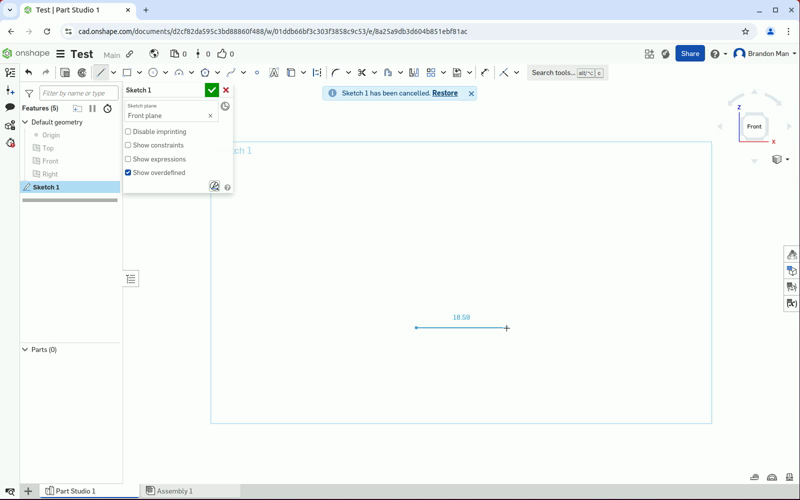
key_down(shift)
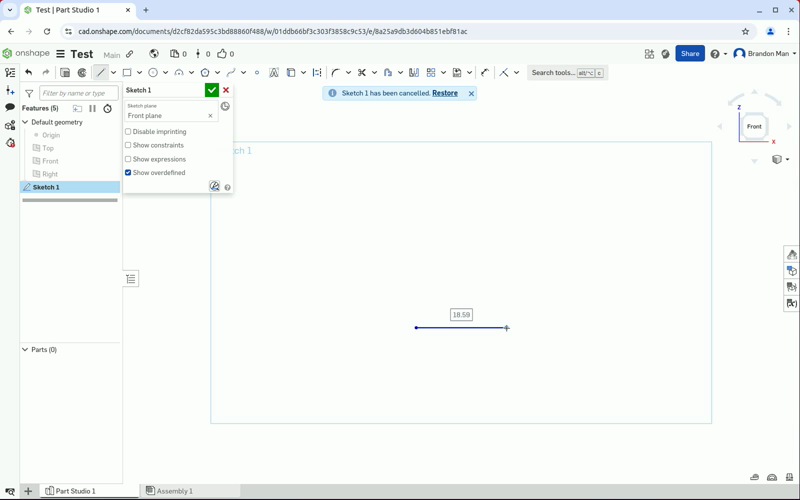
mouse_move(506, 237)
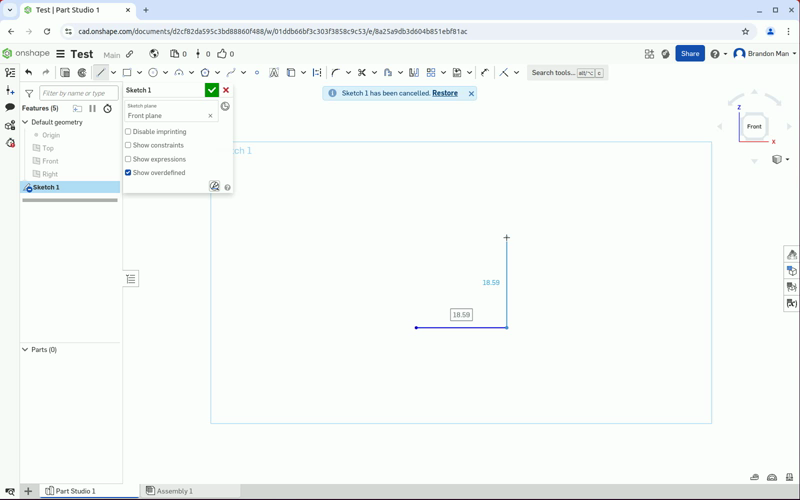
click(506, 237)
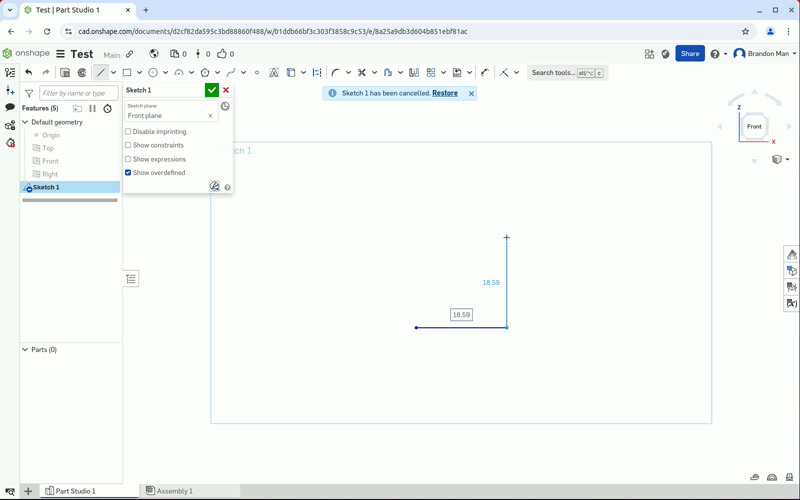
key_up(shift)
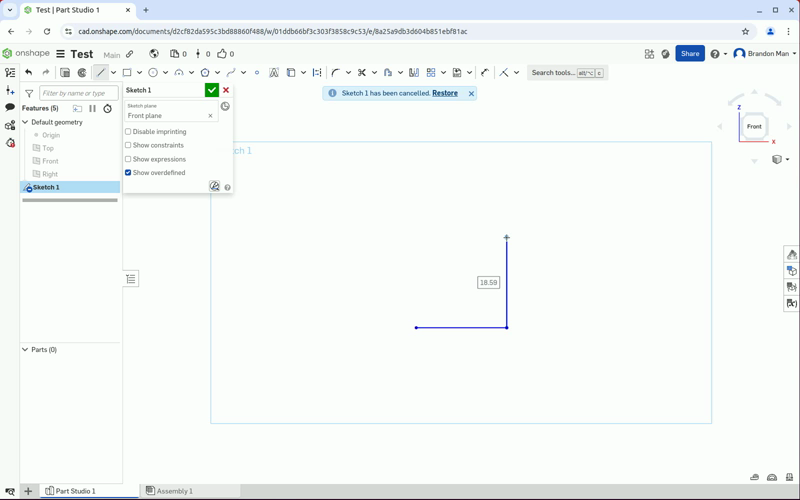
key_down(shift)
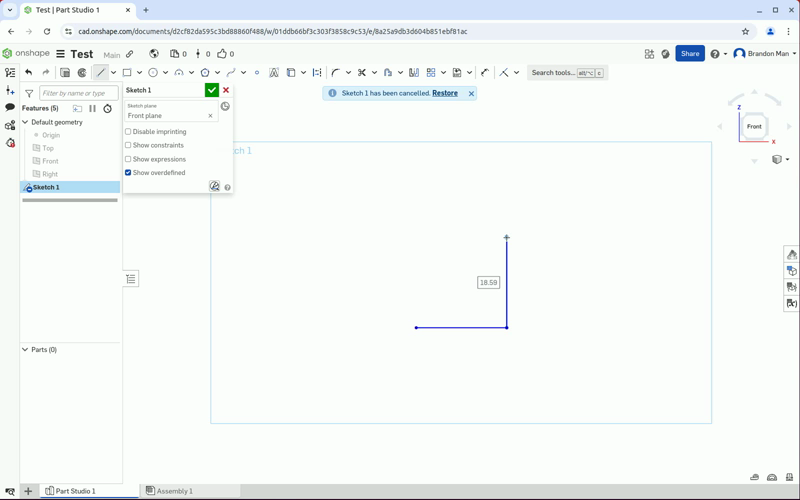
mouse_move(416, 237)
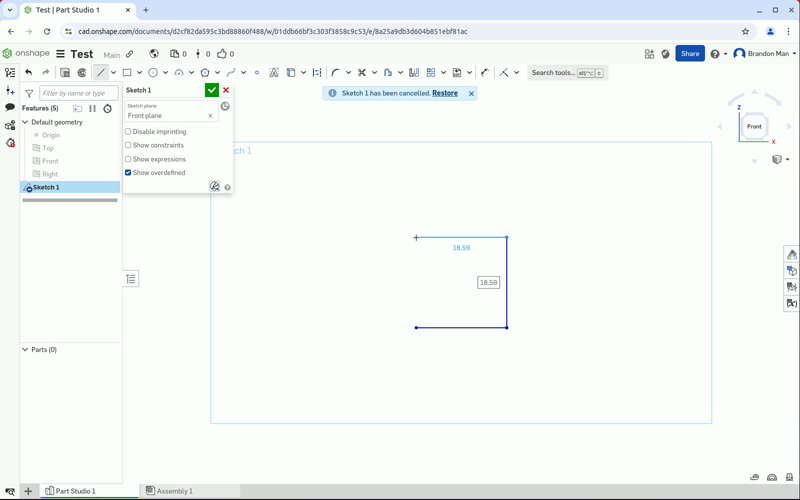
click(416, 237)
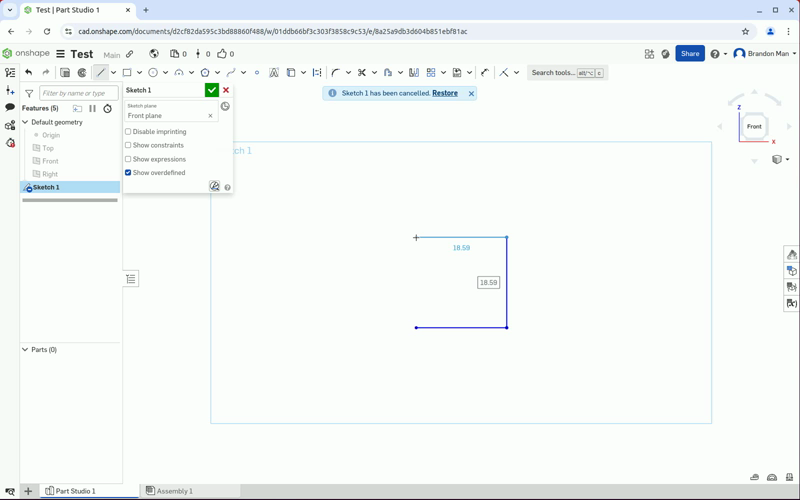
key_up(shift)
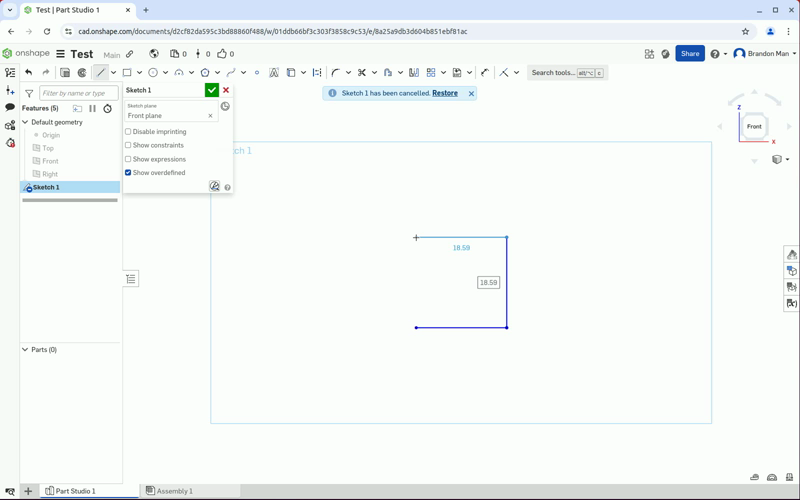
key_down(shift)
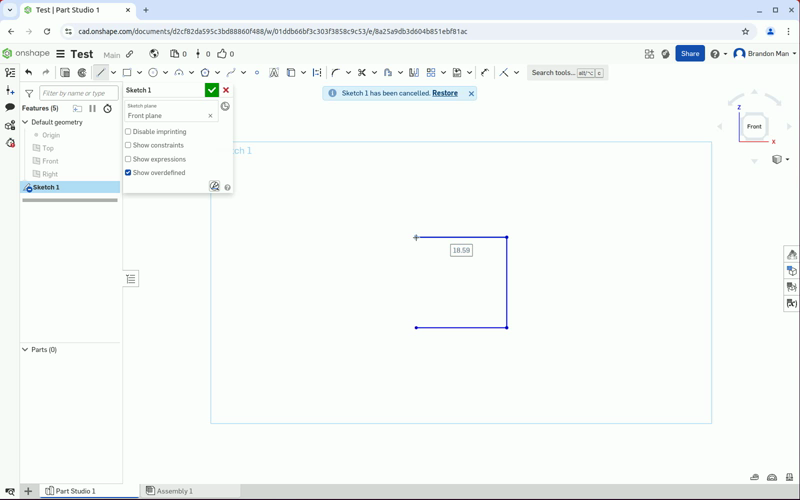
mouse_move(416, 327)
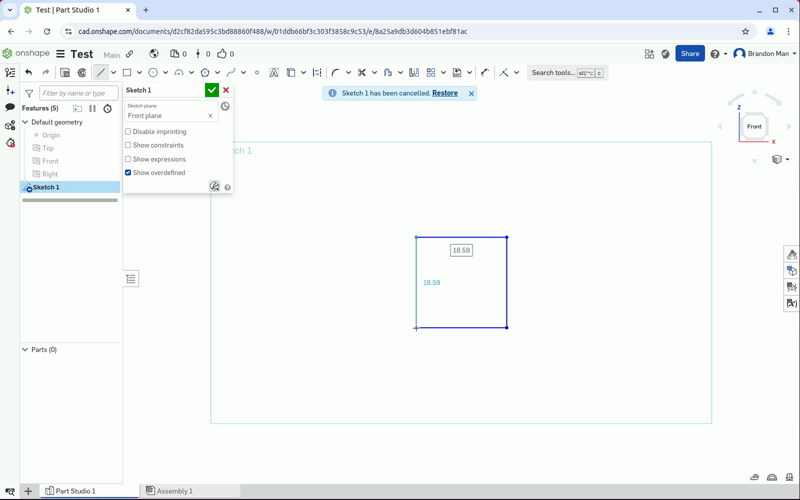
key_up(shift)
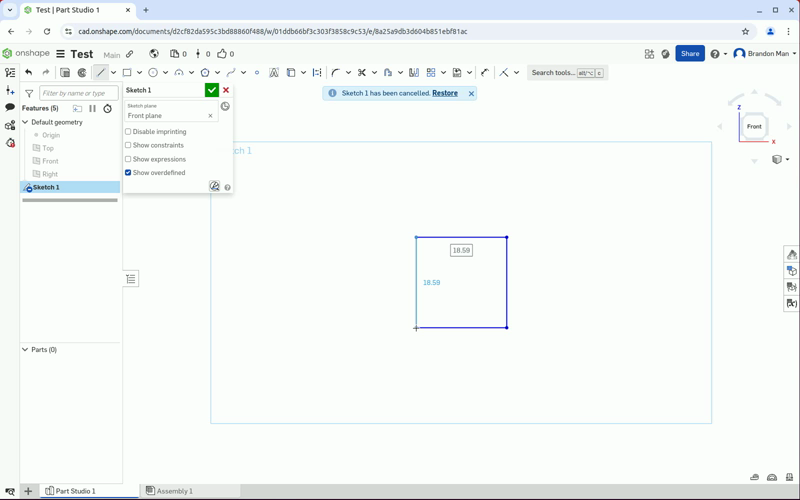
click(416, 327)
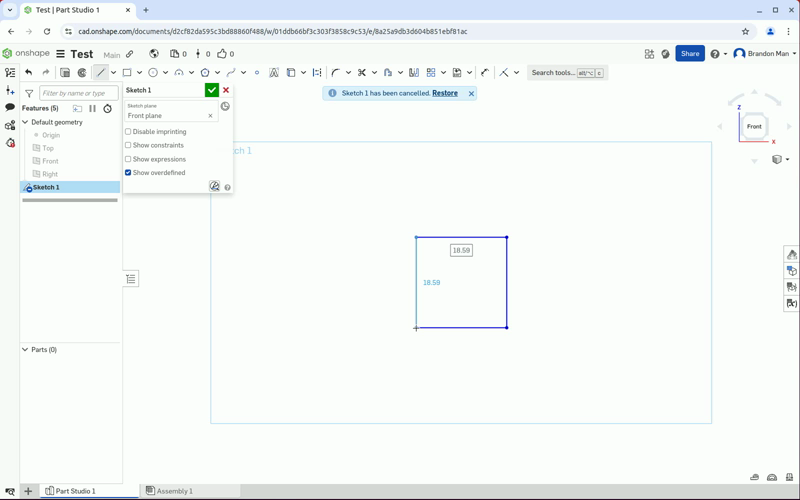
key(esc)
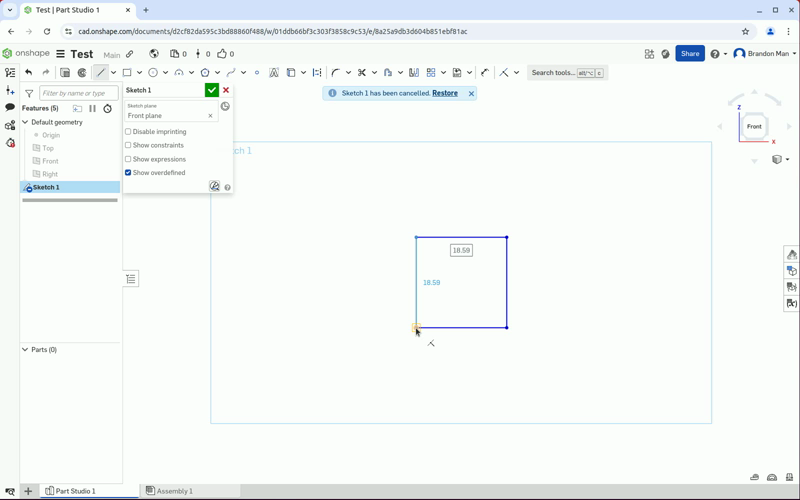
mouse_move(424, 254)
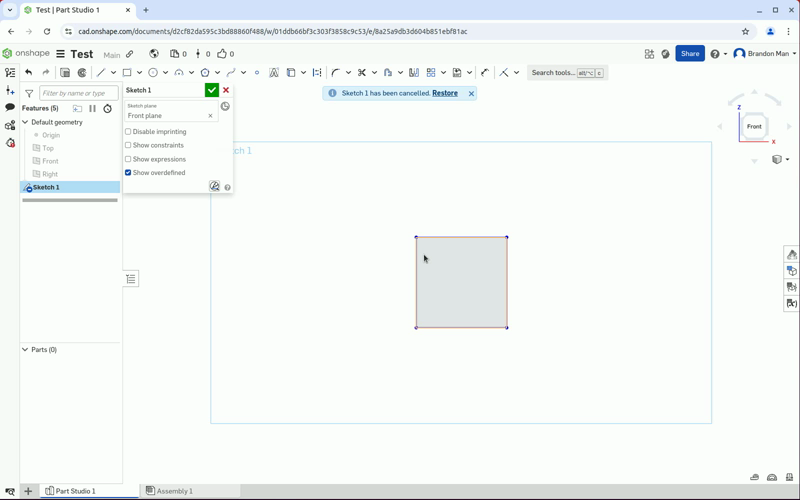
click(424, 254)
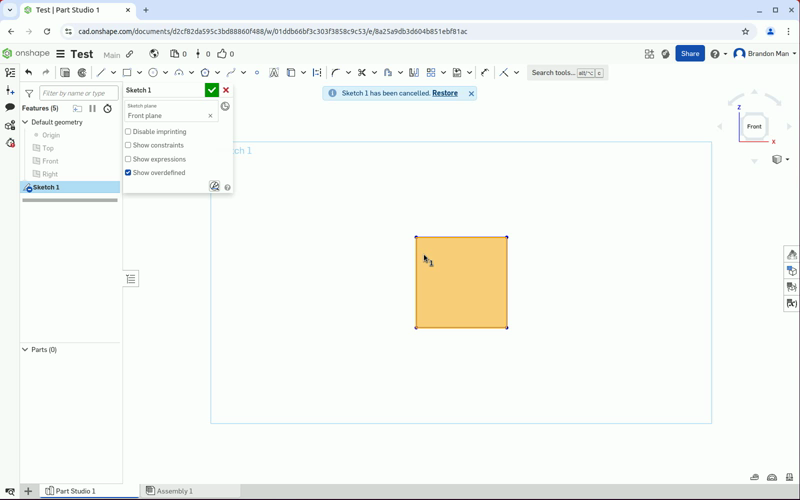
mouse_move(73, 352)
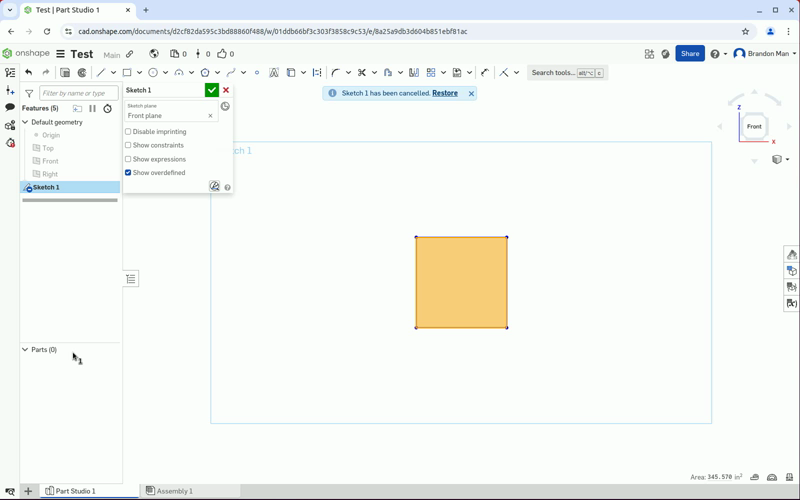
key(shift+y)
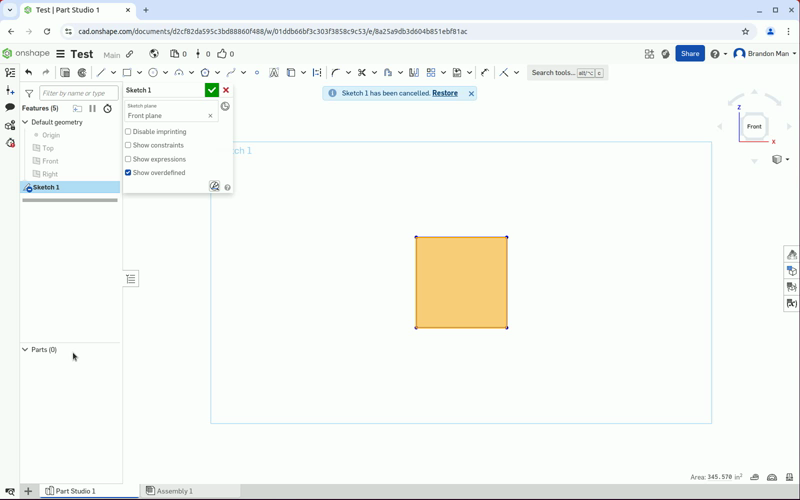
key(shift+e)
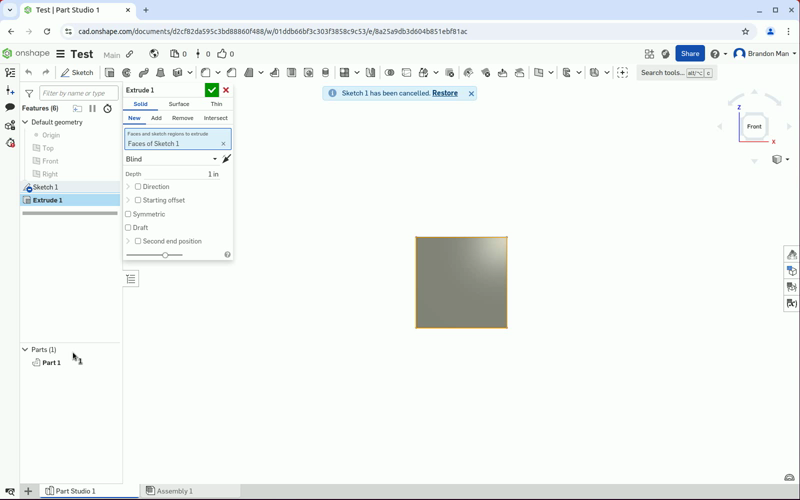
mouse_move(143, 106)
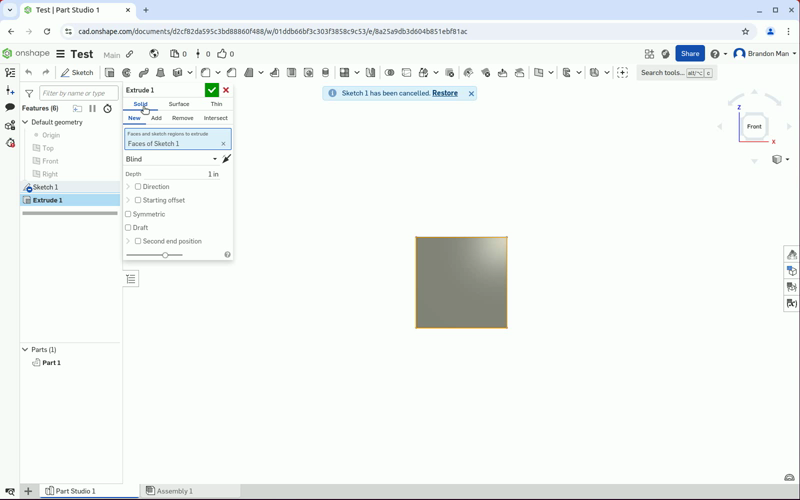
click(143, 106)
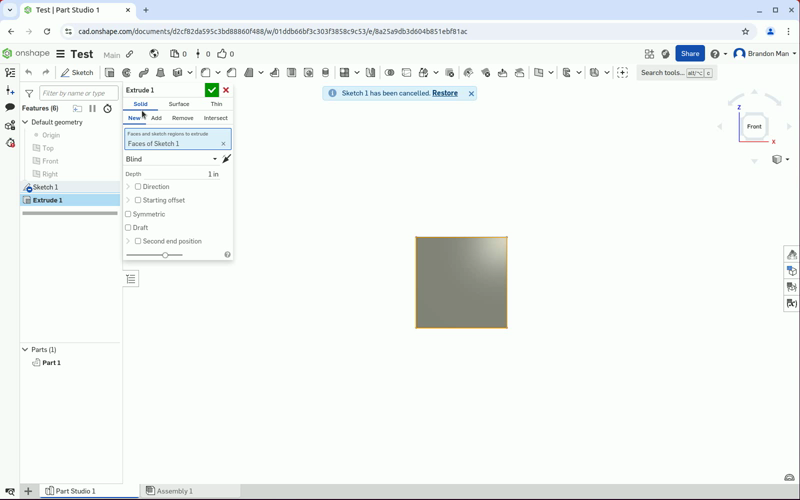
mouse_move(137, 120)
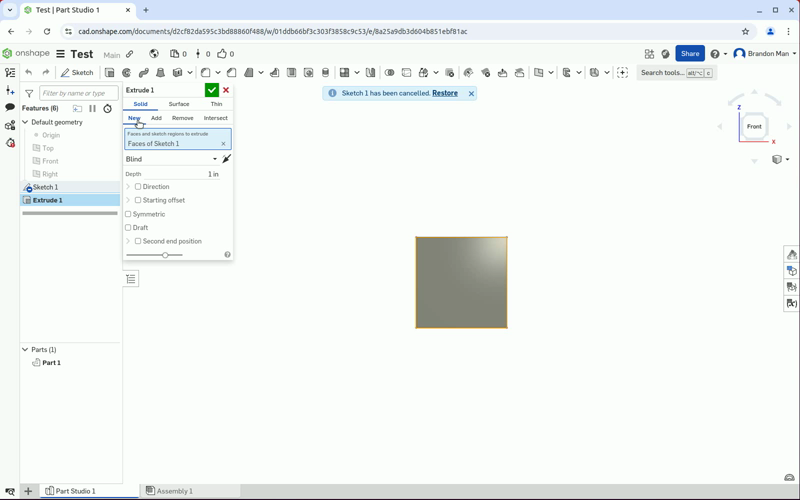
click(137, 120)
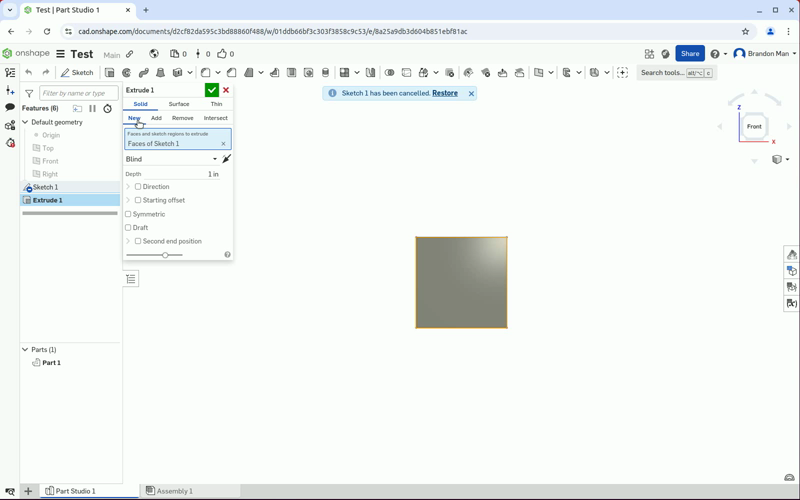
key(tab, 4)
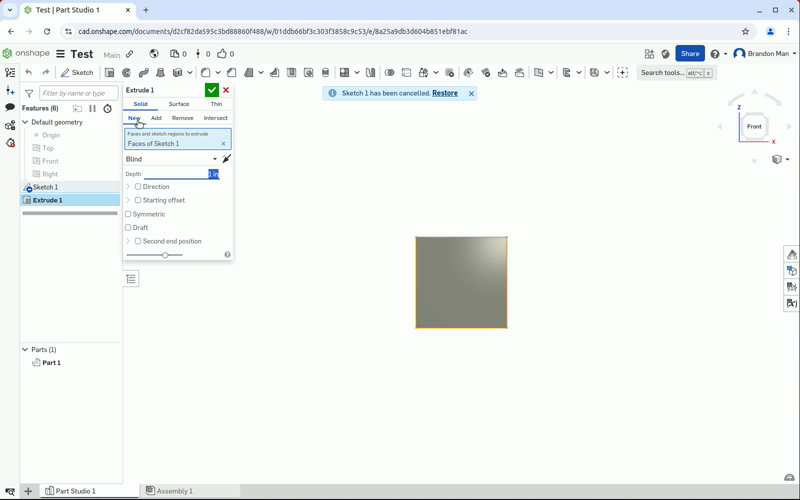
text(18.535)
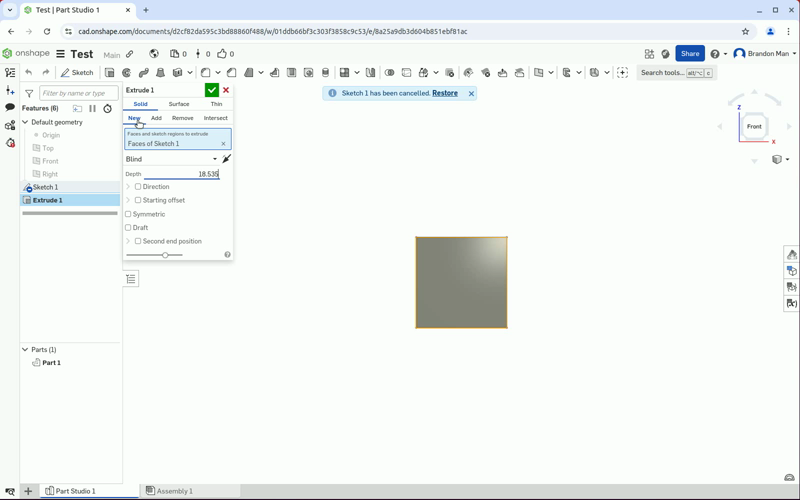
key(enter)
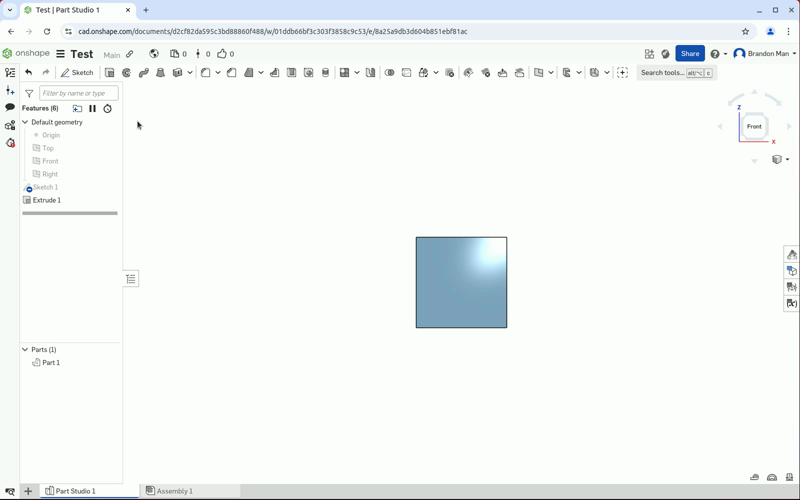
key(shift+h)
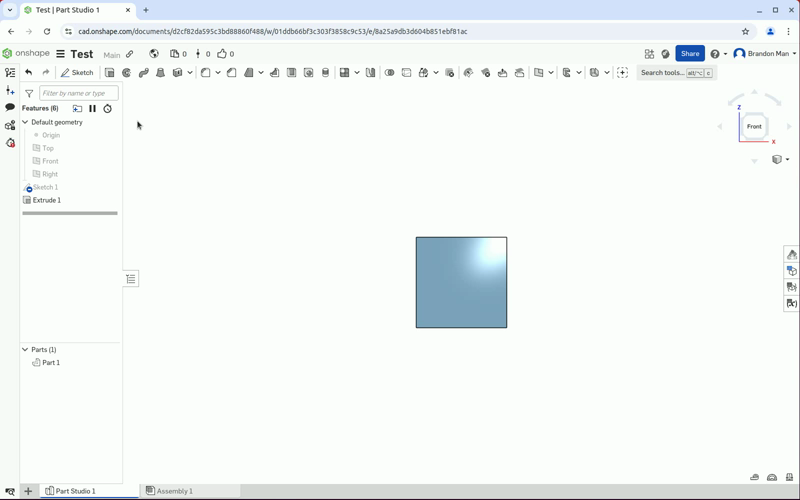
key(shift+h)
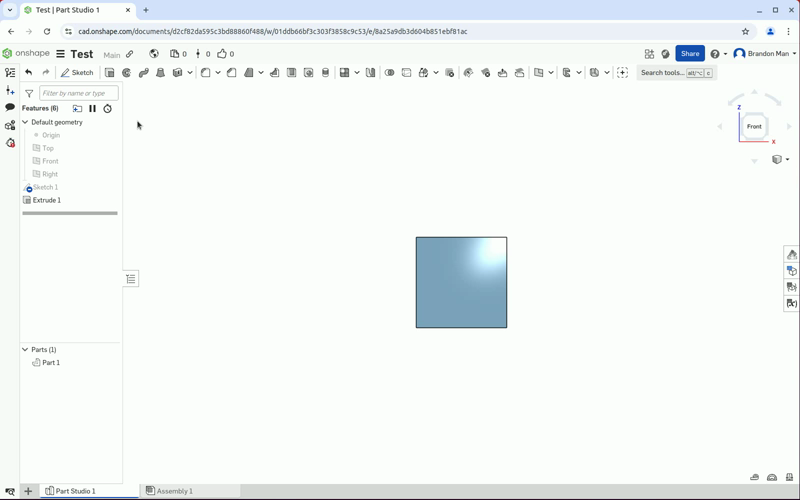
mouse_move(73, 189)
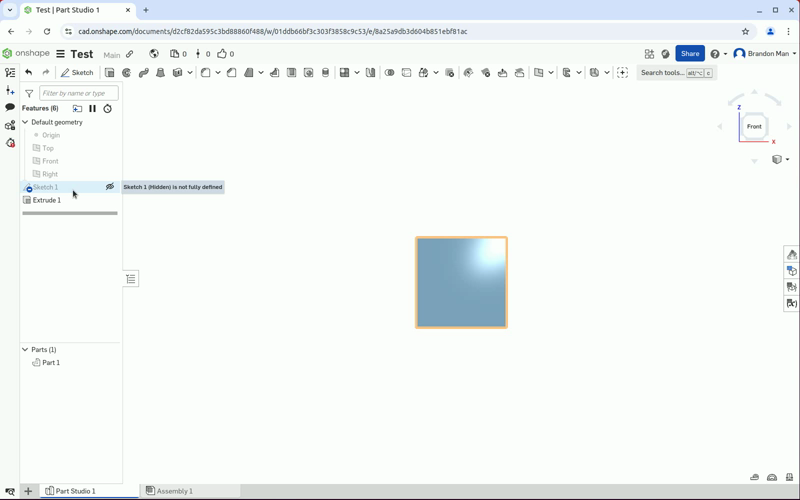
click(73, 189)
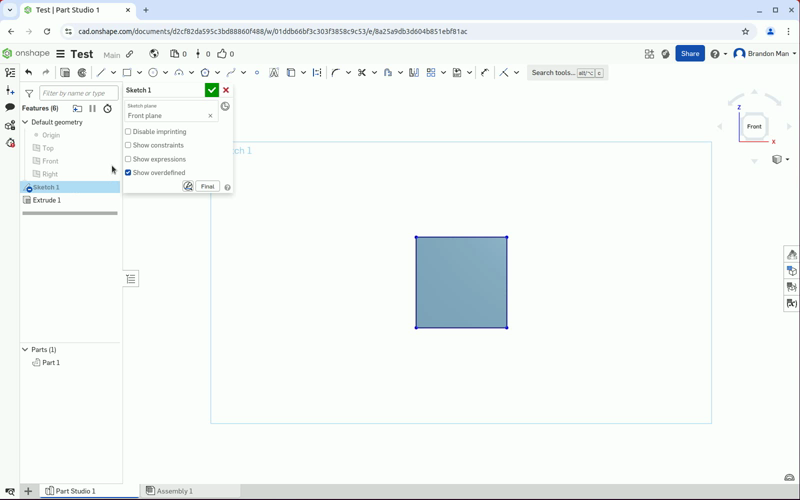
mouse_move(229, 92)
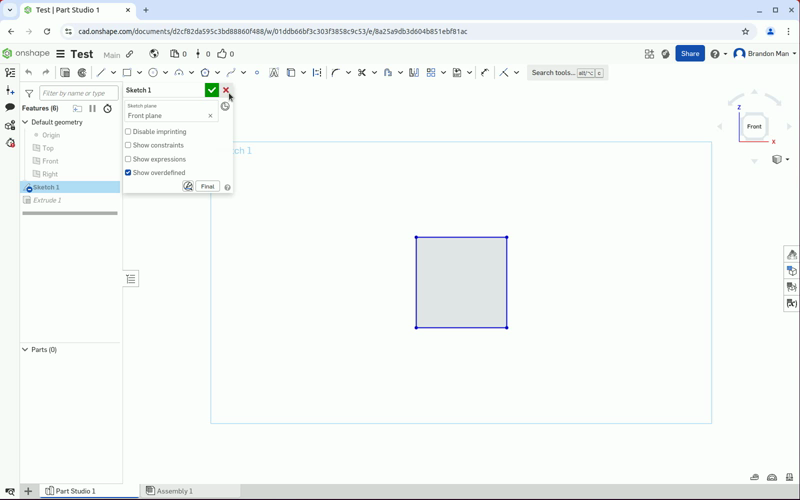
click(229, 92)
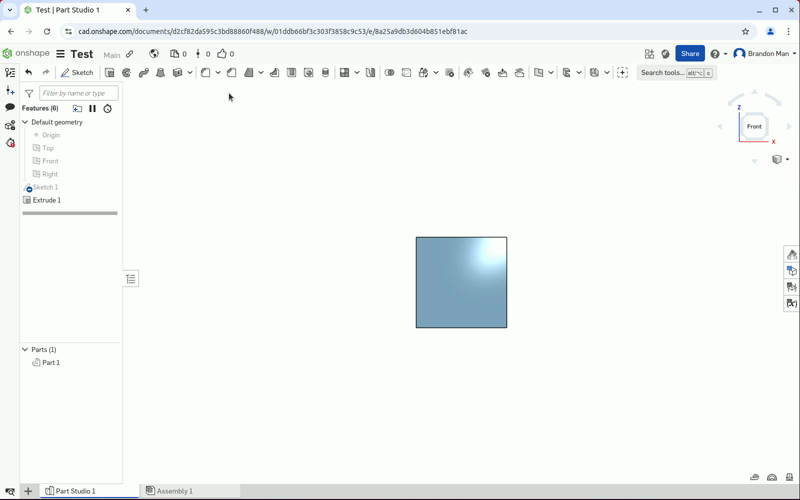
mouse_move(73, 352)
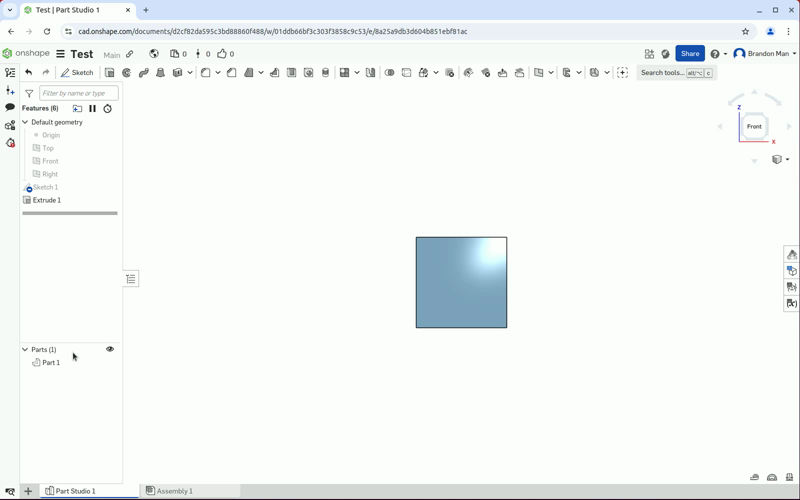
key(y)
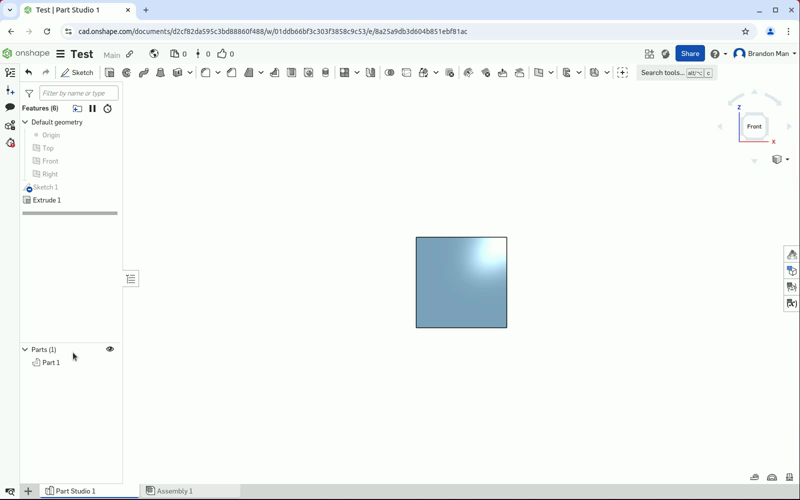
key(shift+p)
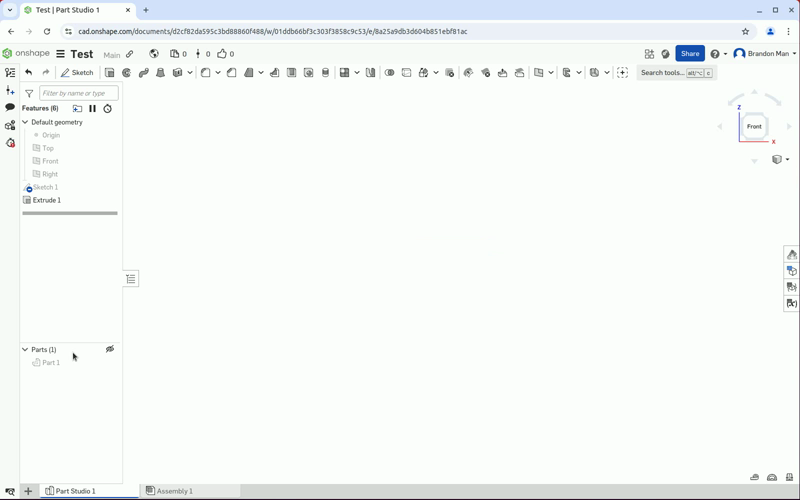
key(space)
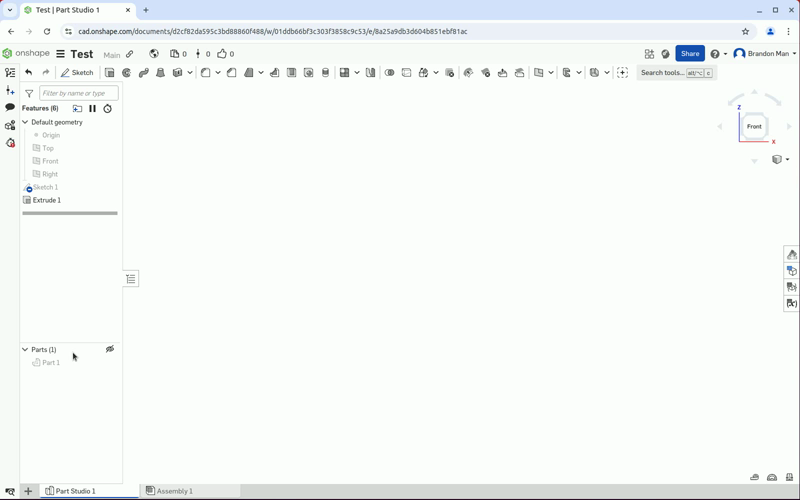
key_down(shift)
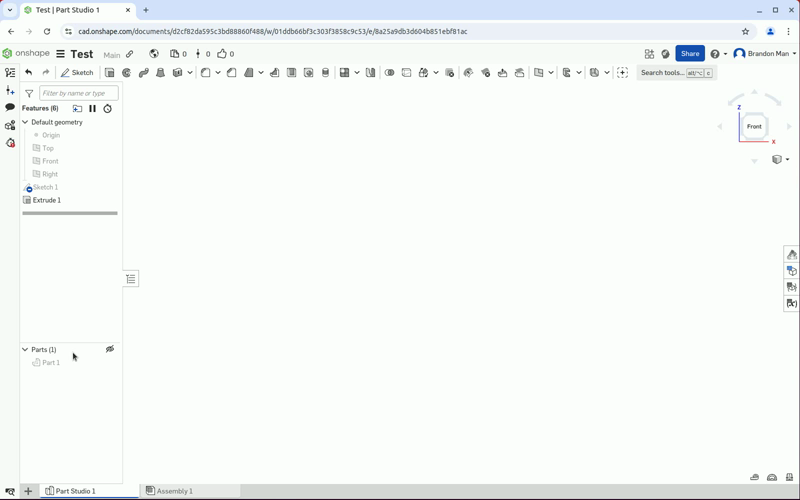
key(left)
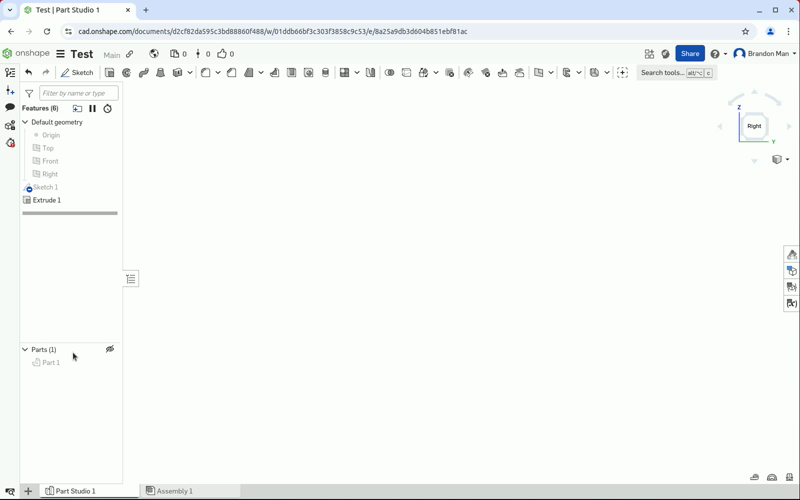
key_up(shift)
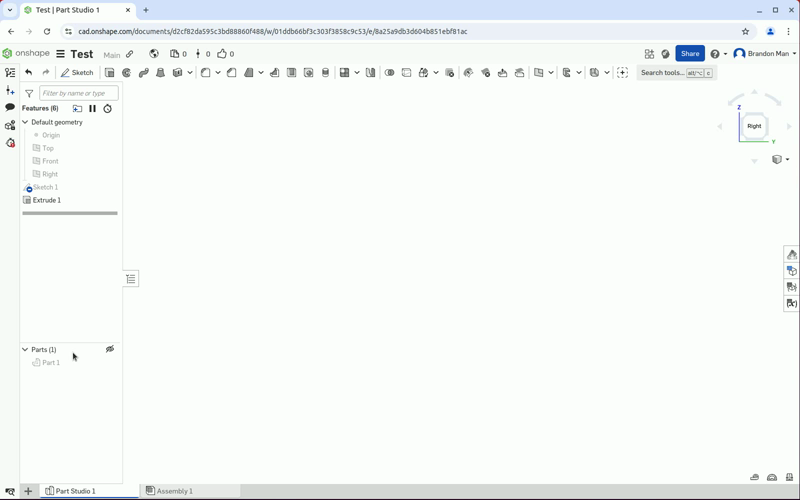
mouse_move(73, 352)
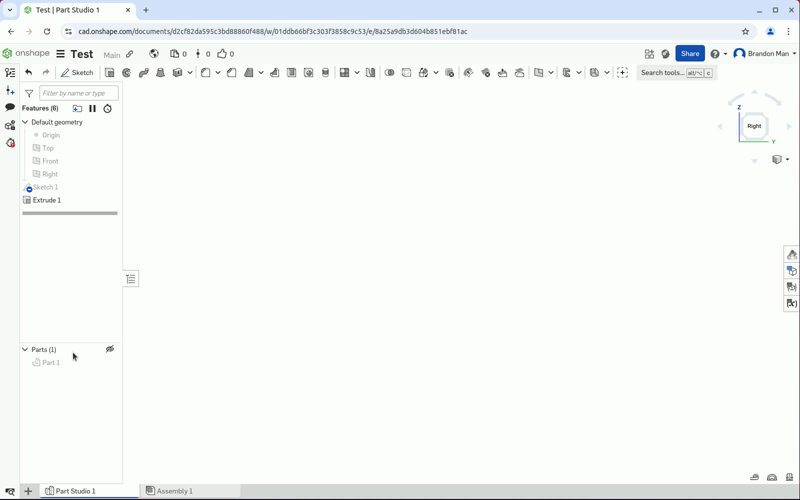
key(shift+y)
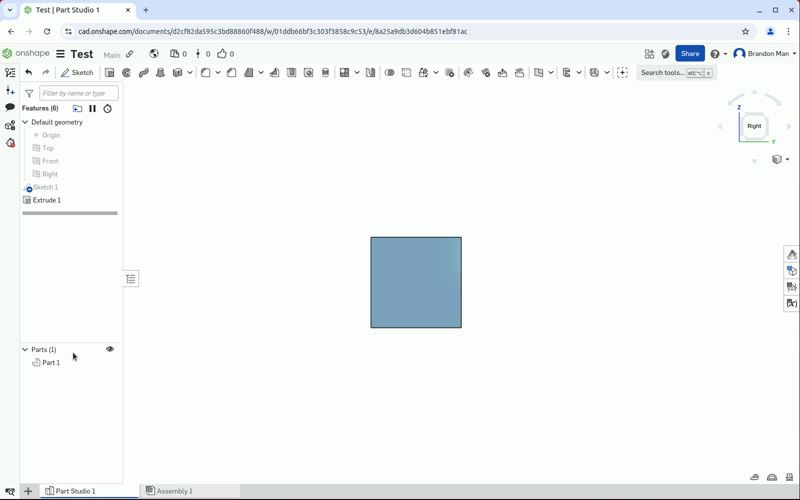
mouse_move(541, 75)
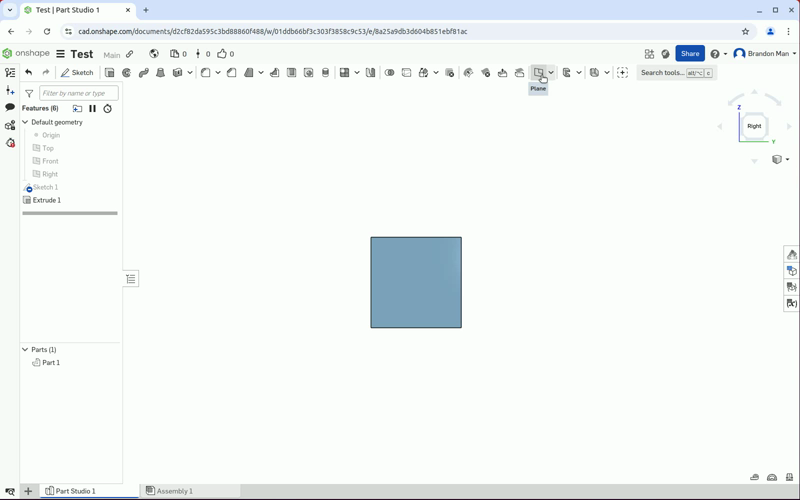
click(541, 75)
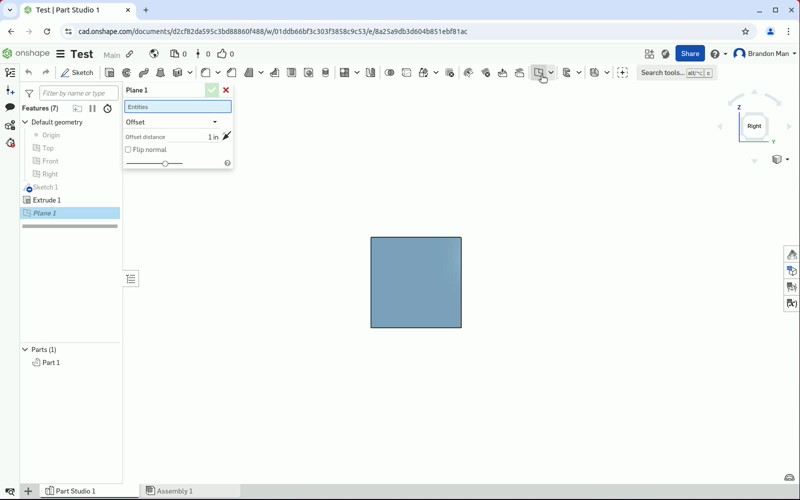
mouse_move(73, 176)
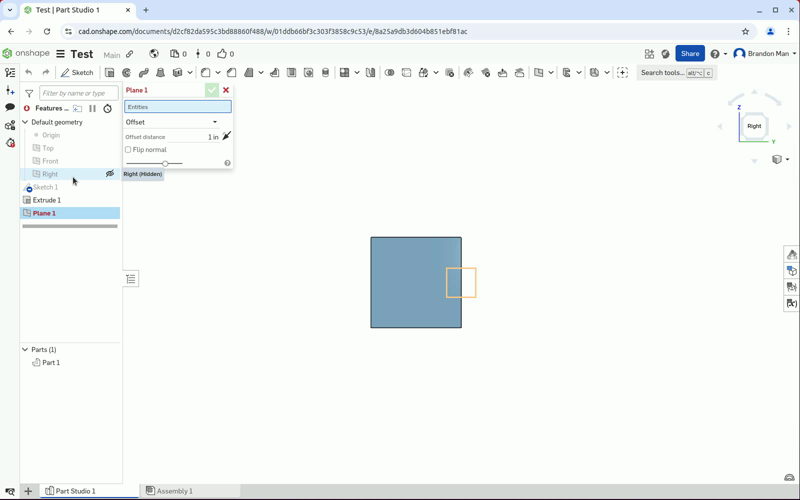
click(73, 176)
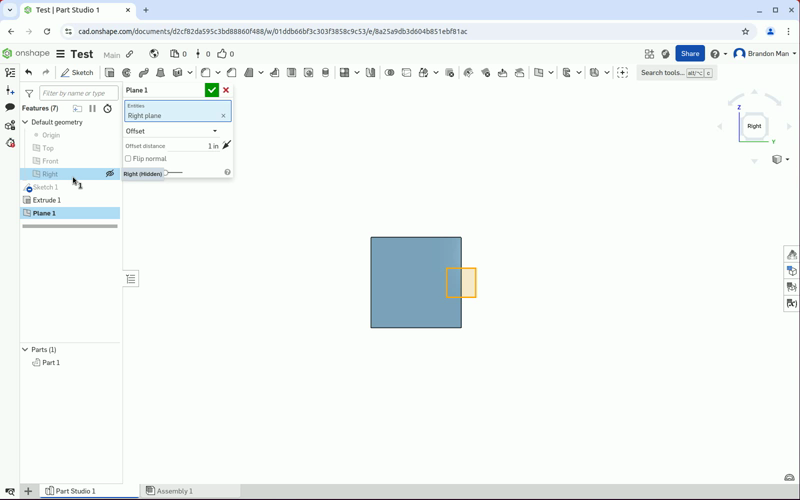
key(tab, 2)
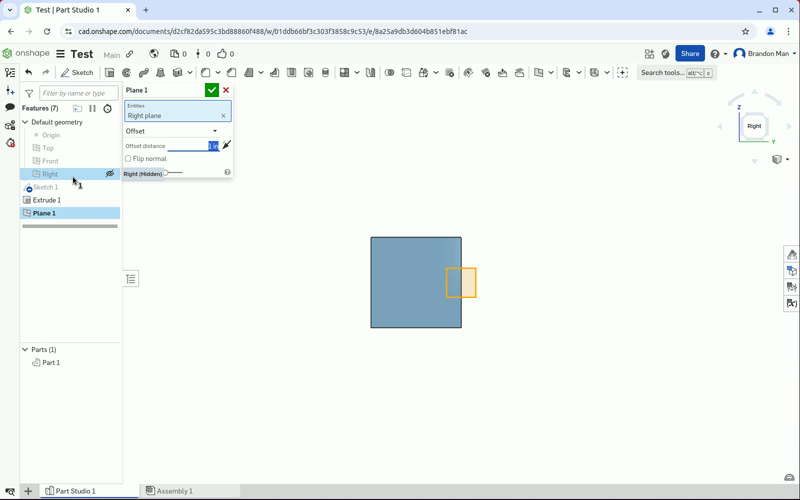
text(9.151)
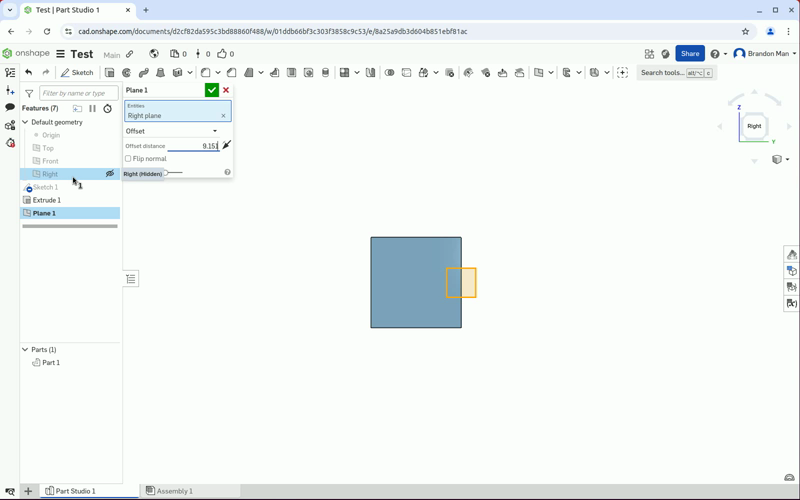
key(enter, 2)
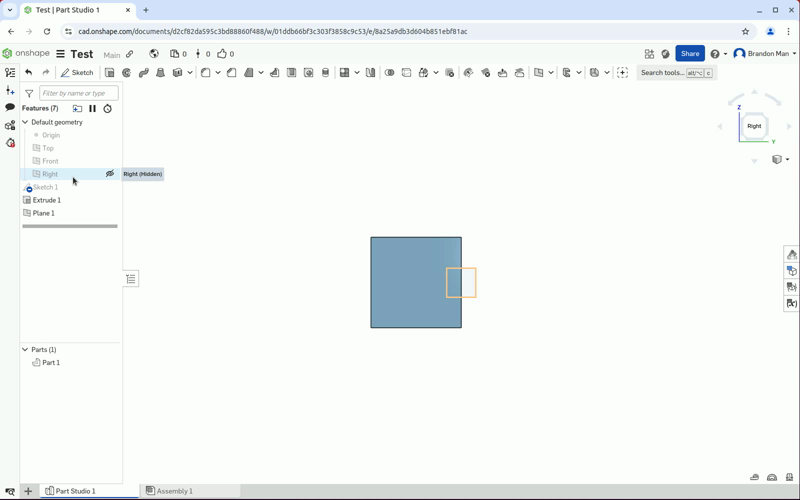
key(shift+s)
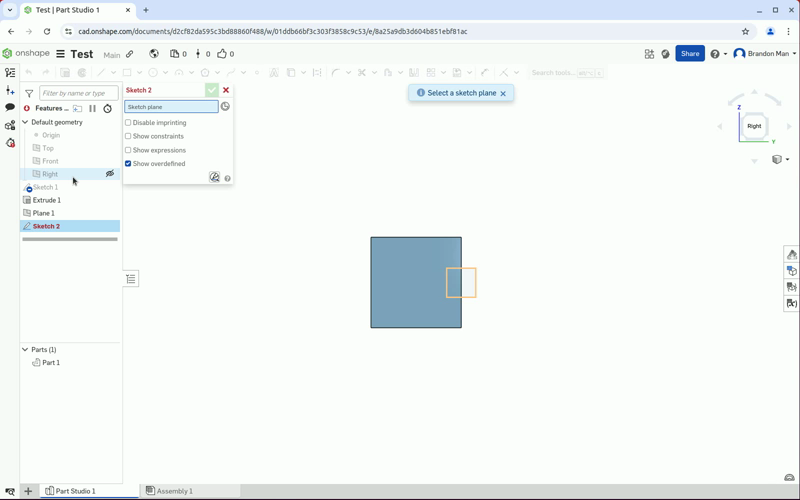
mouse_move(73, 215)
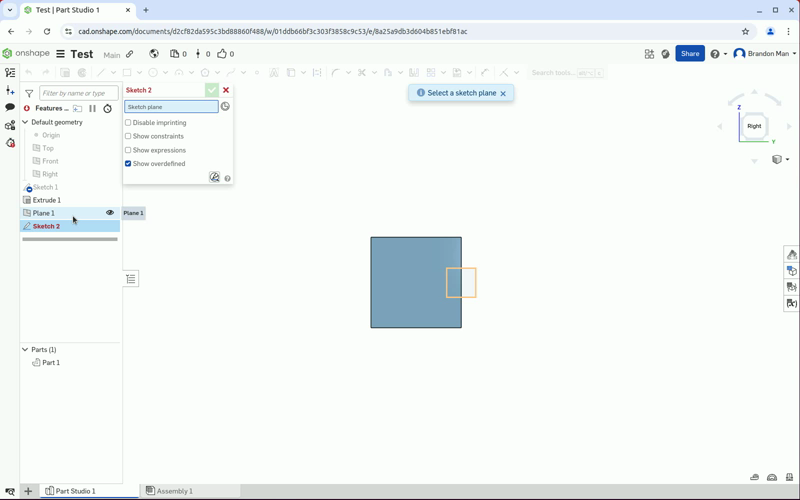
click(73, 215)
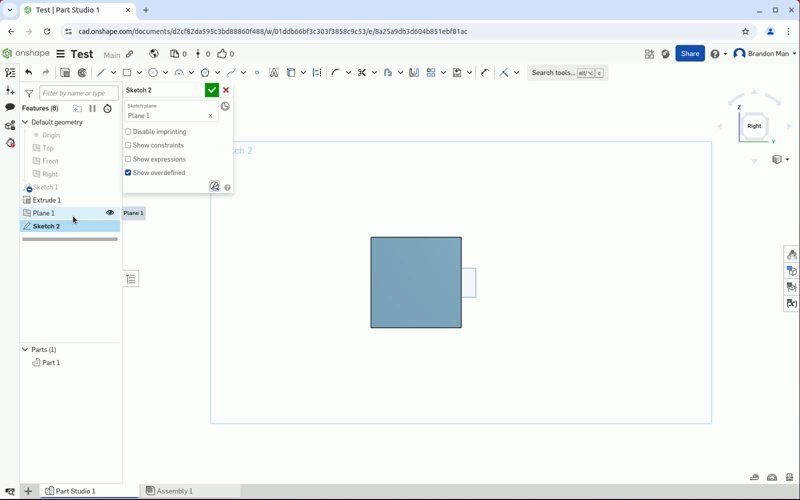
mouse_move(73, 352)
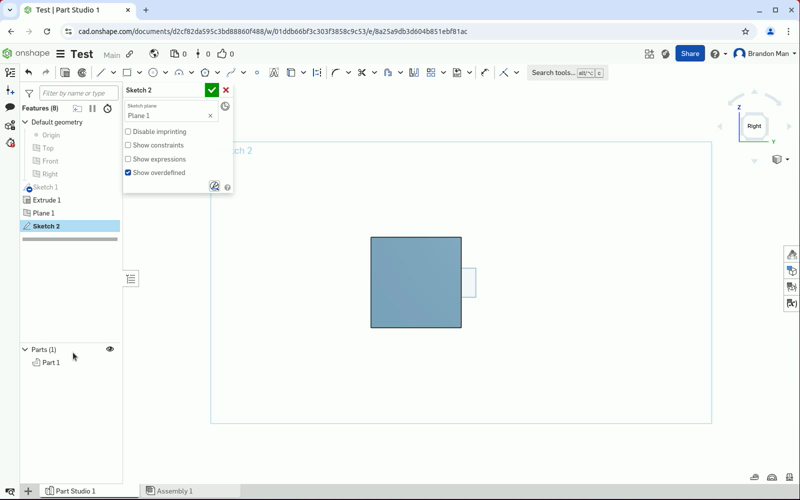
key(y)
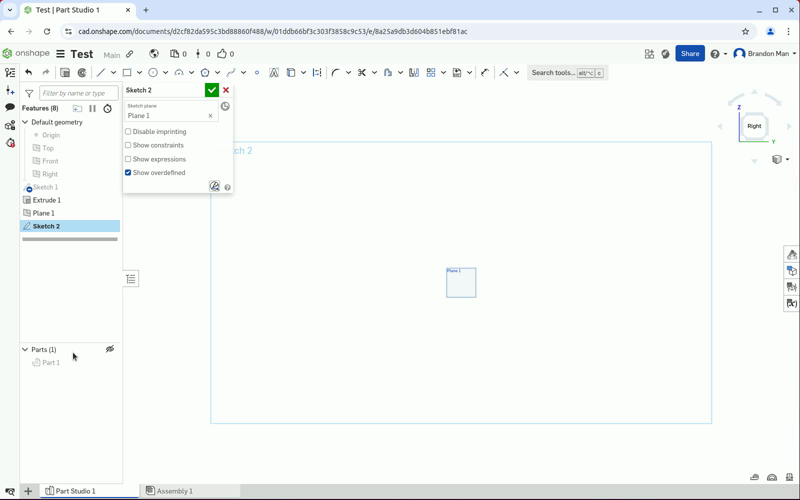
key(c)
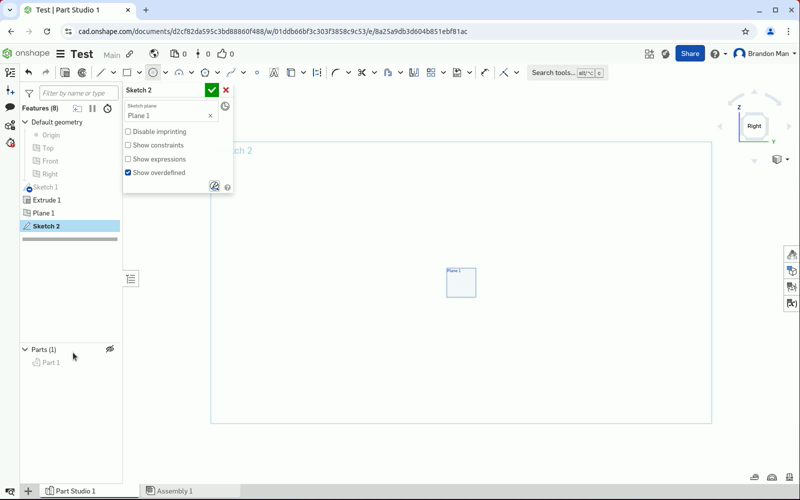
key_down(shift)
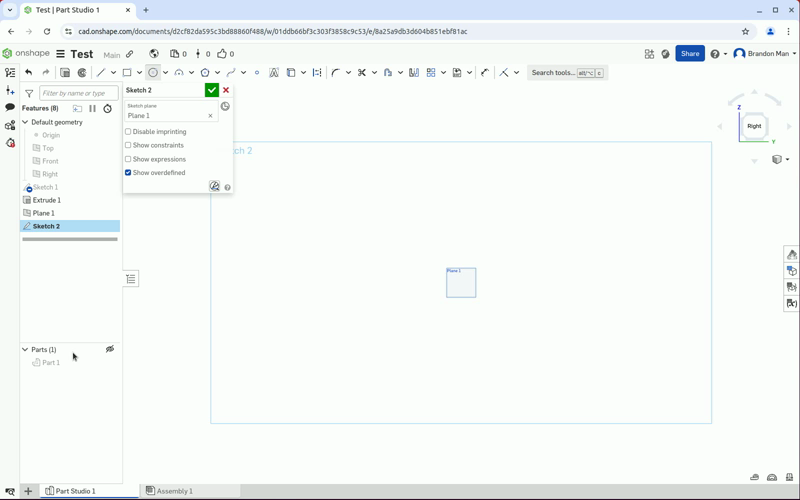
mouse_move(415, 282)
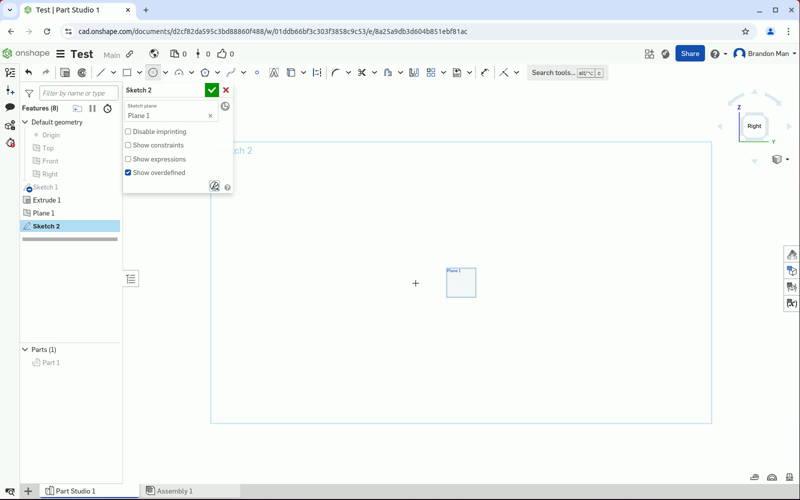
click(415, 282)
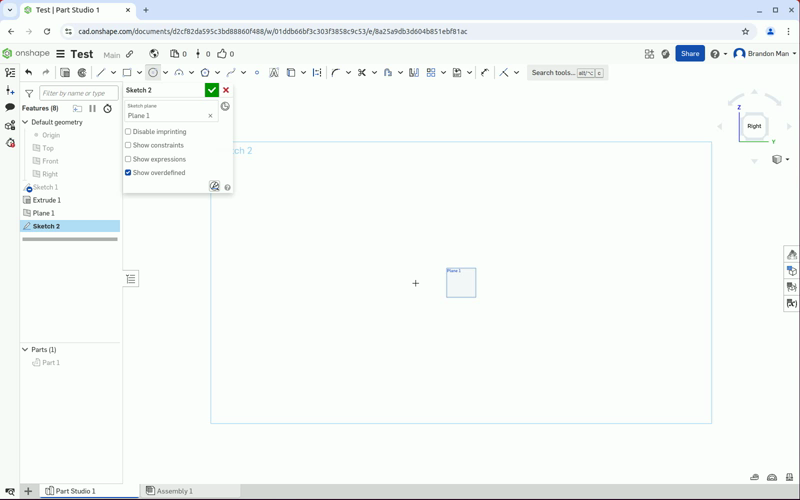
key_up(shift)
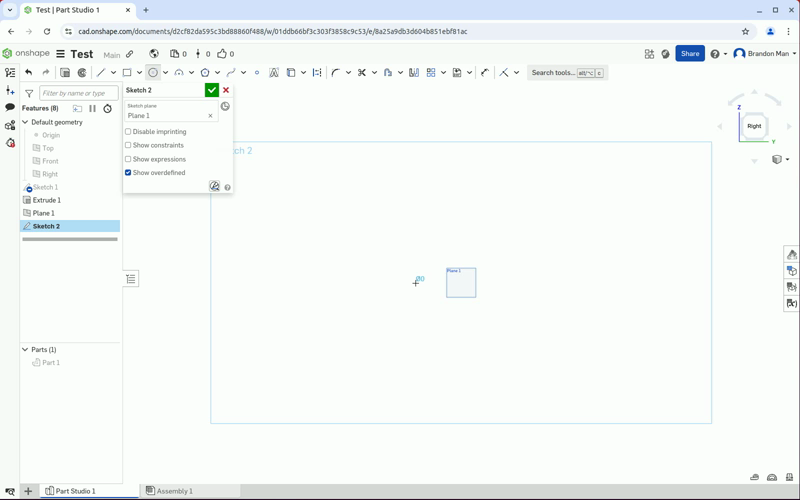
mouse_move(438, 282)
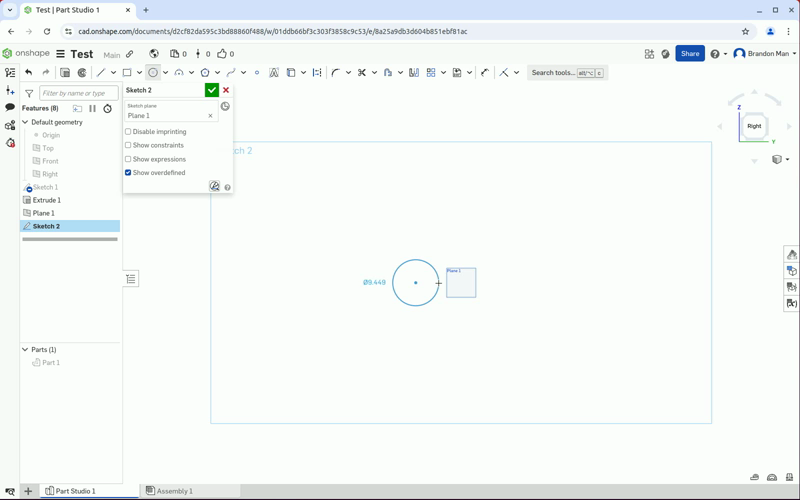
click(438, 282)
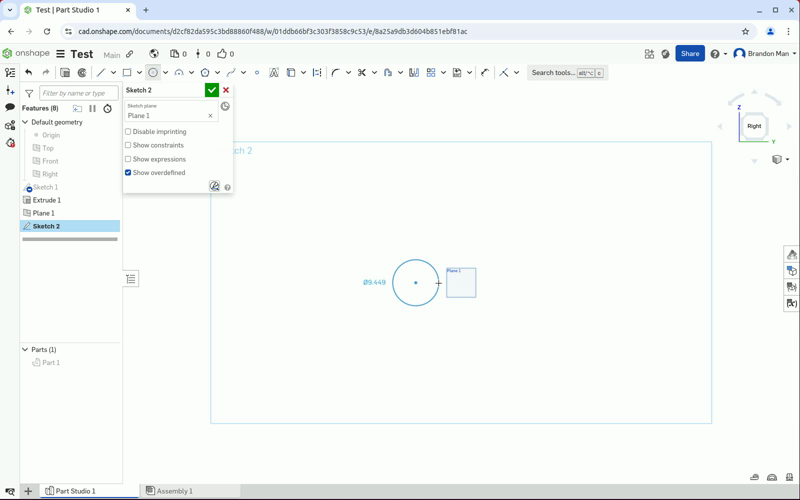
key(esc)
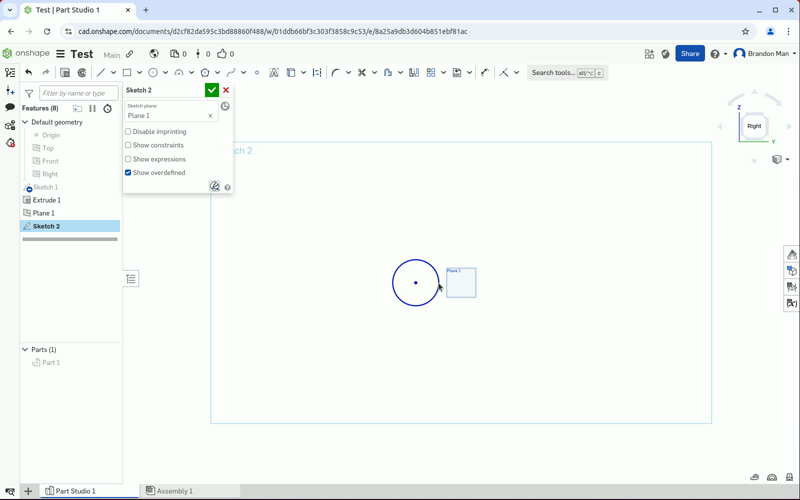
mouse_move(402, 276)
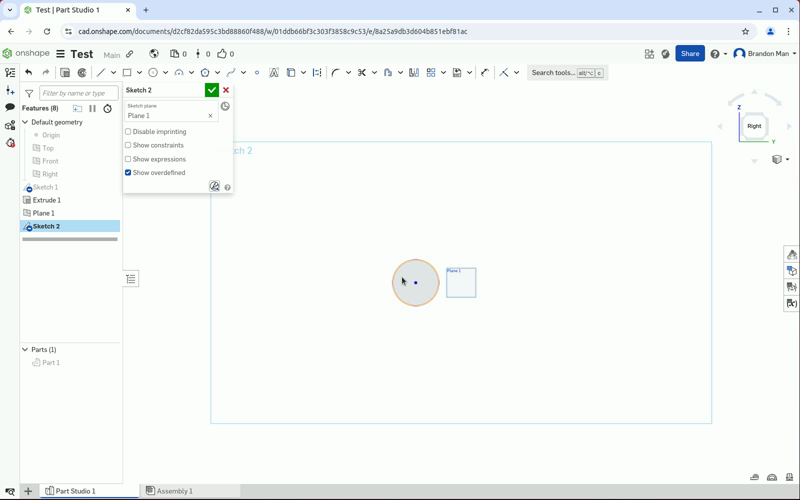
scroll(6)
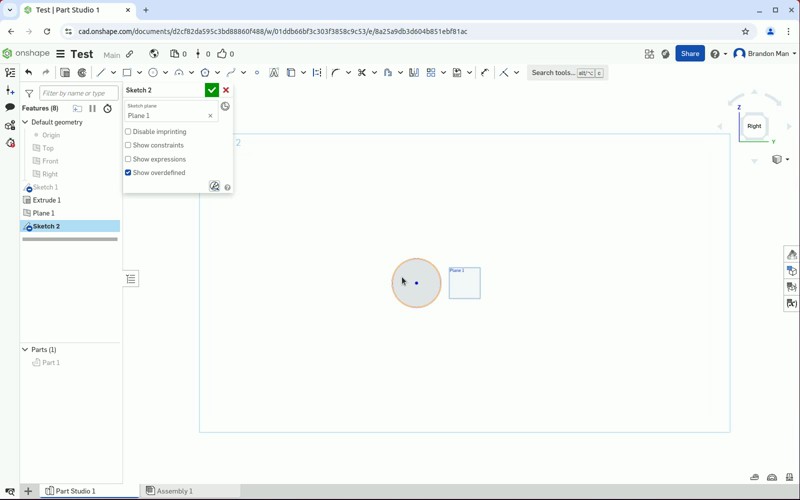
scroll(6)
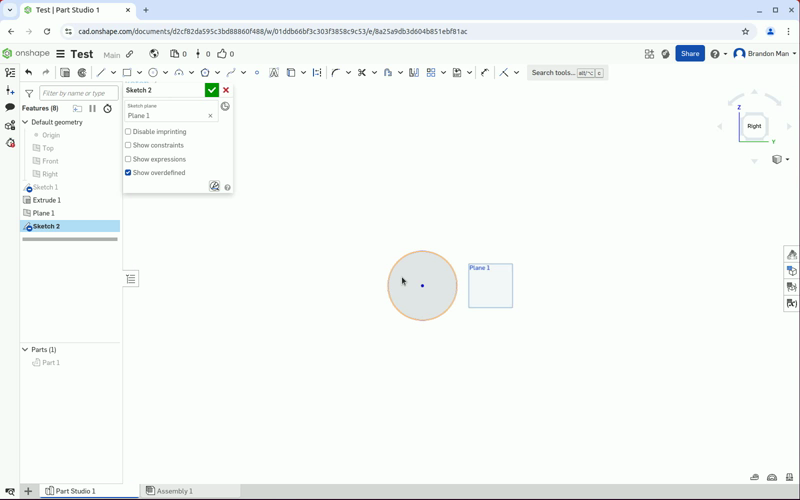
scroll(6)
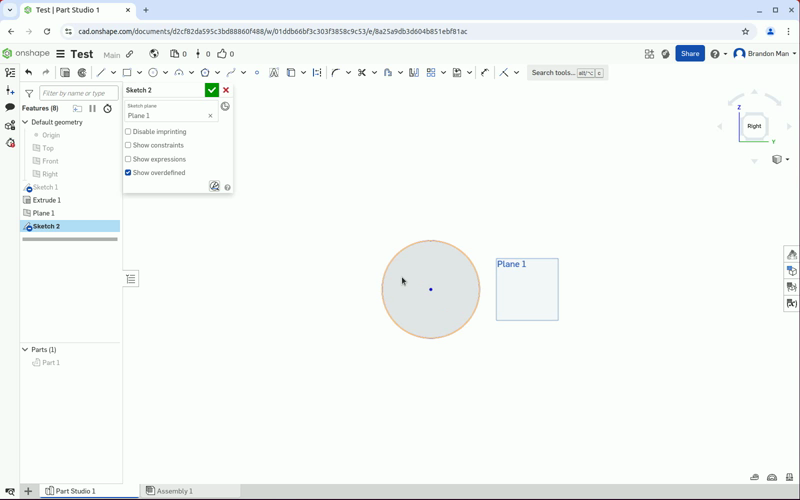
scroll(6)
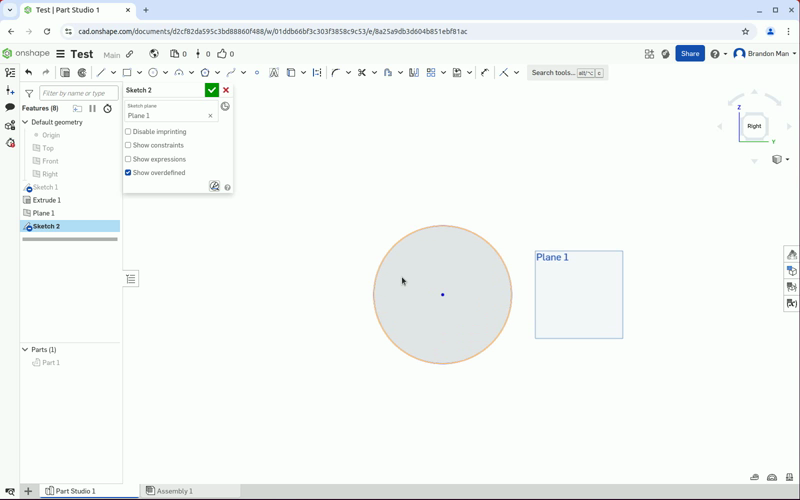
scroll(6)
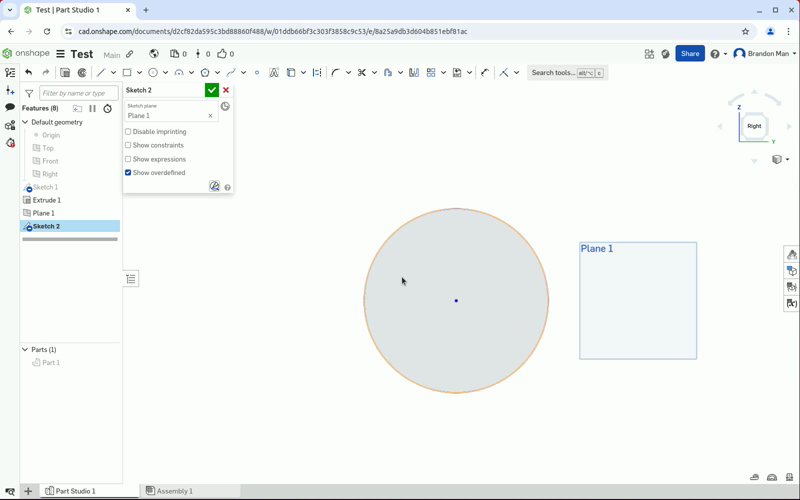
scroll(6)
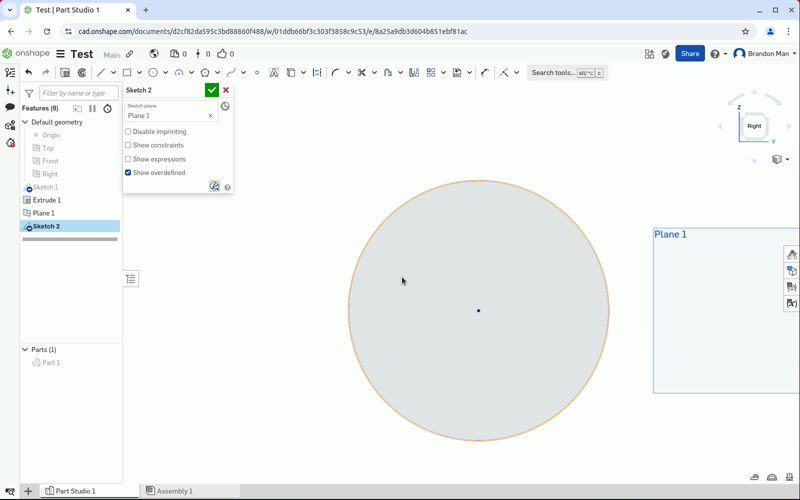
scroll(6)
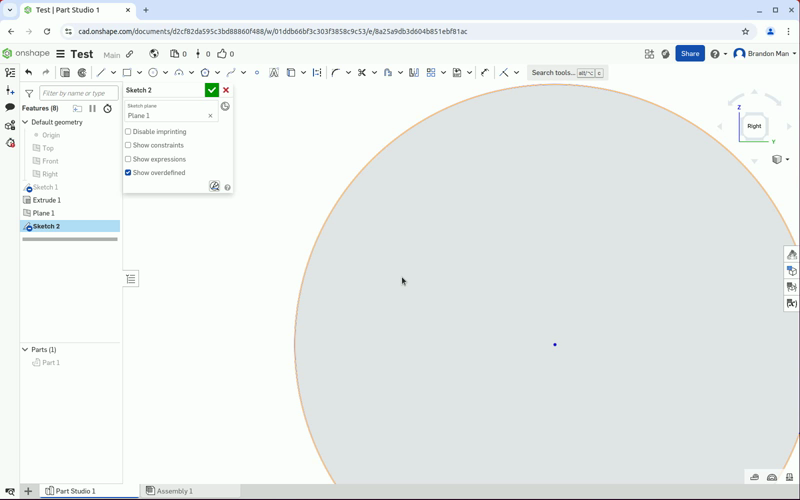
click(402, 276)
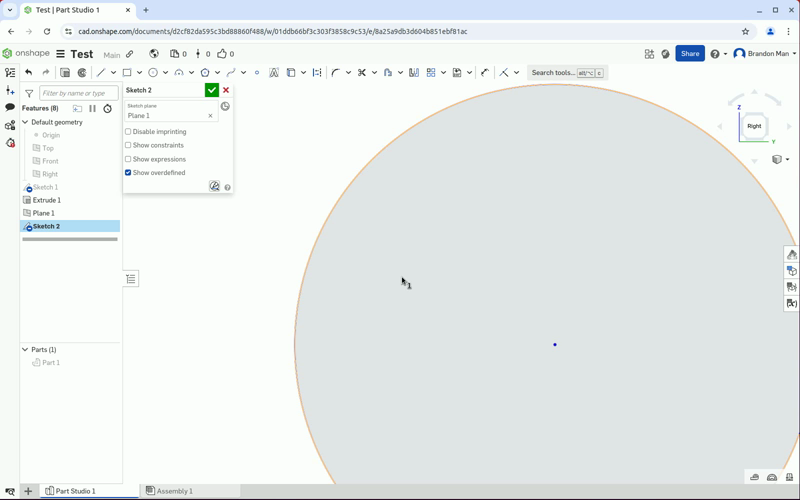
scroll(-6)
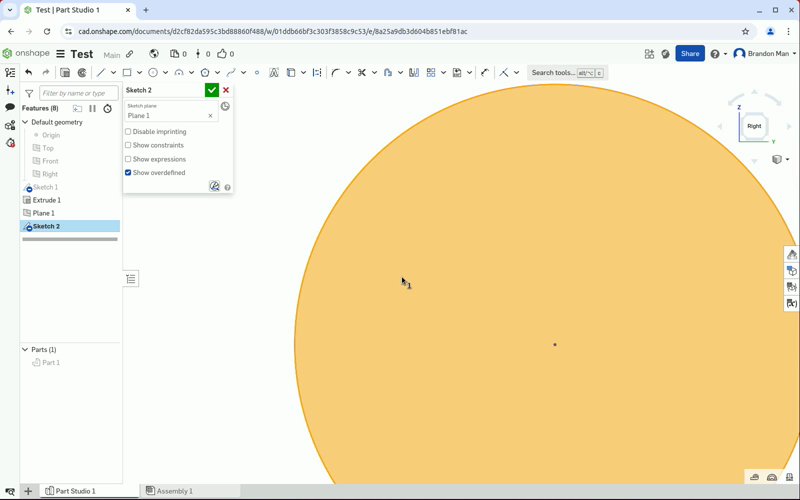
scroll(-6)
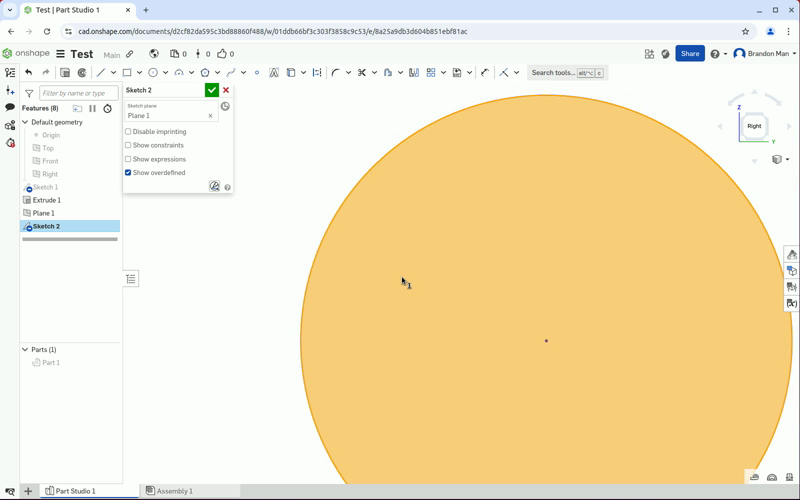
scroll(-6)
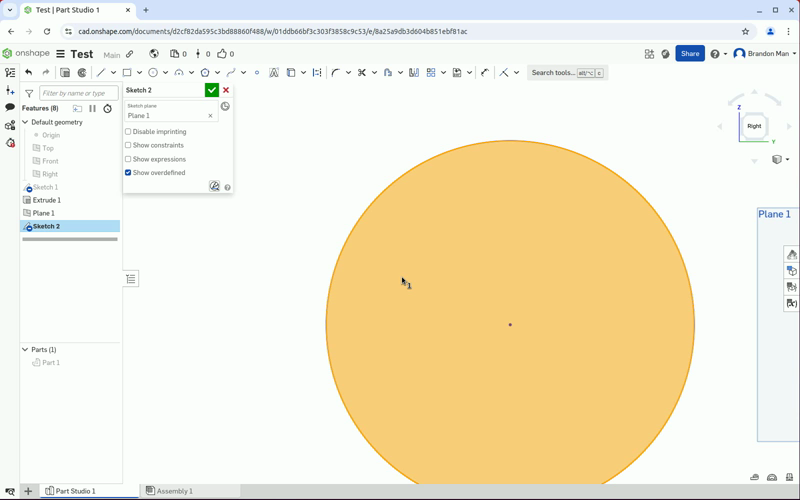
scroll(-6)
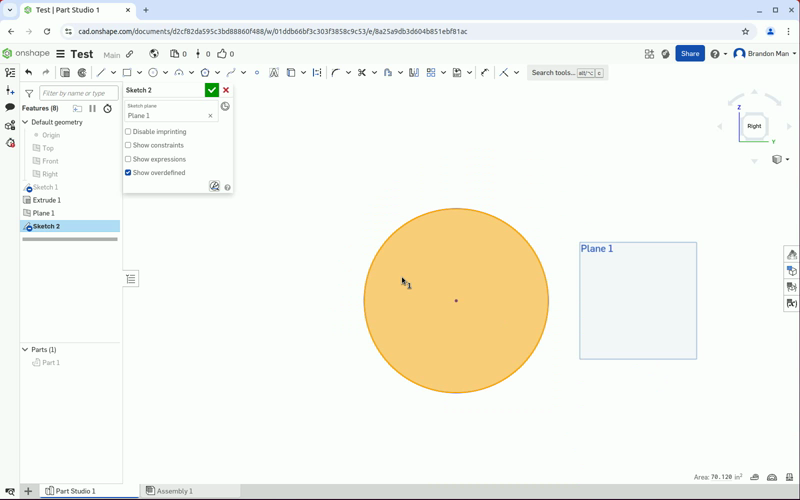
scroll(-6)
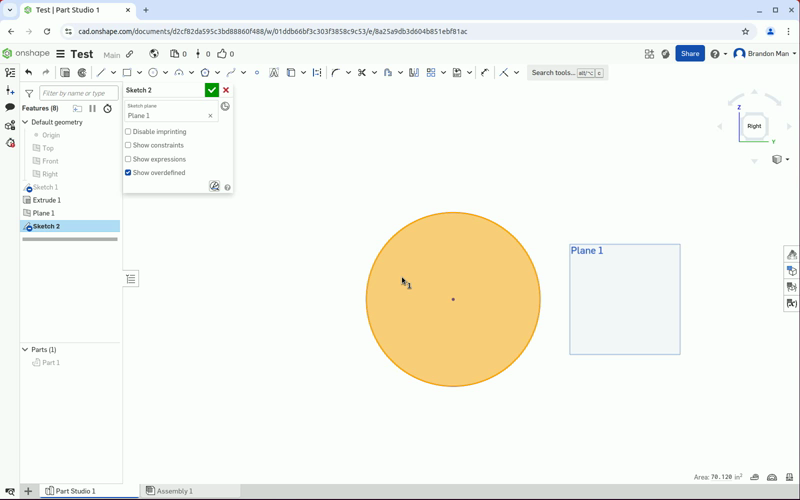
scroll(-6)
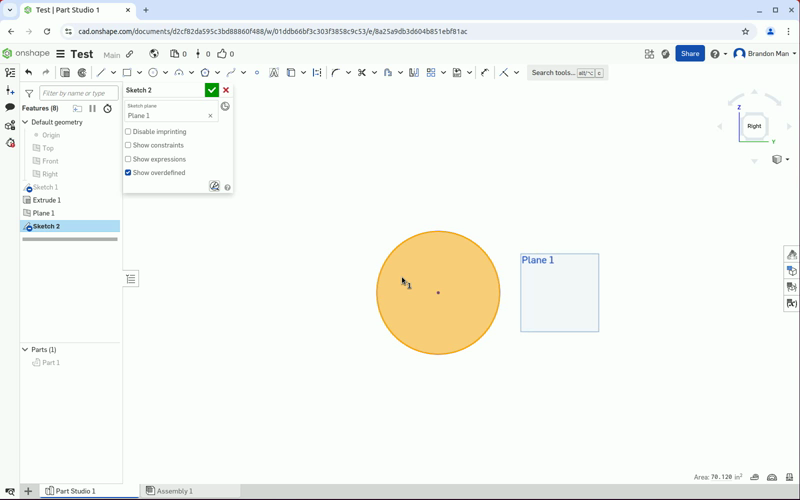
scroll(-6)
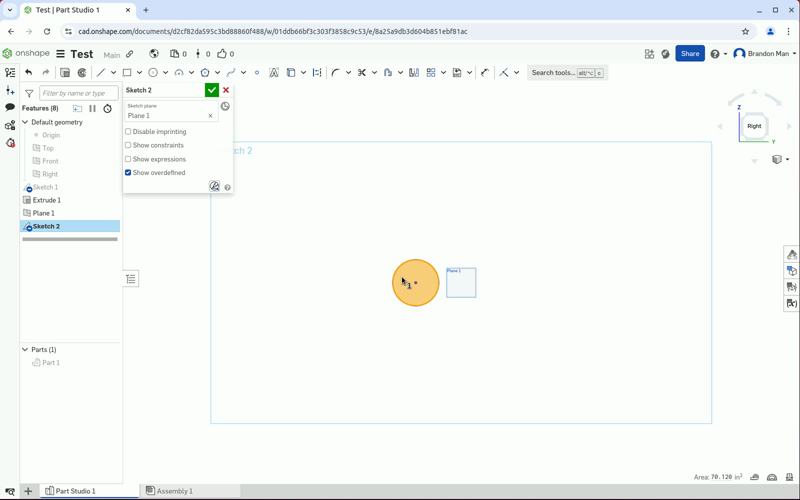
mouse_move(73, 352)
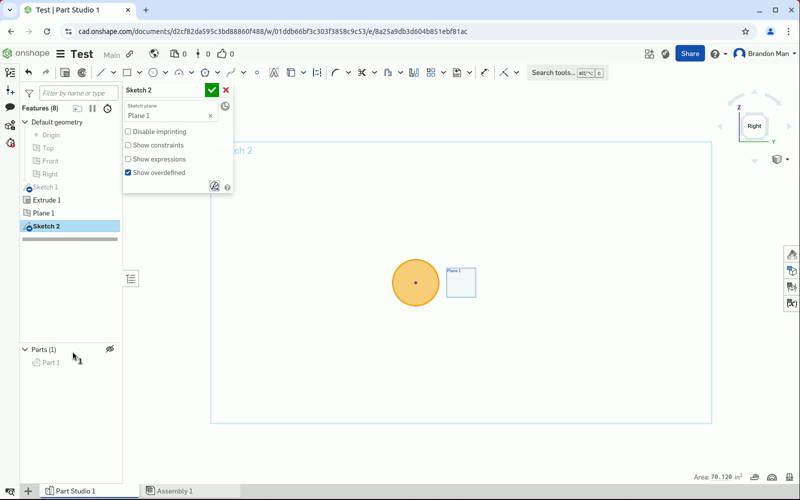
key(shift+y)
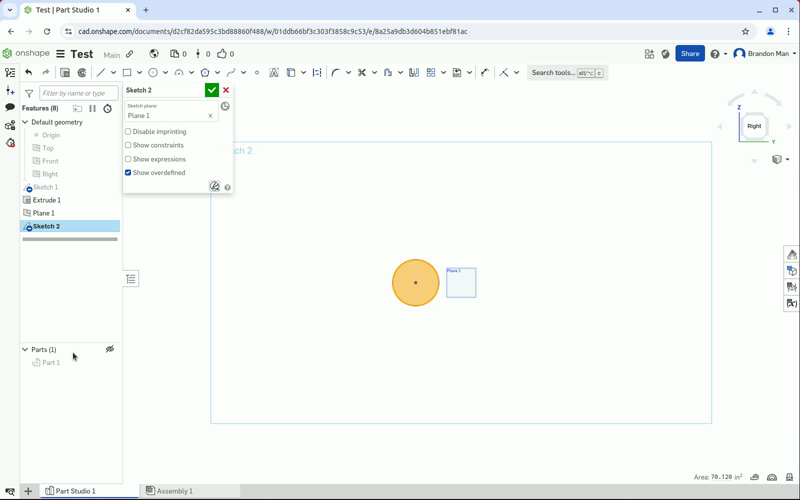
key(shift+e)
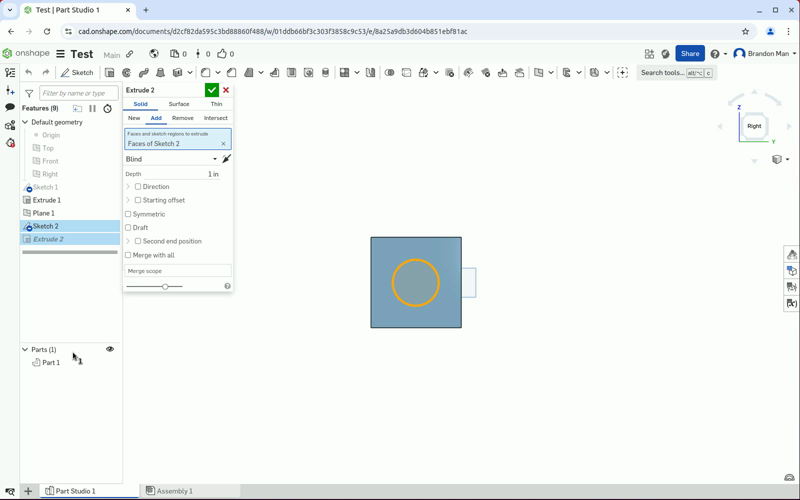
mouse_move(143, 106)
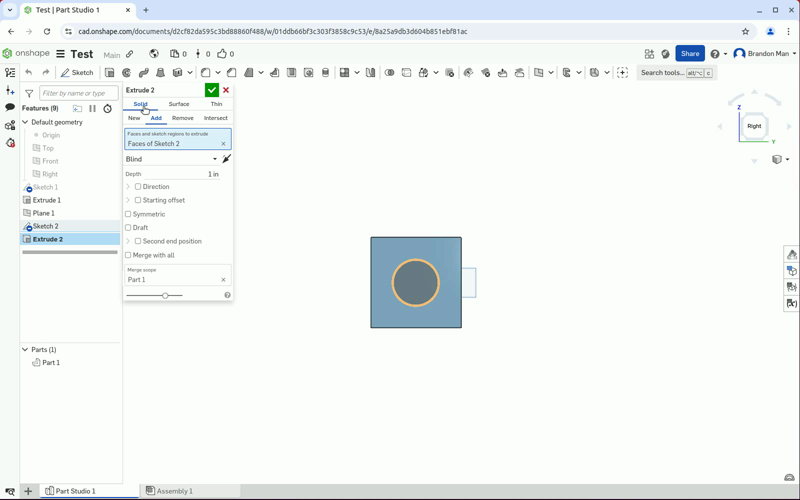
click(143, 106)
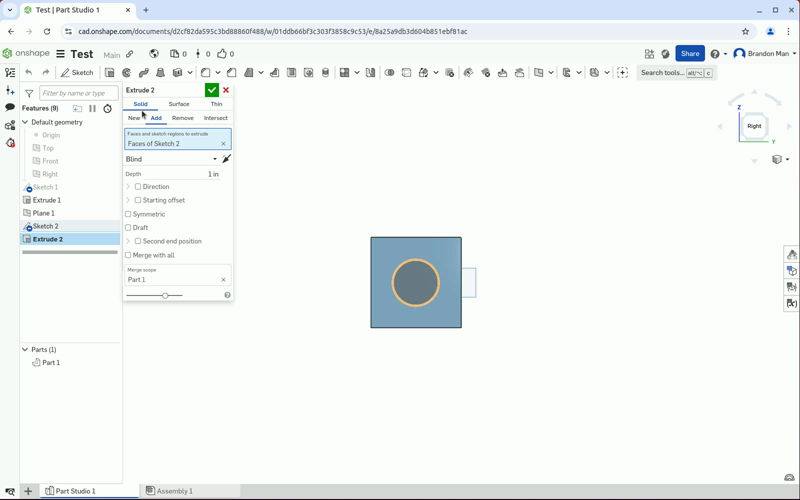
mouse_move(137, 120)
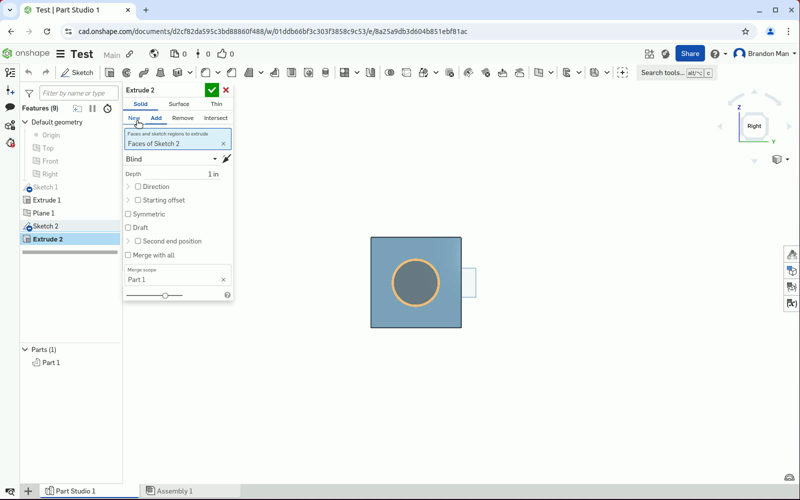
click(137, 120)
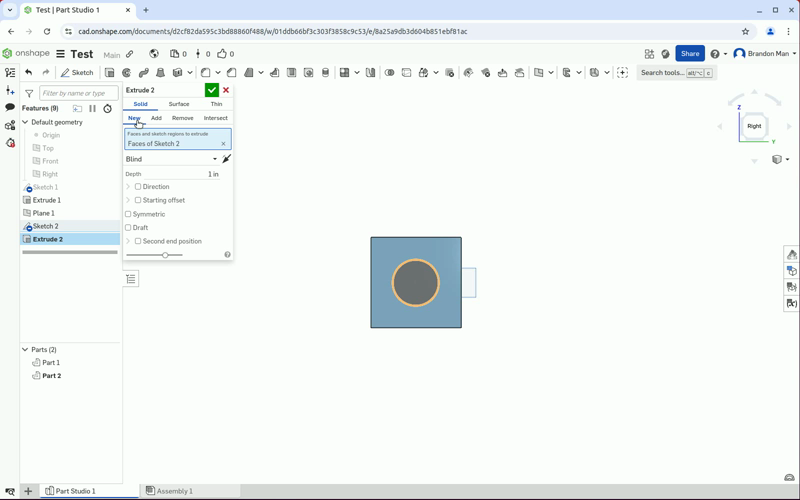
key(tab, 4)
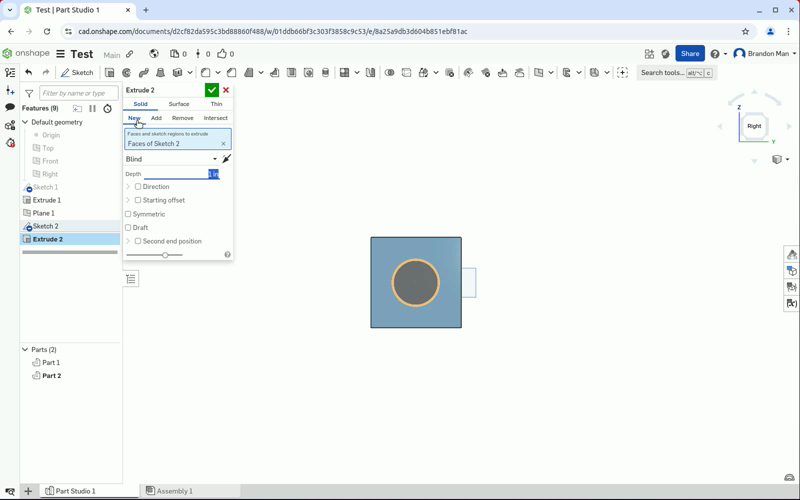
text(4.574)
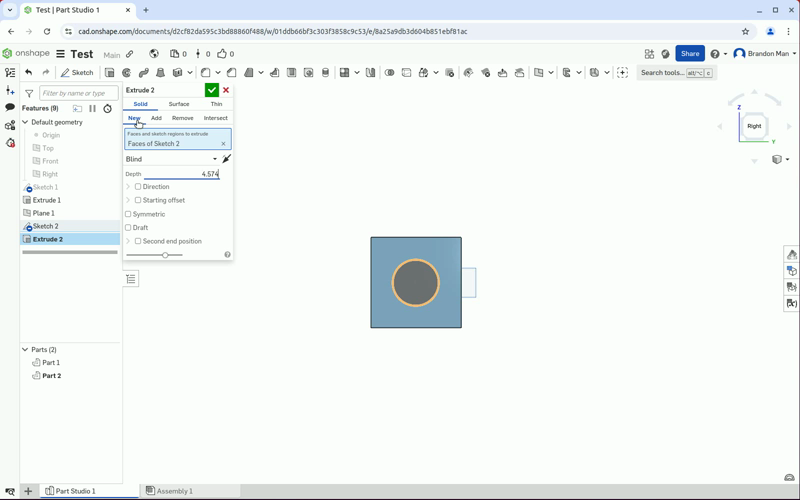
key(enter)
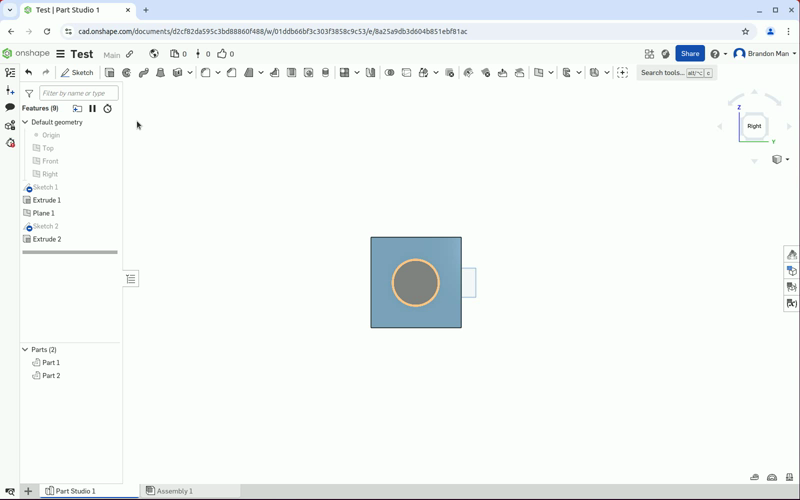
key(shift+h)
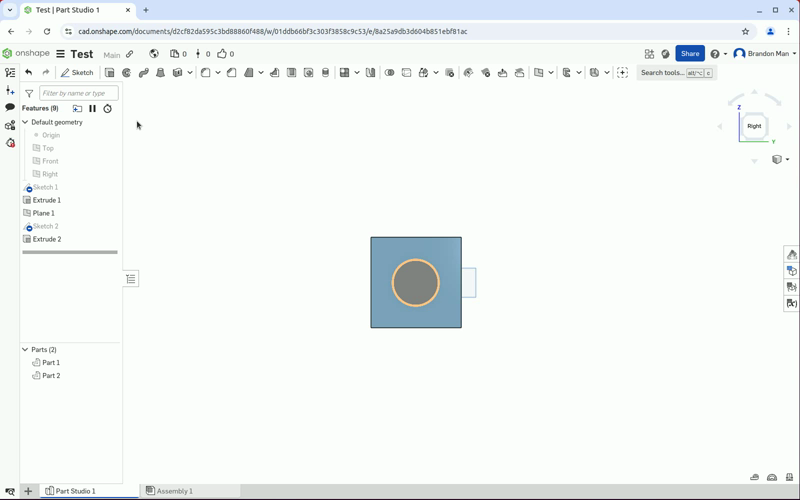
key(shift+h)
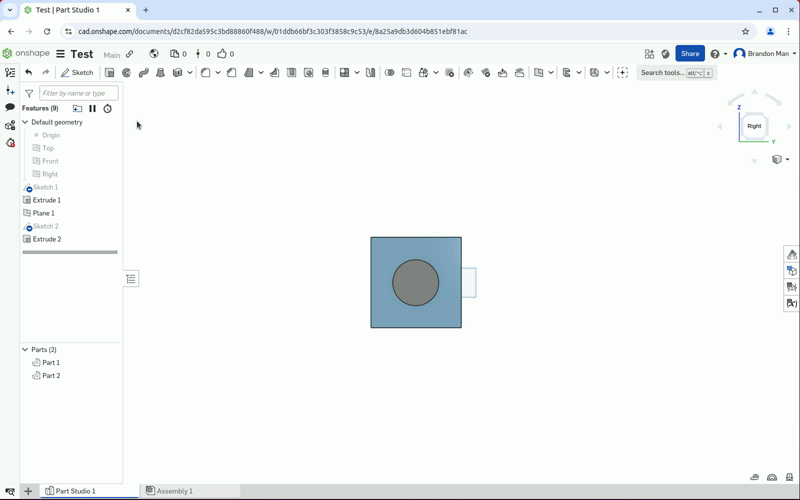
mouse_move(73, 189)
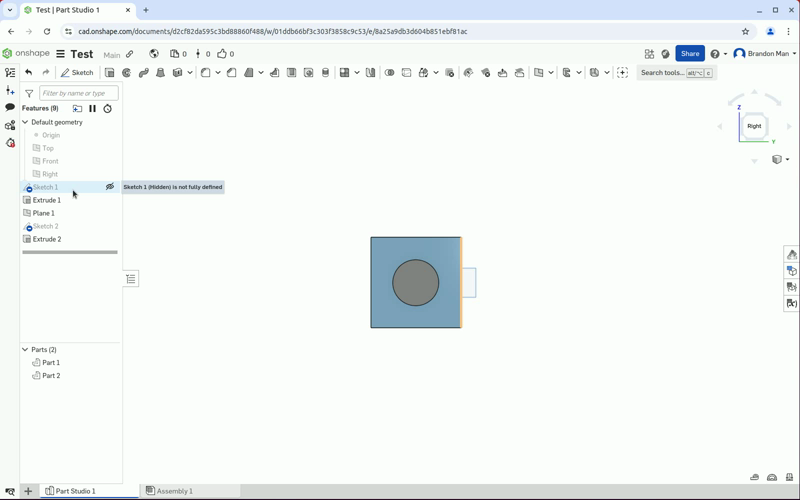
click(73, 189)
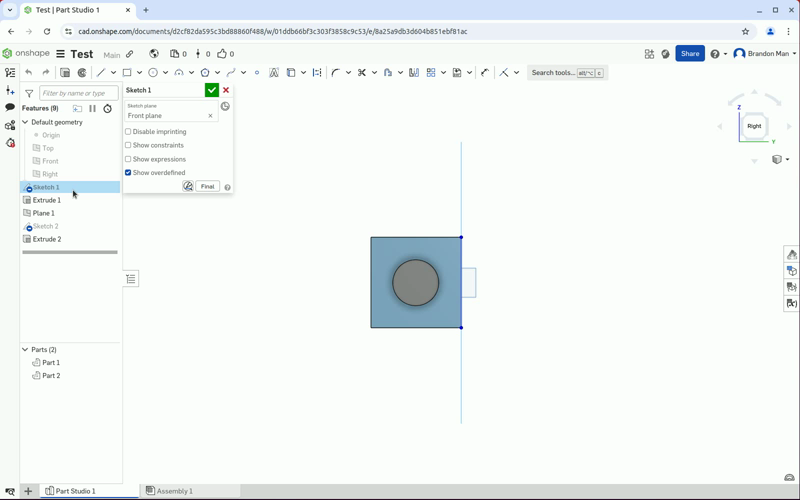
mouse_move(229, 92)
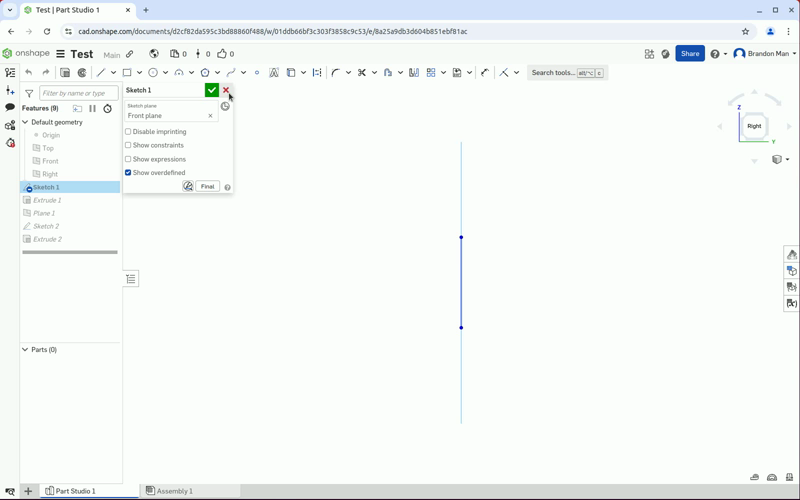
click(229, 92)
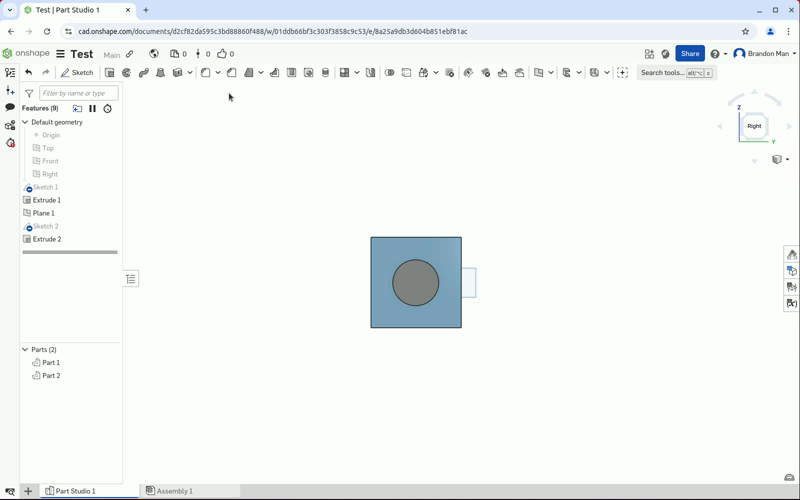
mouse_move(73, 352)
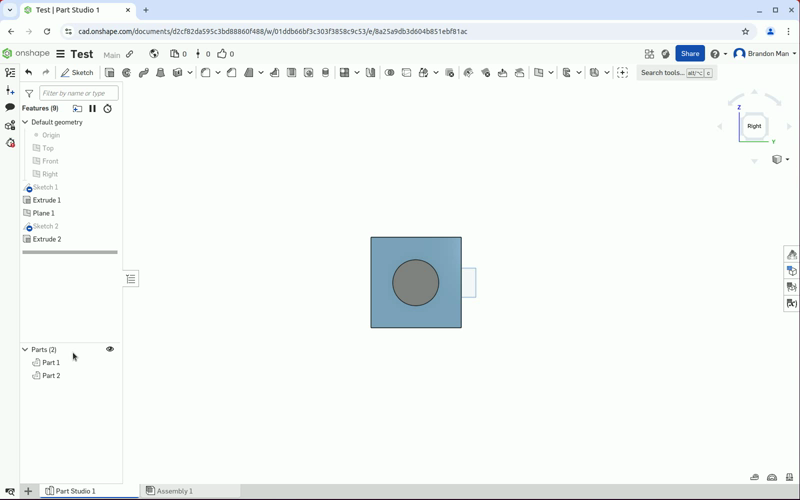
key(y)
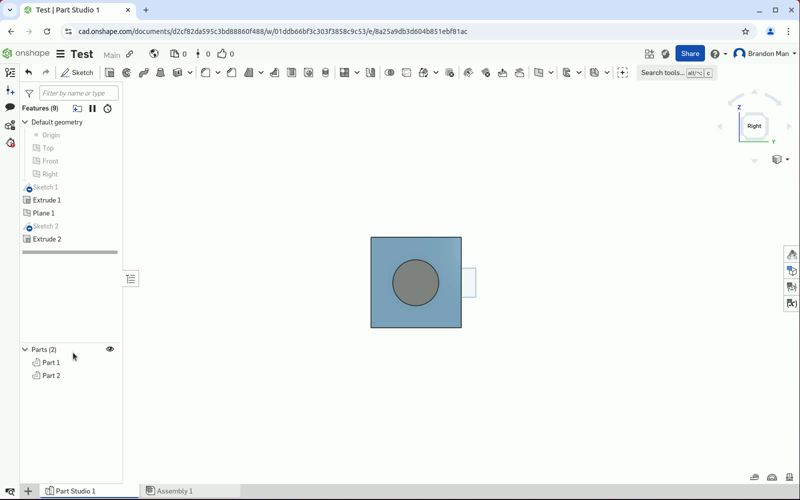
key(shift+p)
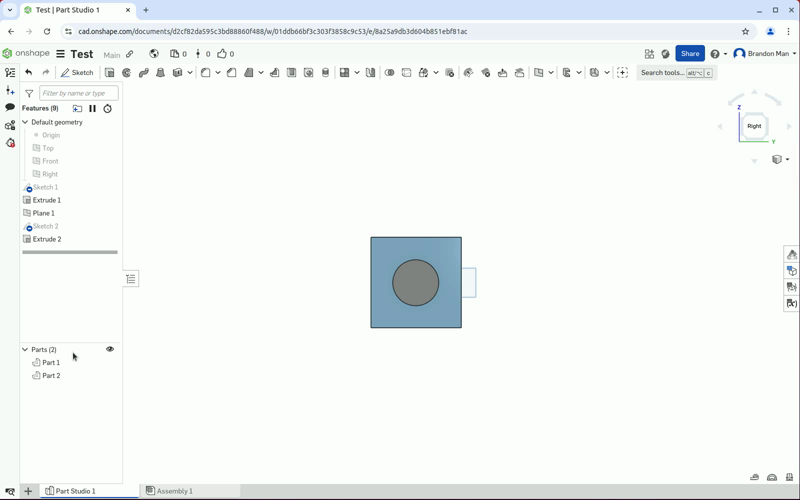
key(space)
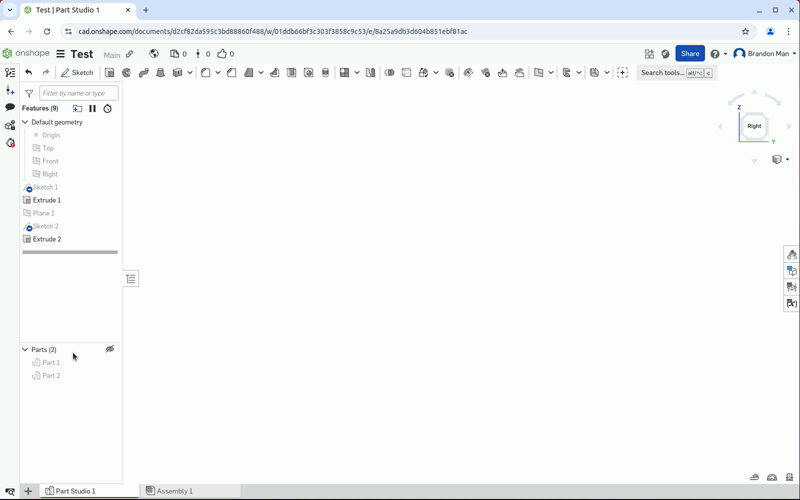
key_down(shift)
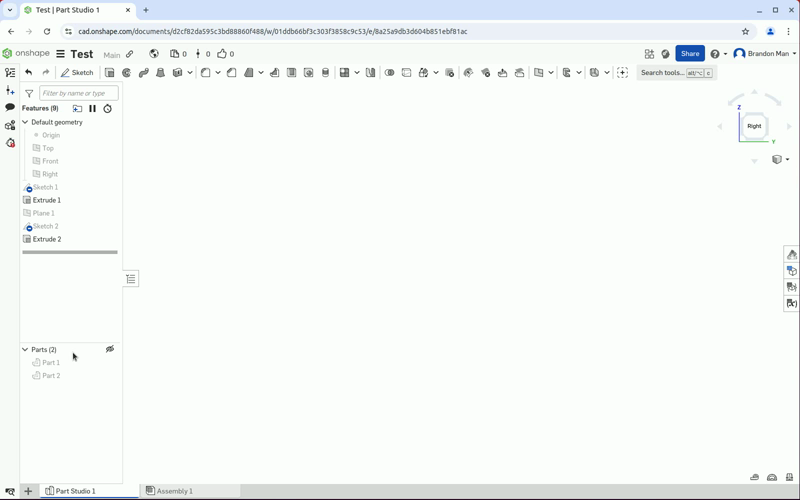
key(right)
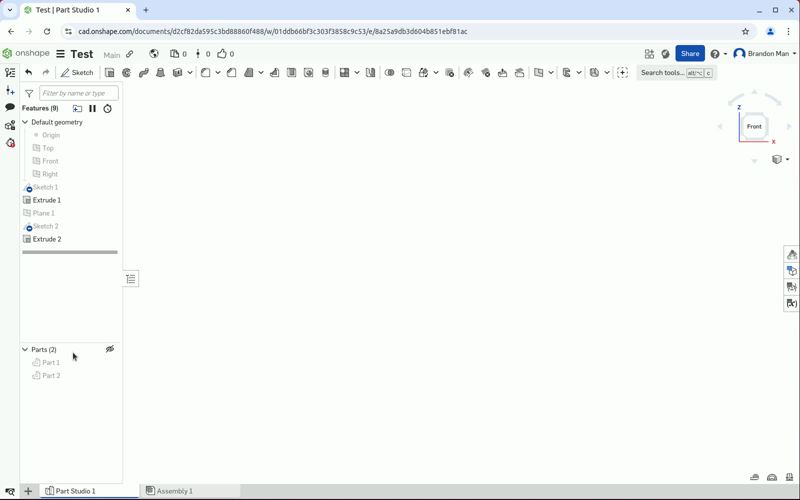
key_up(shift)
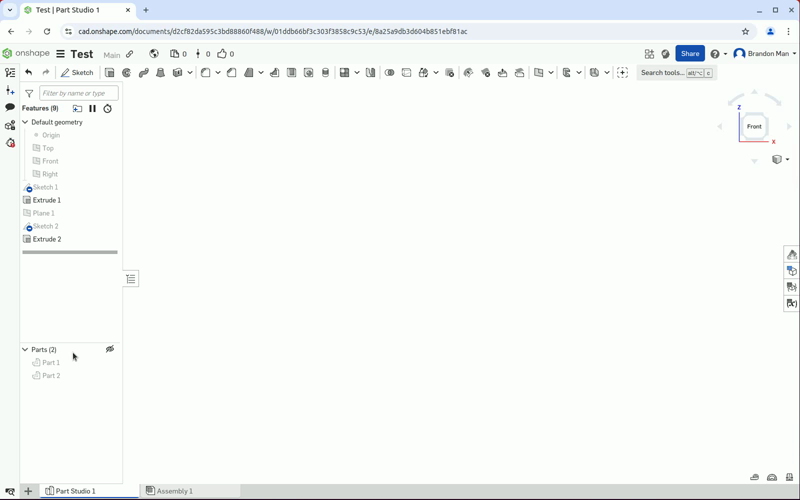
mouse_move(73, 352)
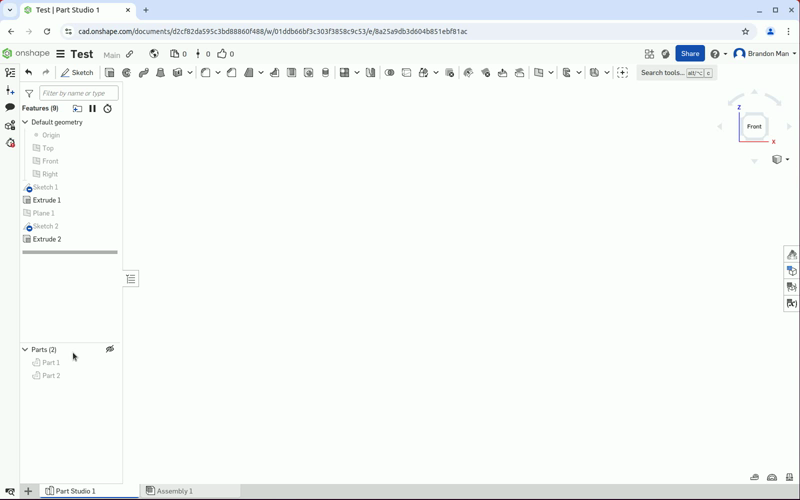
key(shift+y)
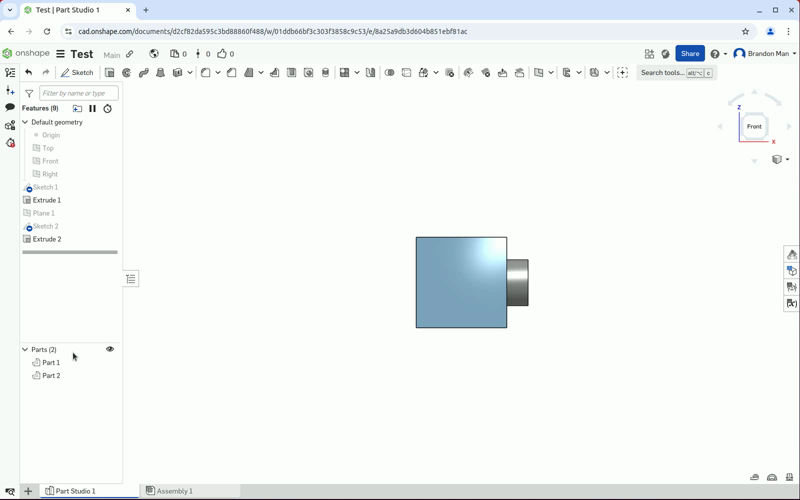
mouse_move(541, 75)
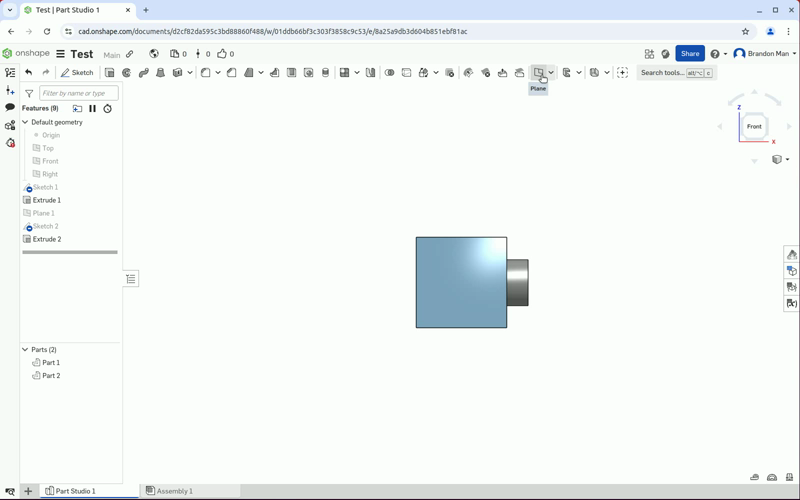
click(541, 75)
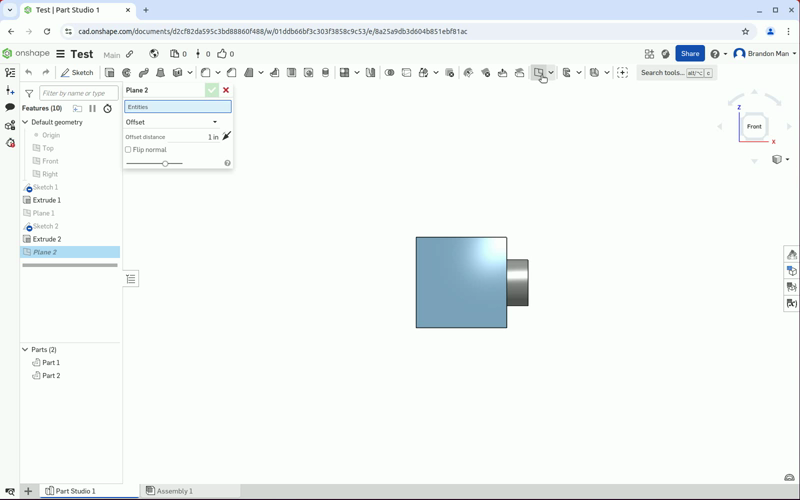
mouse_move(73, 163)
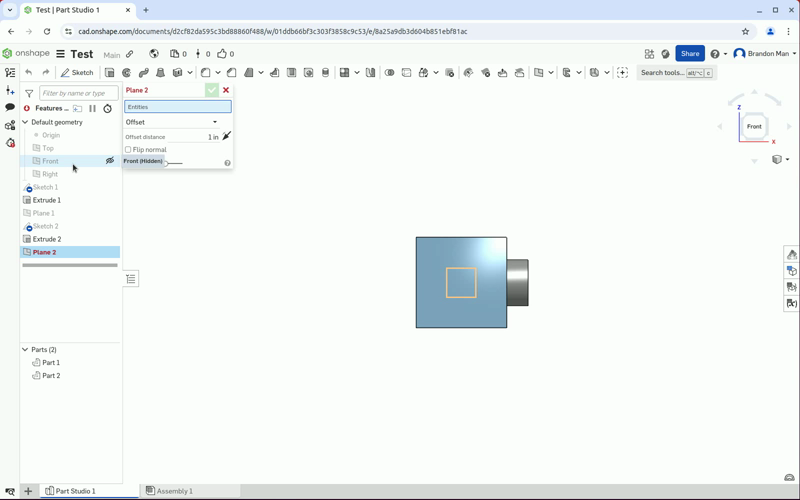
click(73, 163)
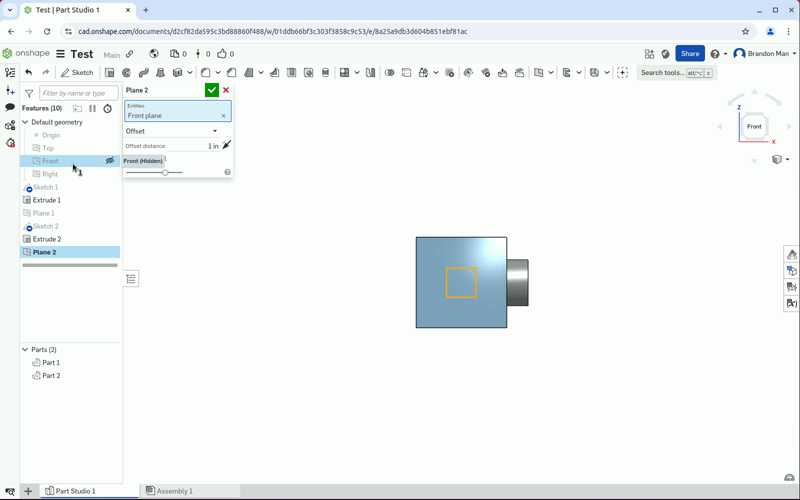
key(tab, 2)
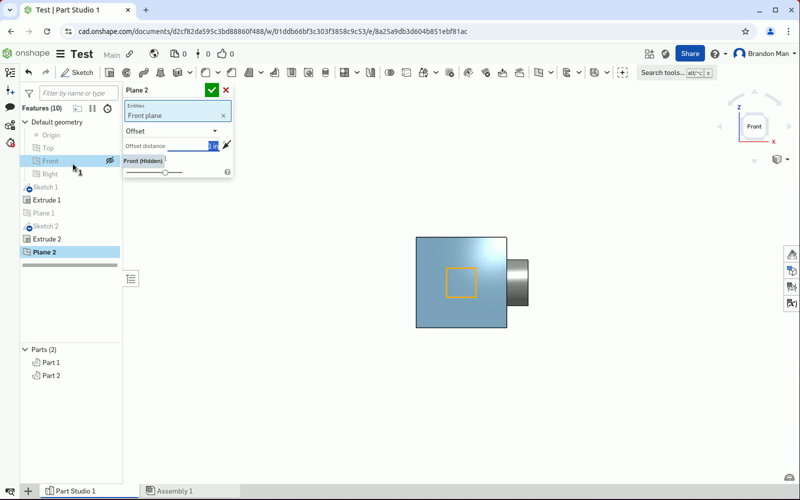
text(18.548)
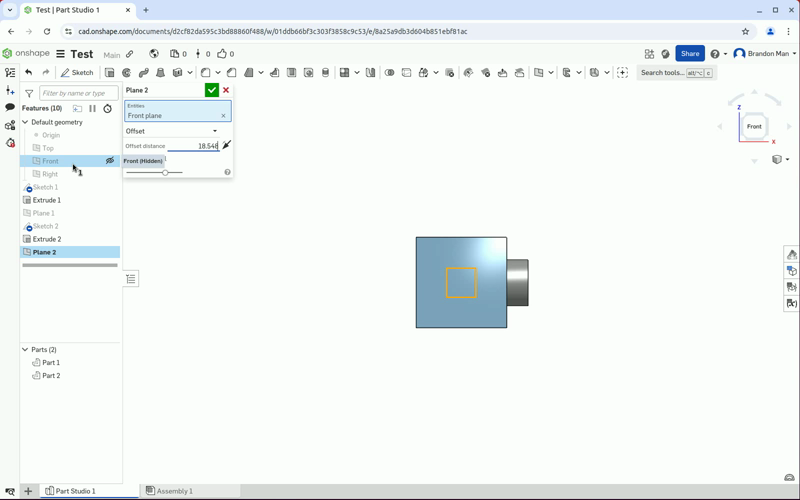
key(enter, 2)
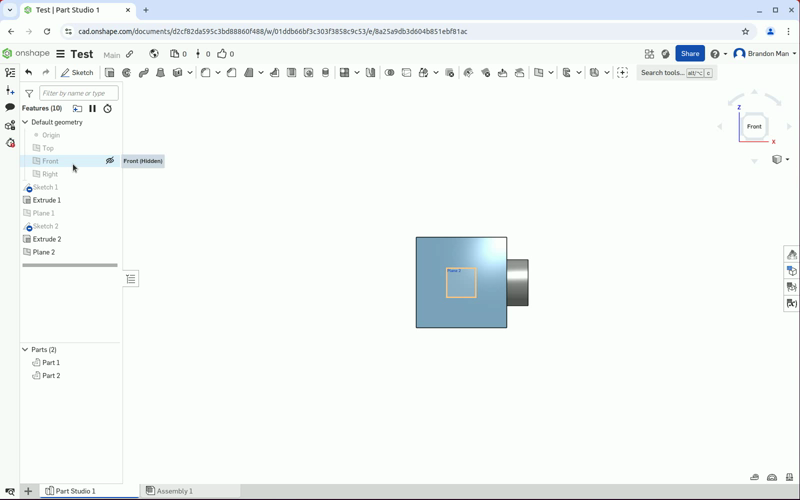
key(shift+s)
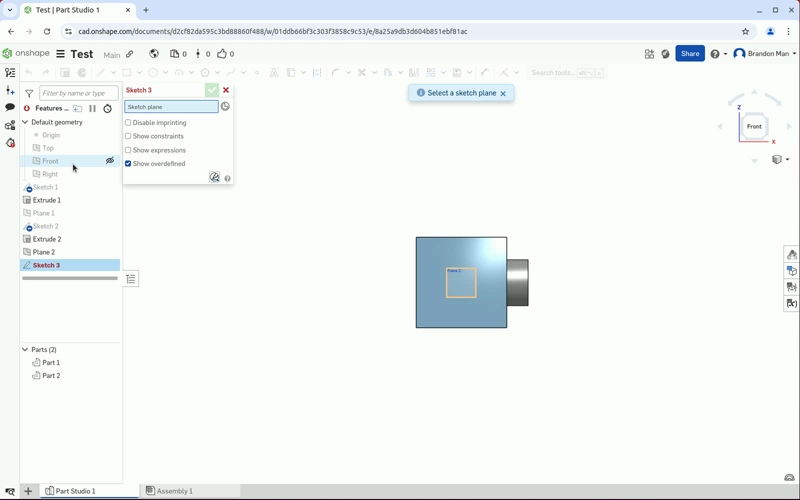
mouse_move(73, 254)
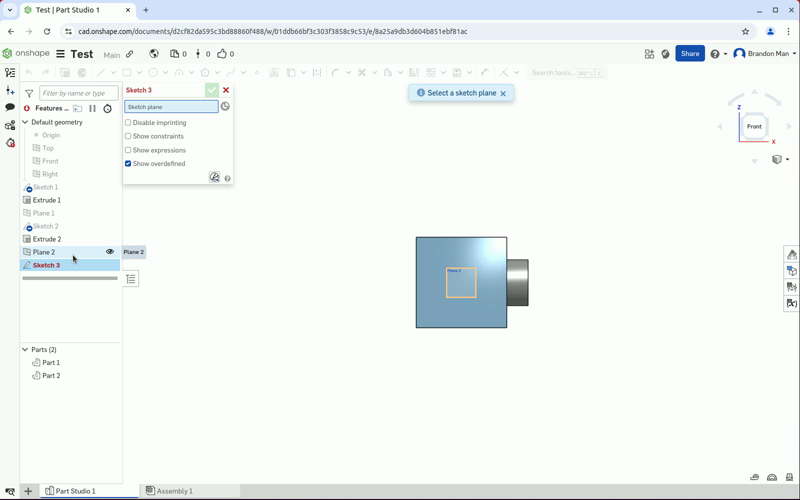
click(73, 254)
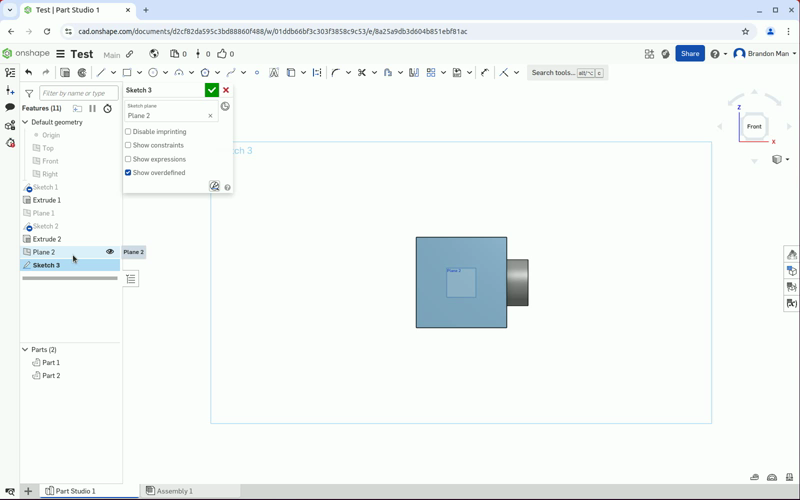
mouse_move(73, 352)
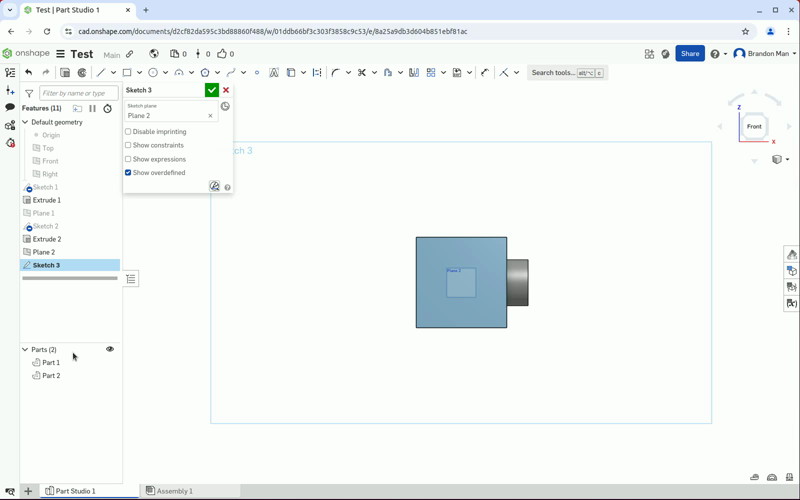
key(y)
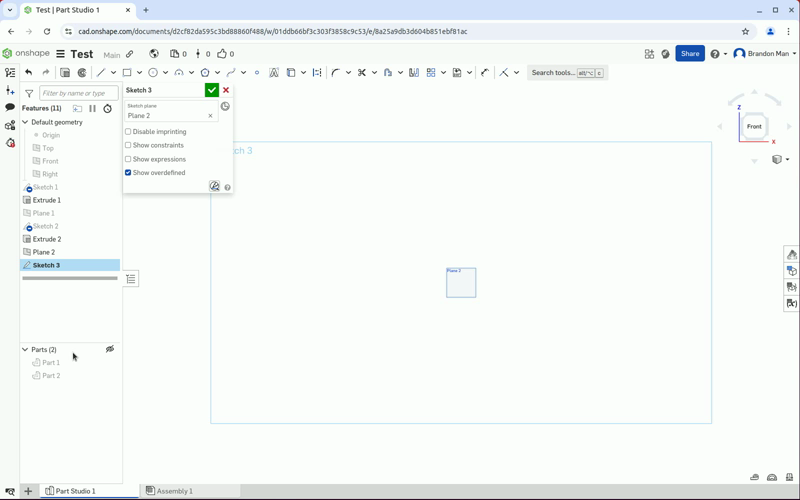
key(l)
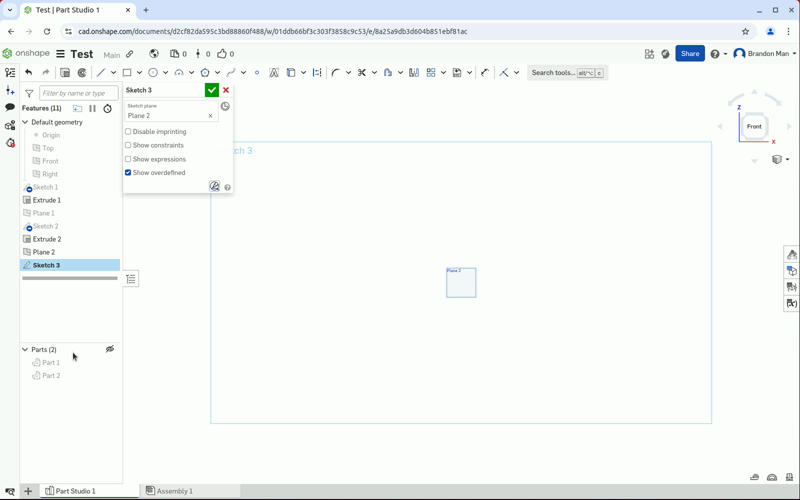
key_down(shift)
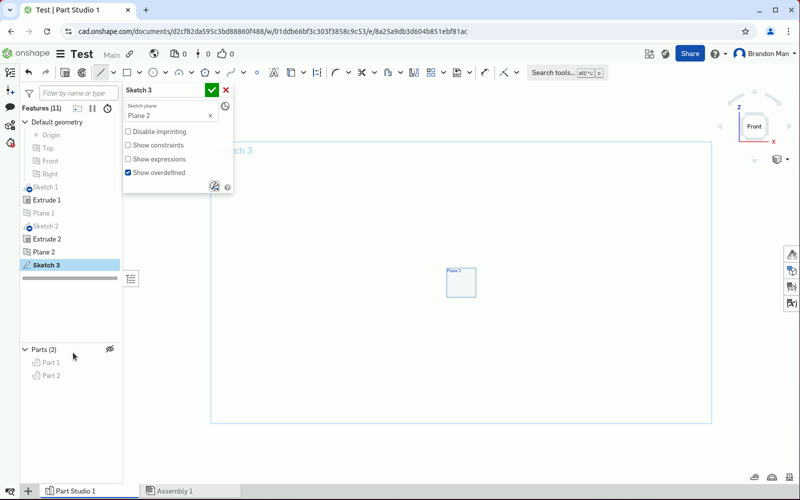
mouse_move(438, 305)
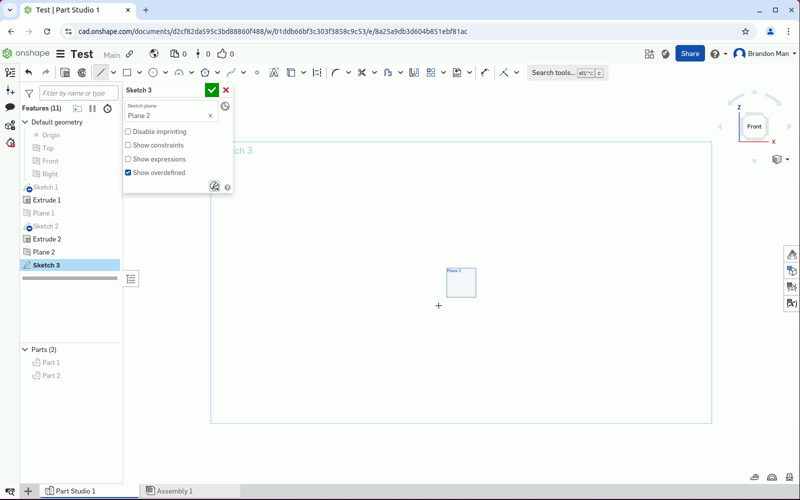
click(438, 305)
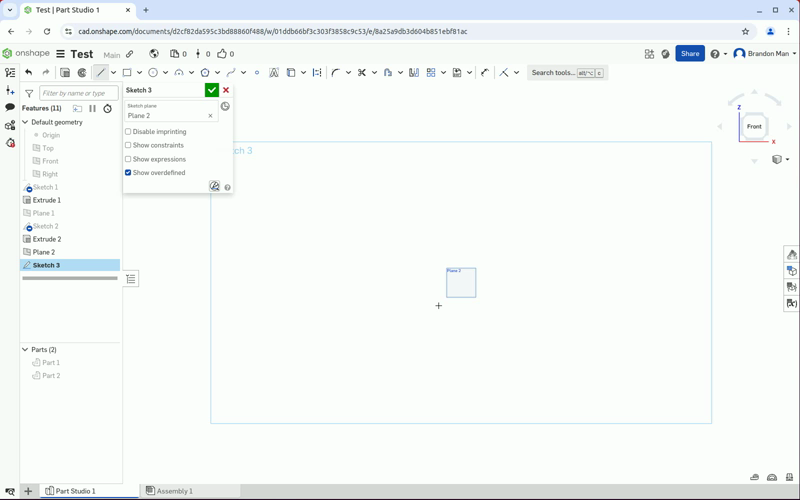
key_up(shift)
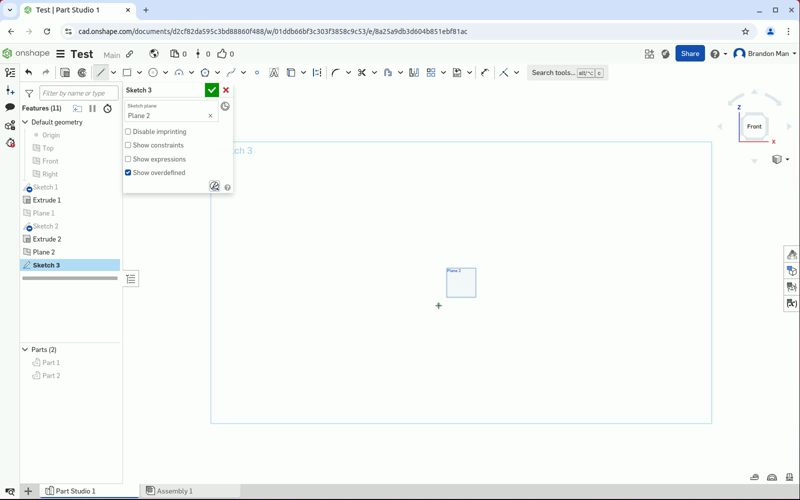
key_down(shift)
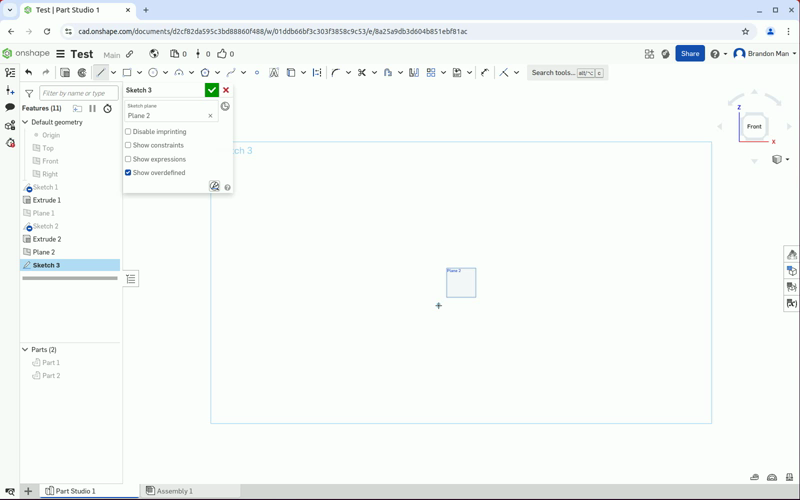
mouse_move(468, 305)
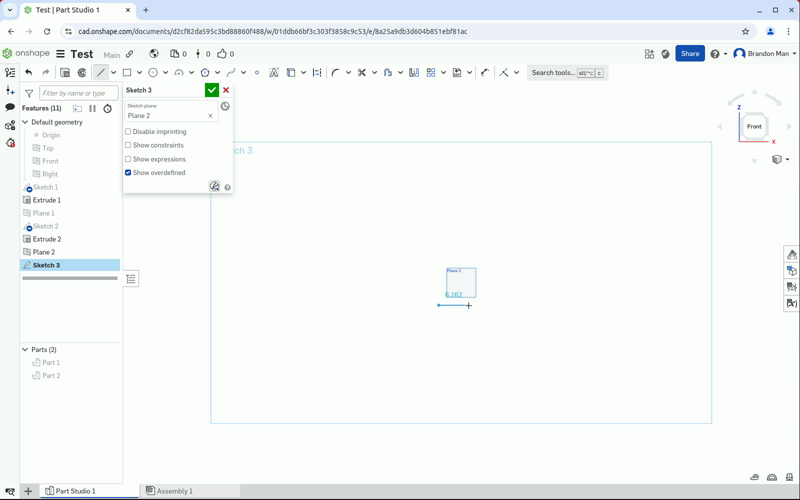
mouse_move(483, 305)
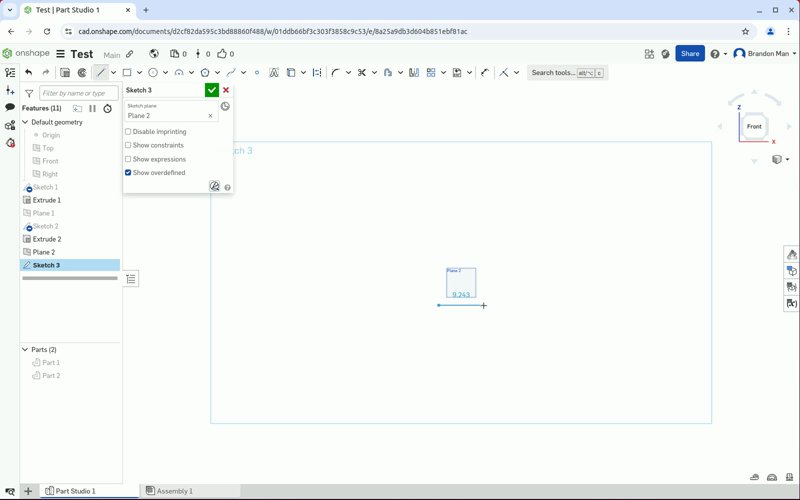
click(483, 305)
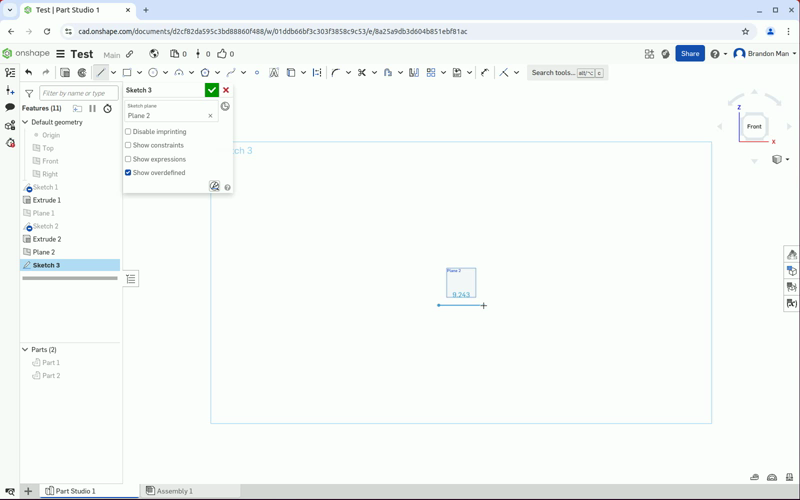
key_up(shift)
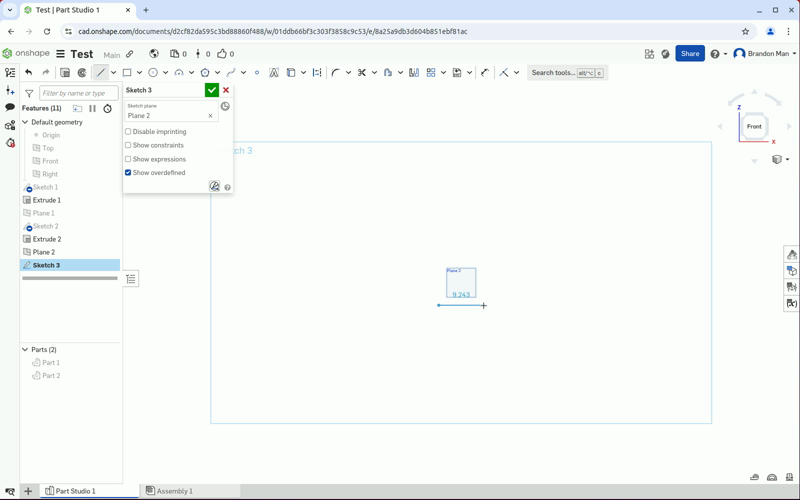
key_down(shift)
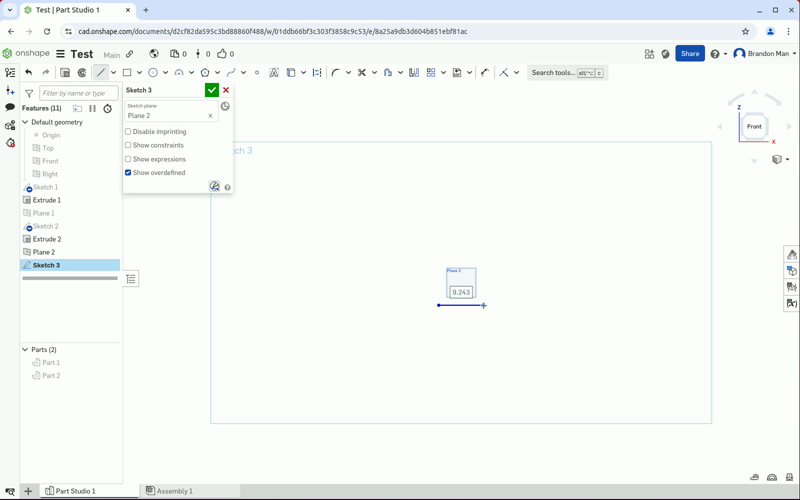
mouse_move(513, 305)
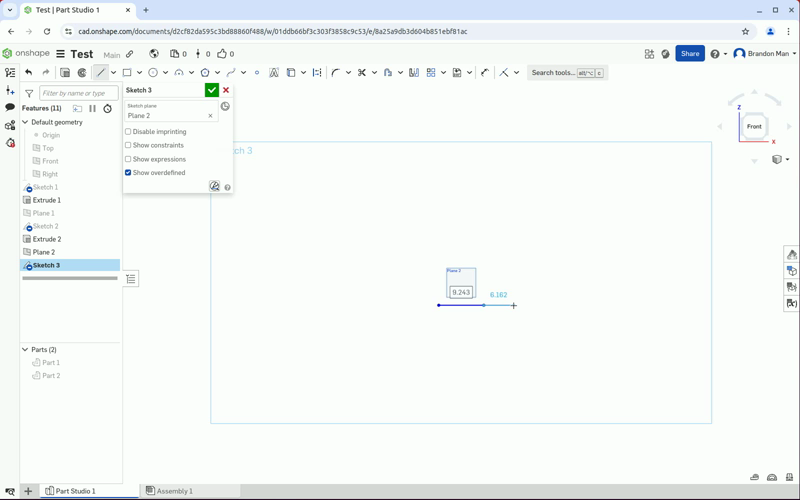
mouse_move(483, 259)
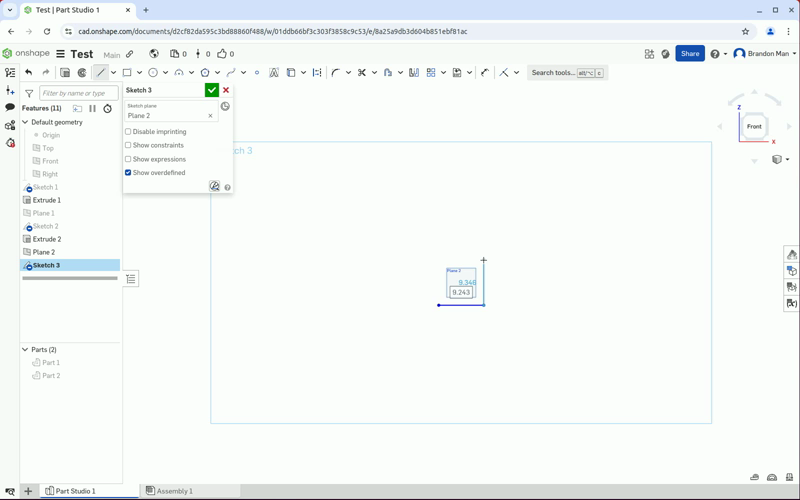
click(483, 259)
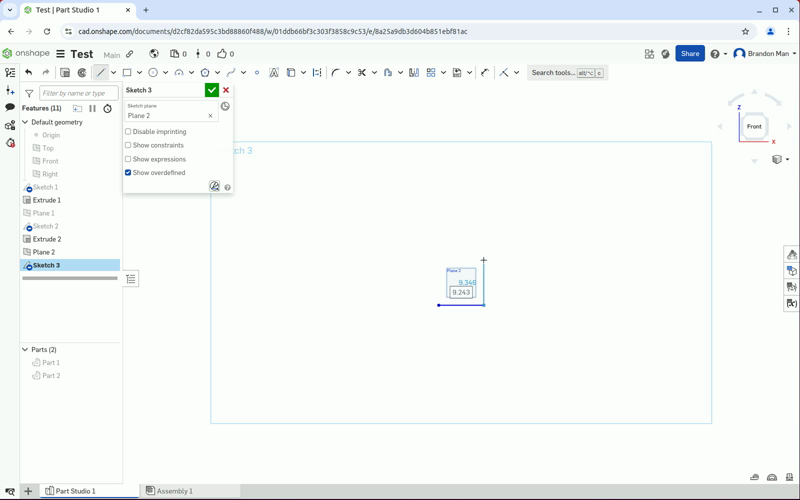
key_up(shift)
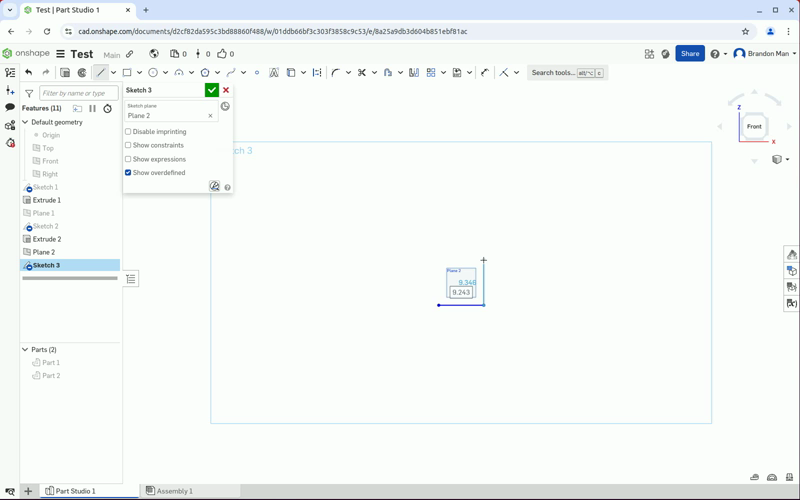
key_down(shift)
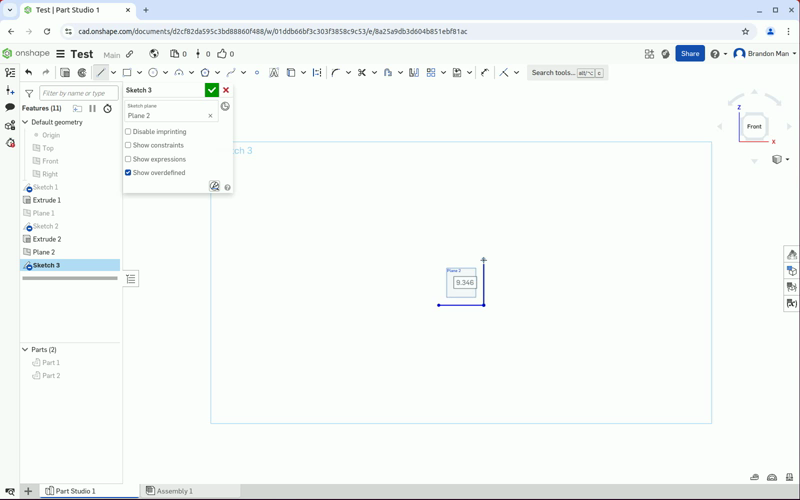
mouse_move(513, 259)
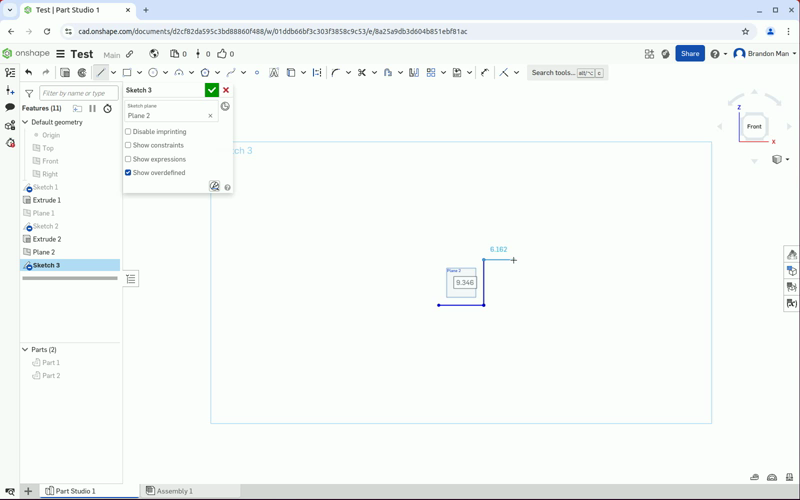
mouse_move(438, 259)
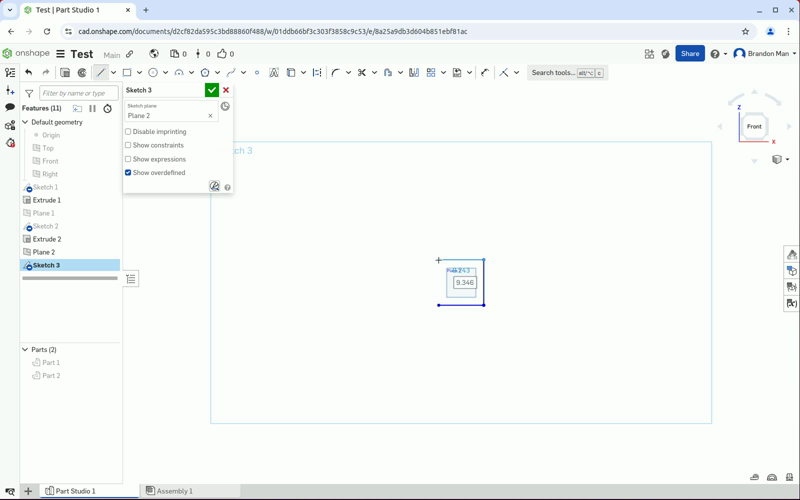
click(438, 259)
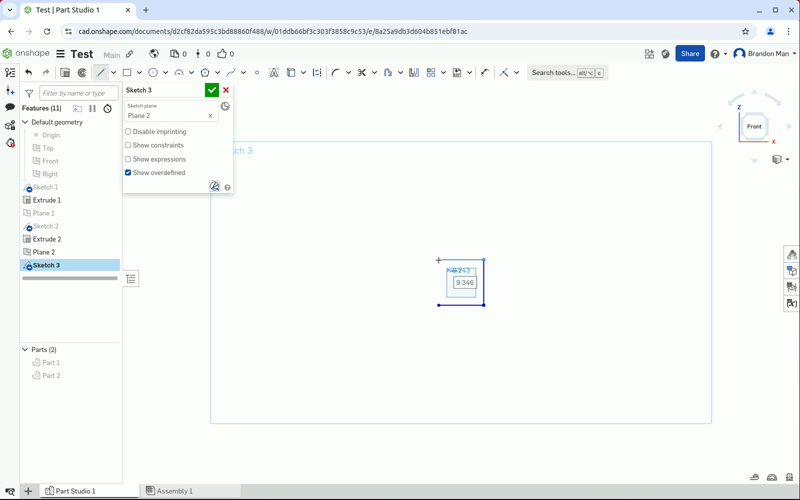
key_up(shift)
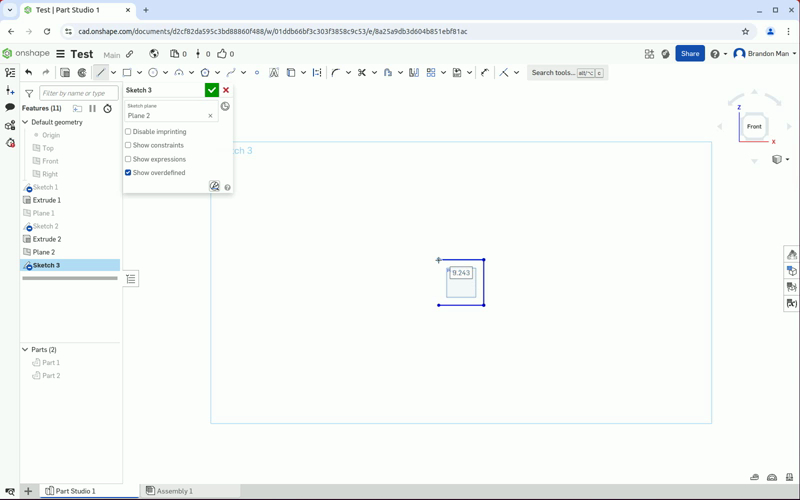
mouse_move(468, 259)
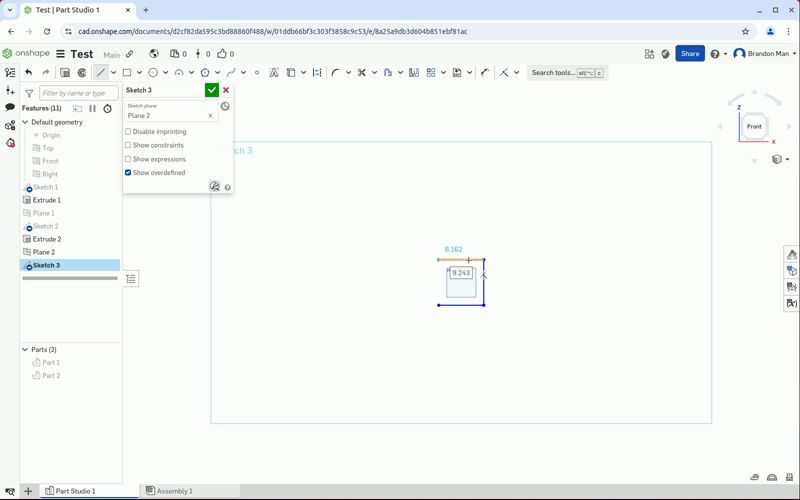
key_down(shift)
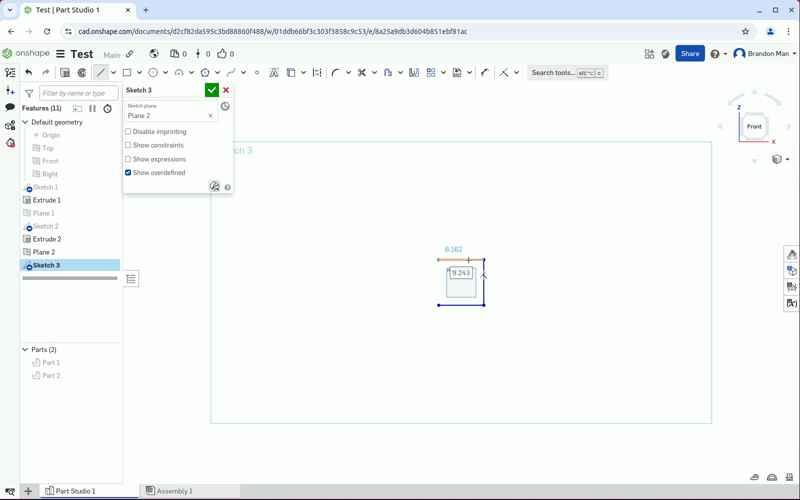
mouse_move(438, 305)
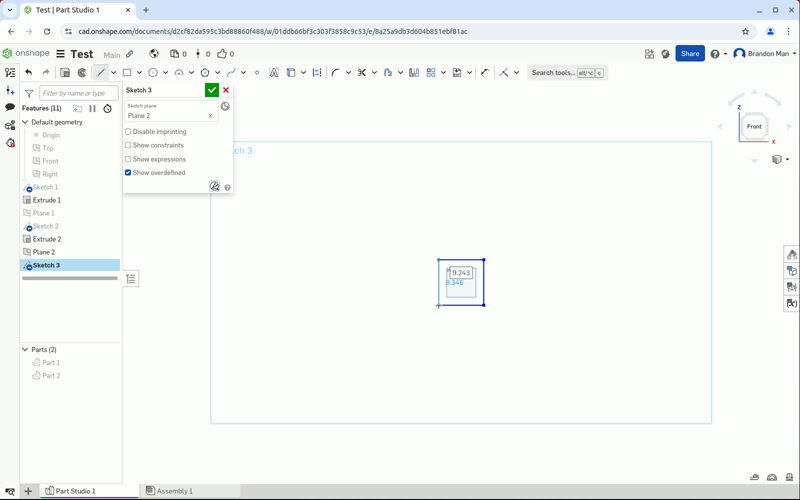
key_up(shift)
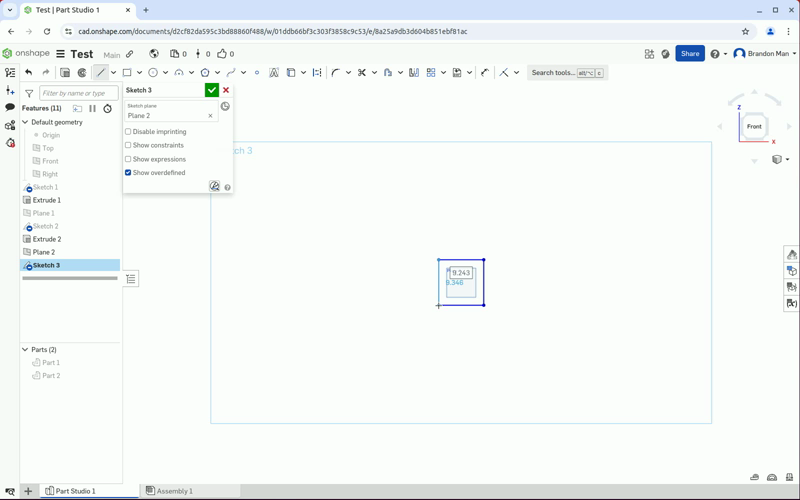
click(438, 305)
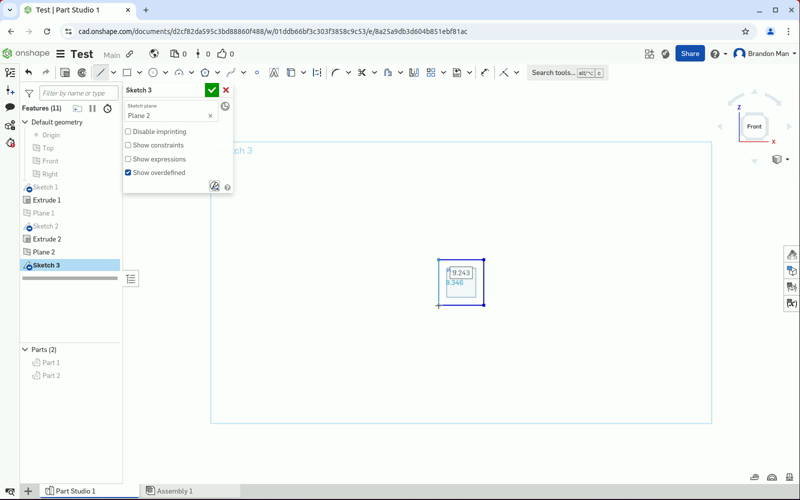
key(esc)
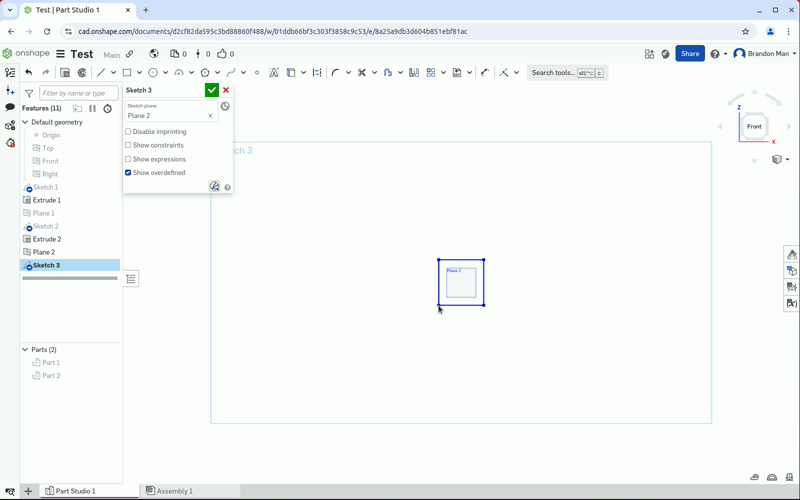
mouse_move(441, 284)
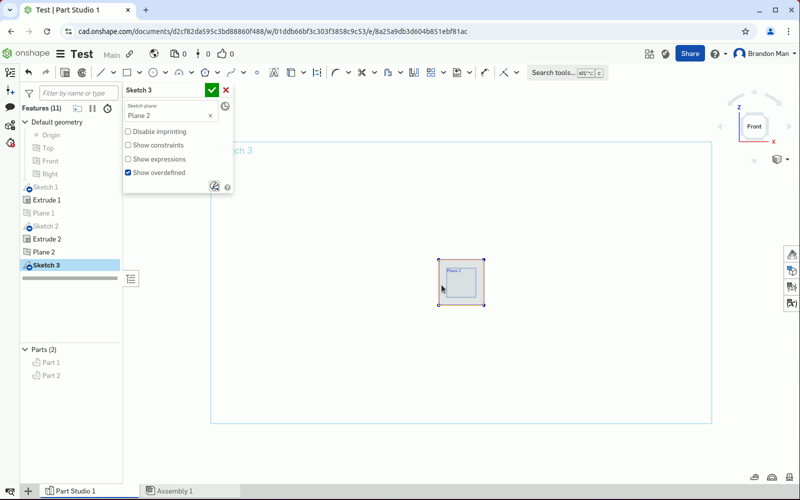
click(441, 284)
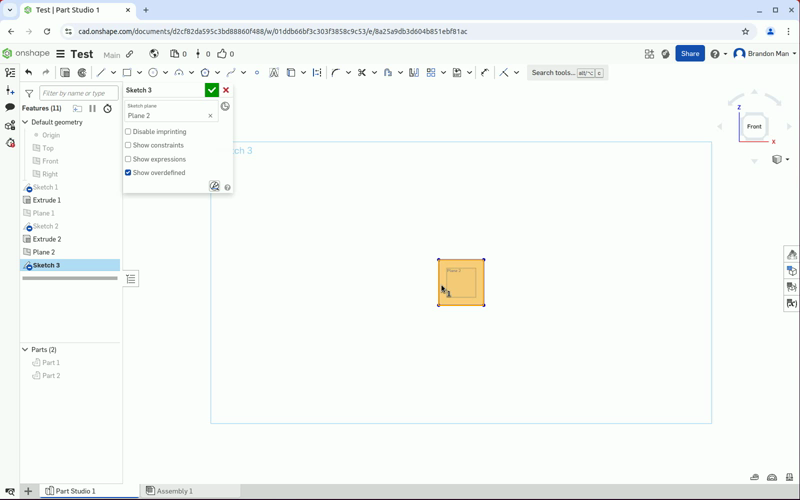
mouse_move(73, 352)
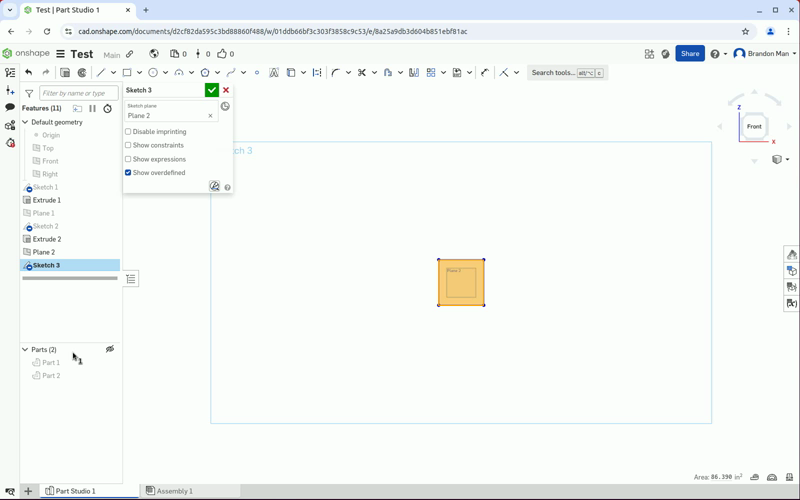
key(shift+y)
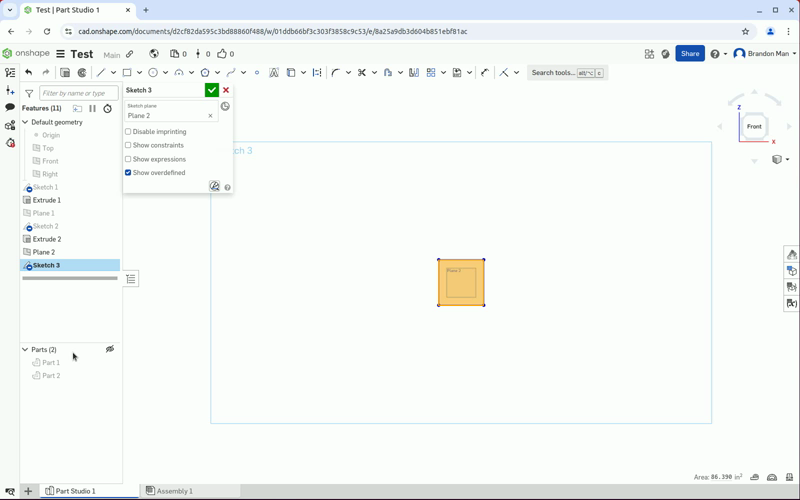
key(shift+e)
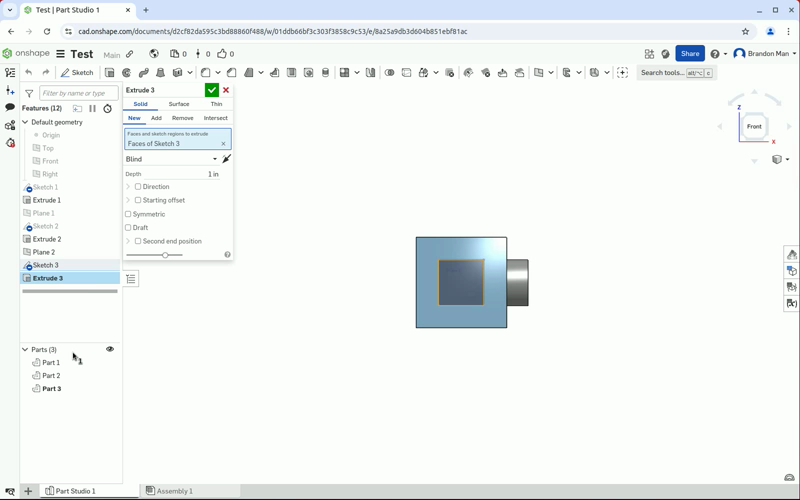
mouse_move(143, 106)
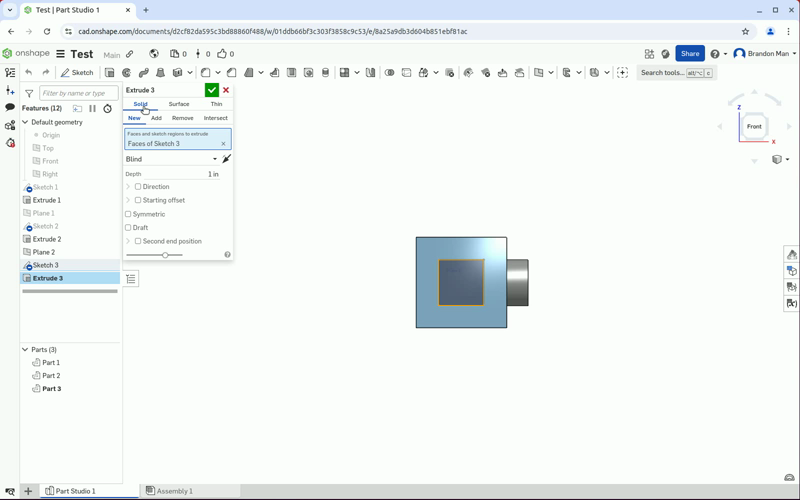
click(143, 106)
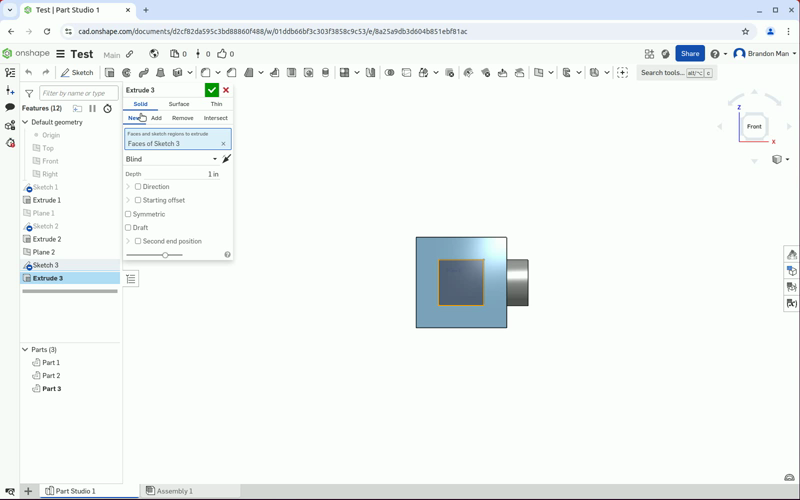
mouse_move(137, 120)
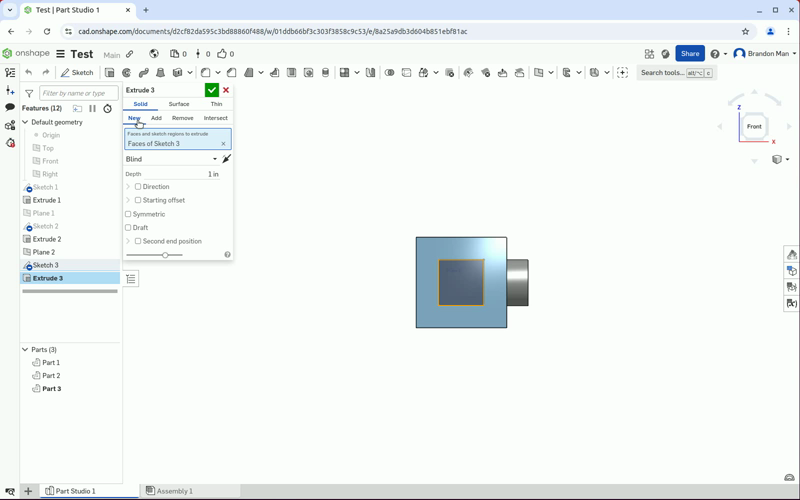
click(137, 120)
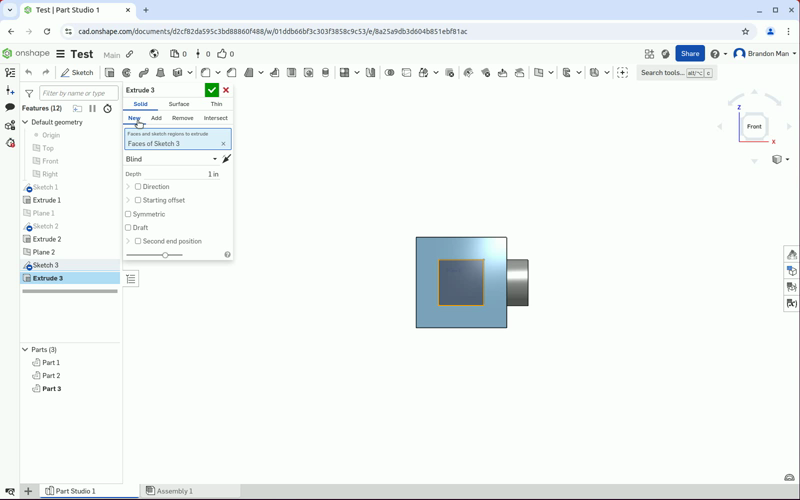
key(tab, 4)
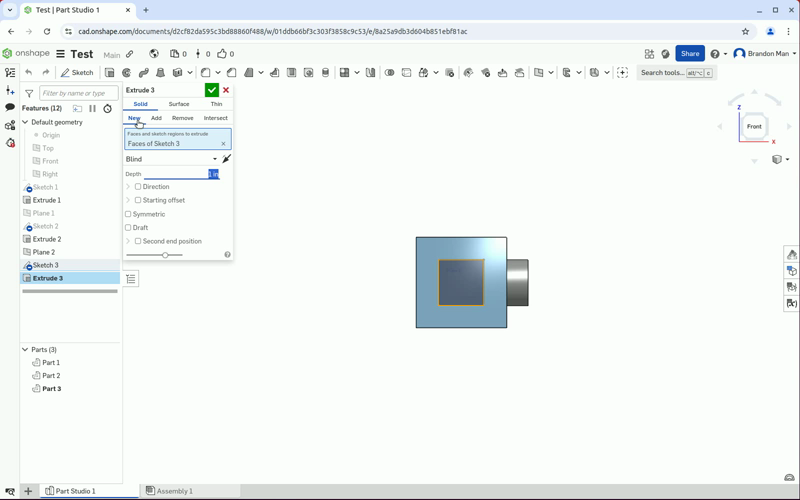
text(4.574)
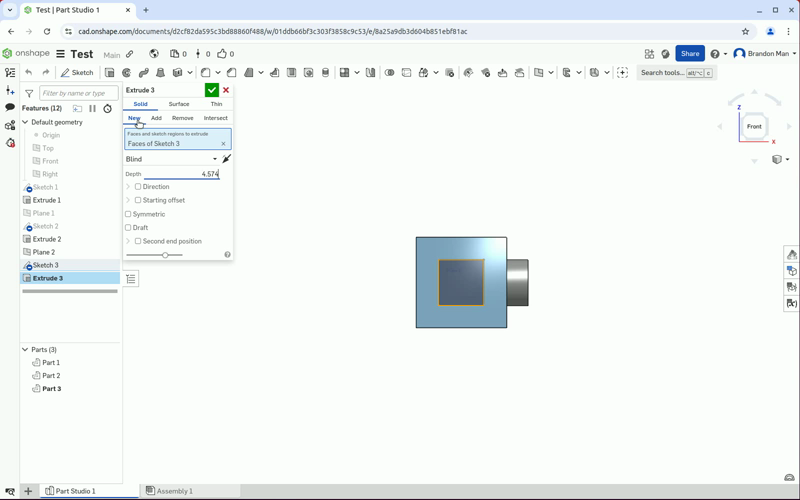
key(enter)
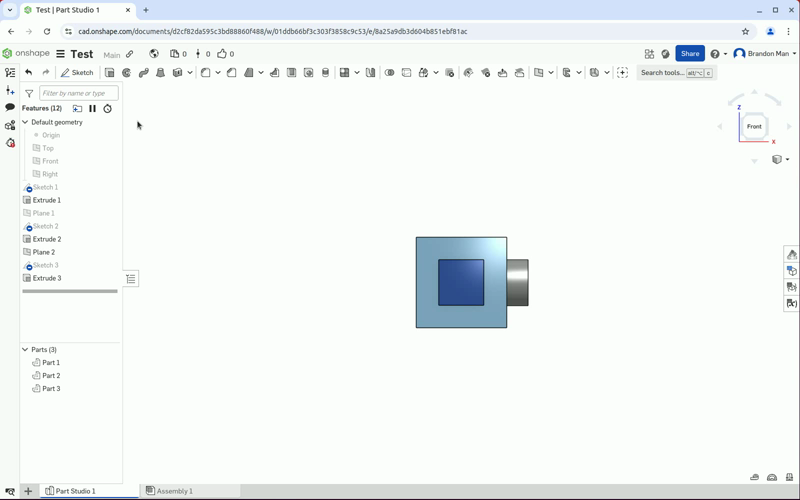
key(shift+h)
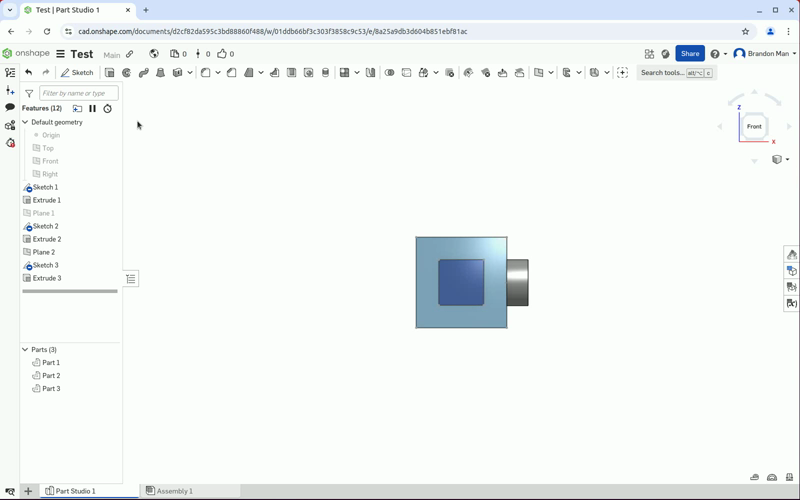
key(shift+h)
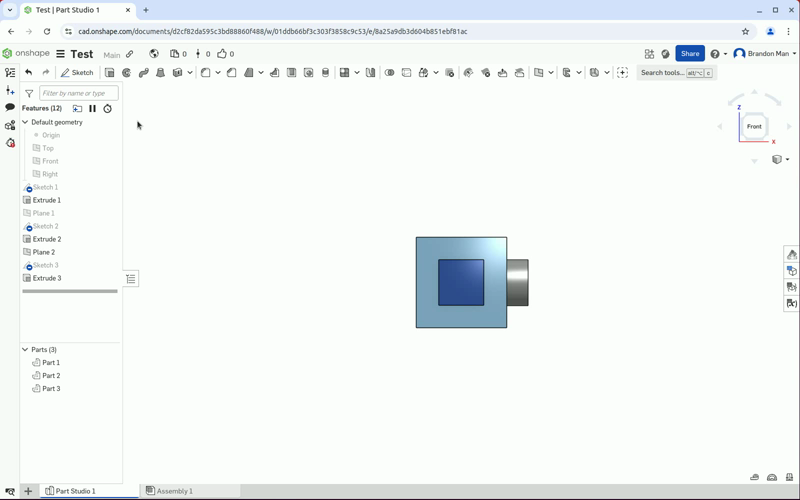
mouse_move(73, 189)
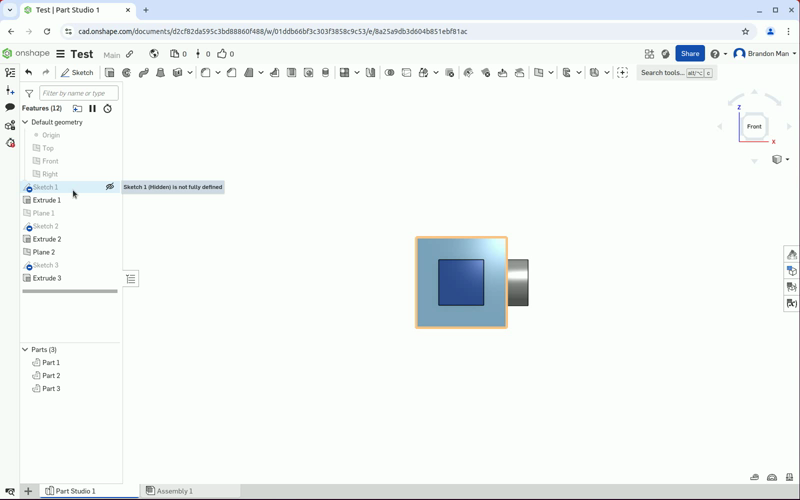
click(73, 189)
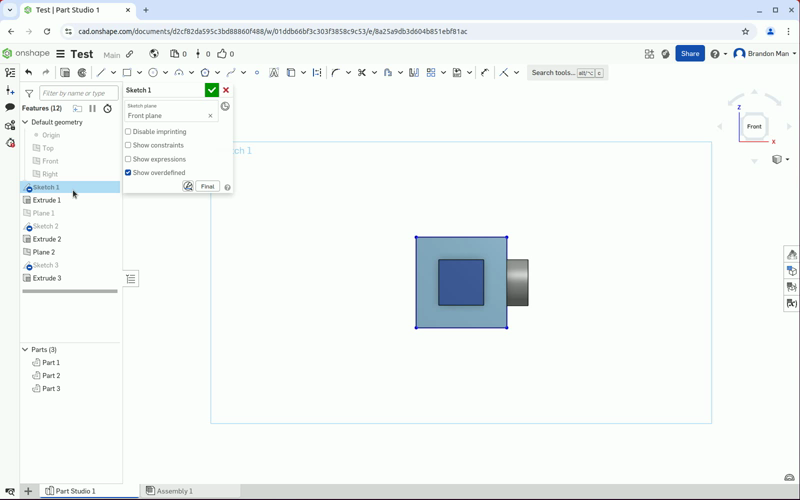
mouse_move(229, 92)
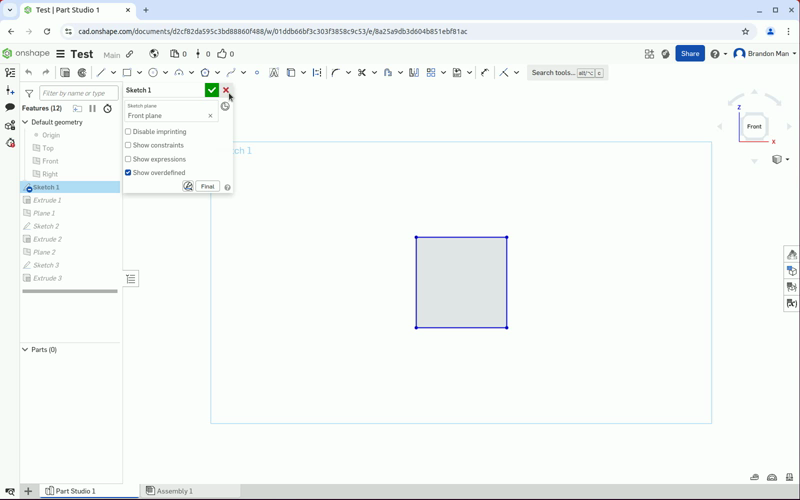
click(229, 92)
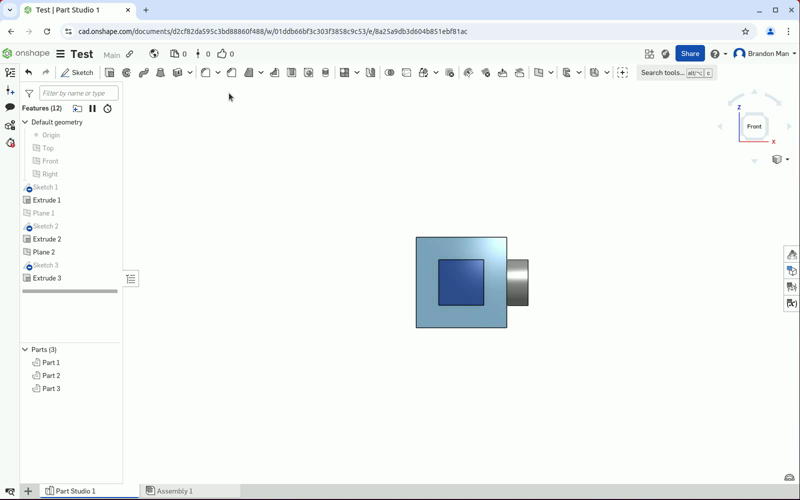
mouse_move(73, 352)
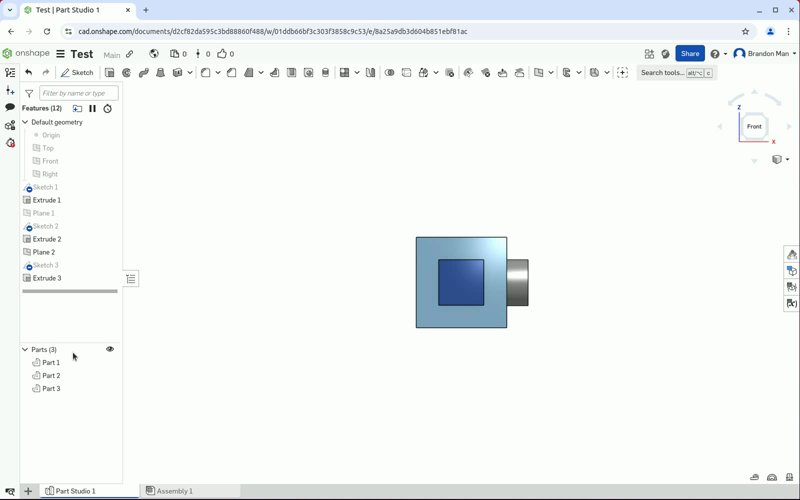
key(y)
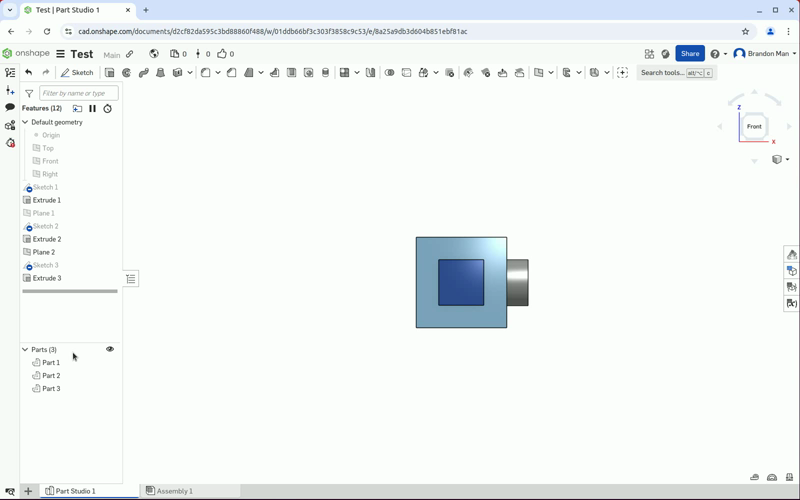
key(shift+p)
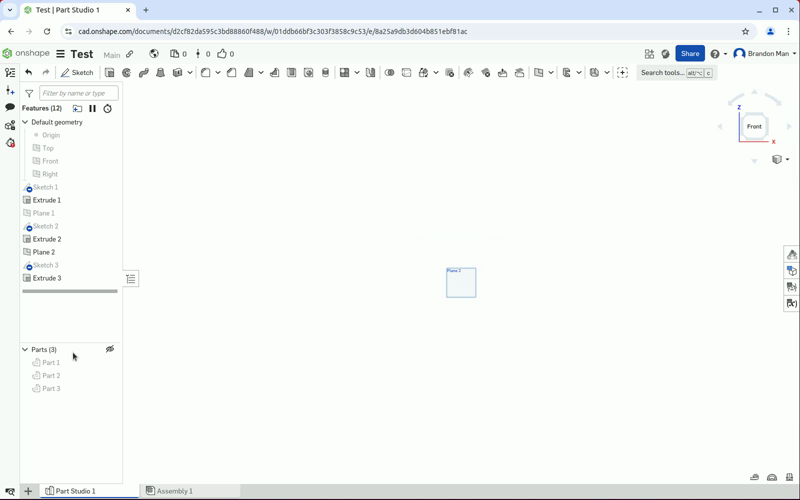
key(space)
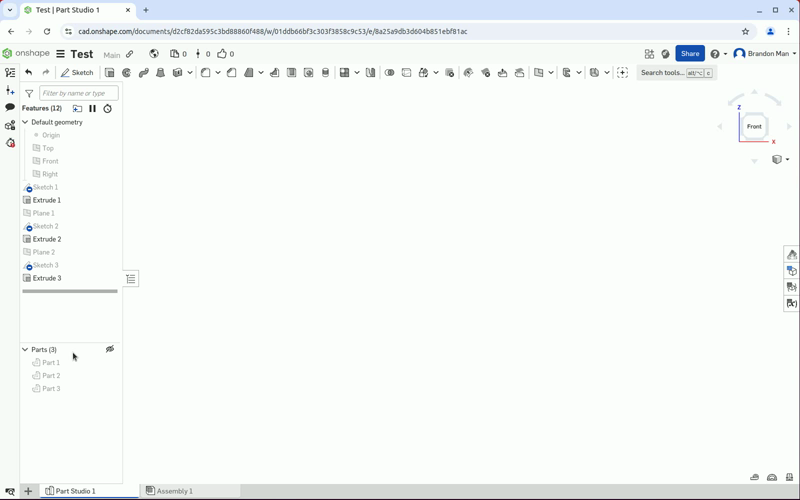
key_down(shift)
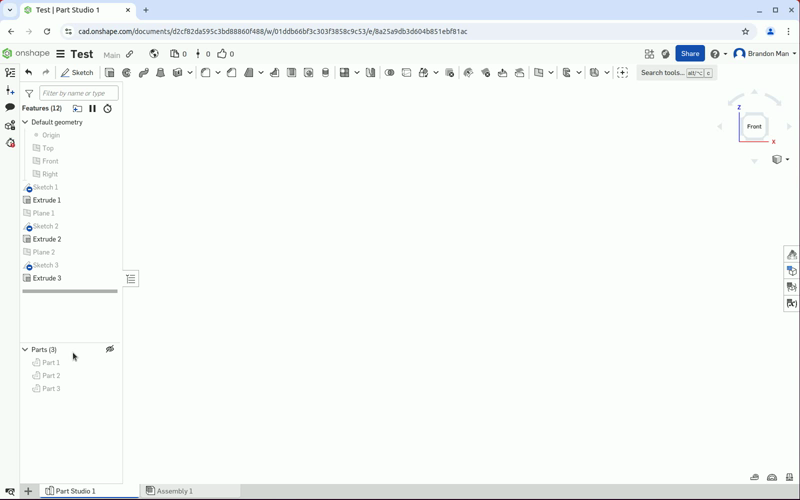
key(down)
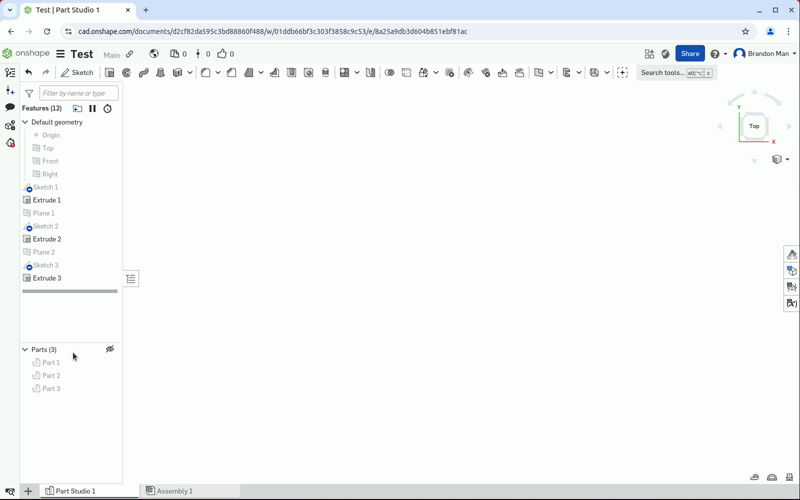
key_up(shift)
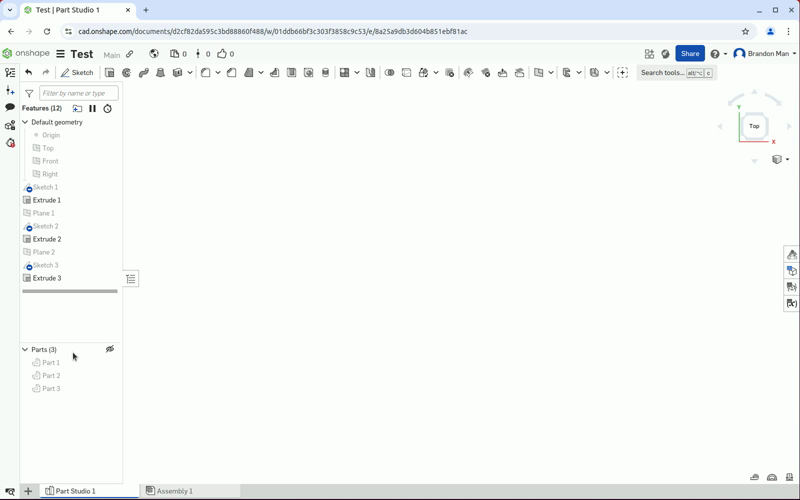
mouse_move(73, 352)
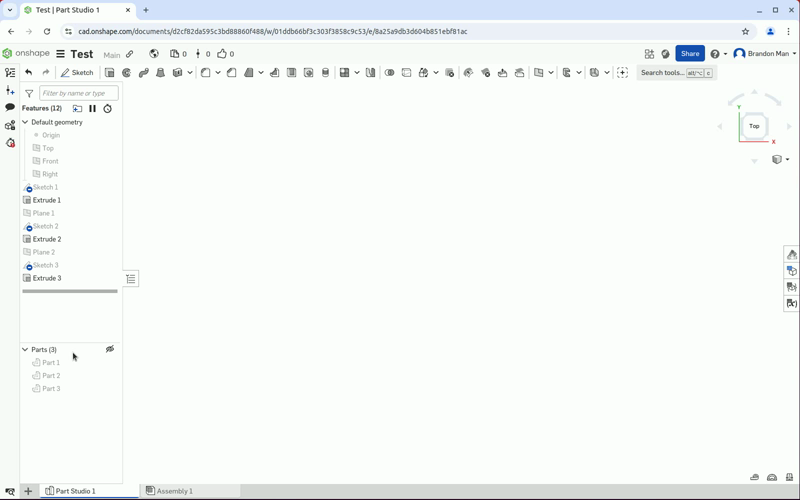
key(shift+y)
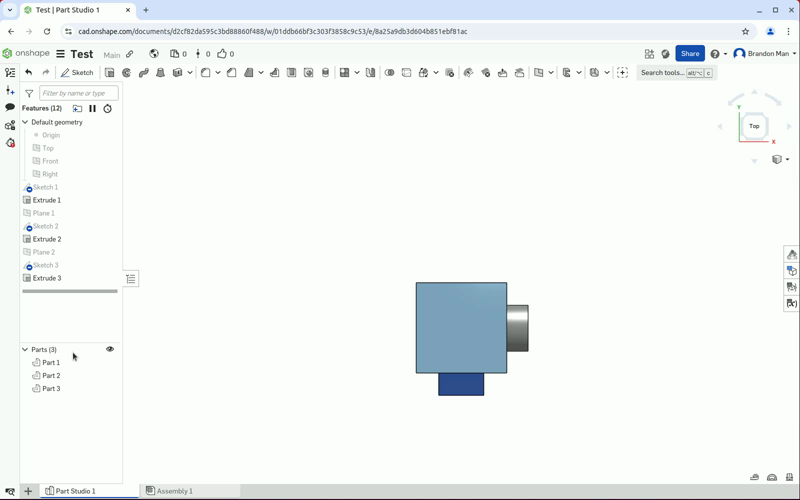
mouse_move(541, 75)
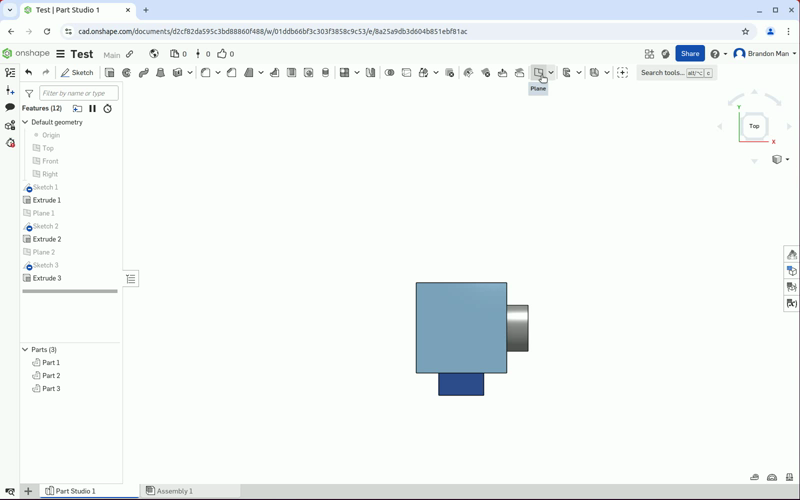
click(541, 75)
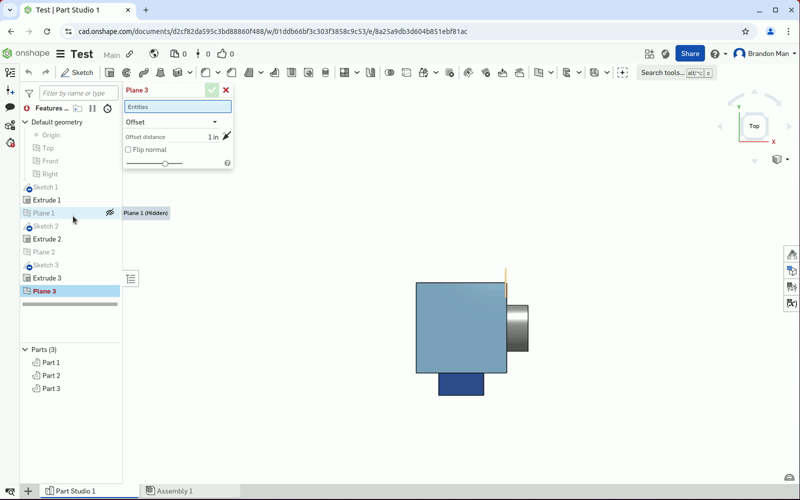
scroll(3)
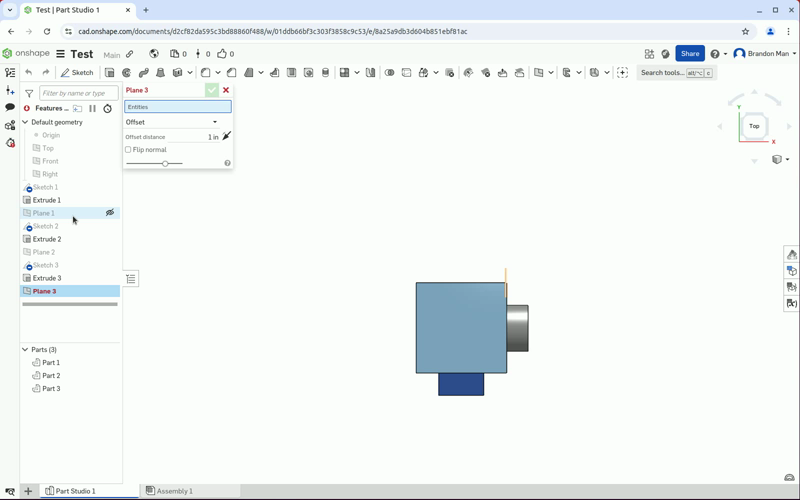
mouse_move(73, 150)
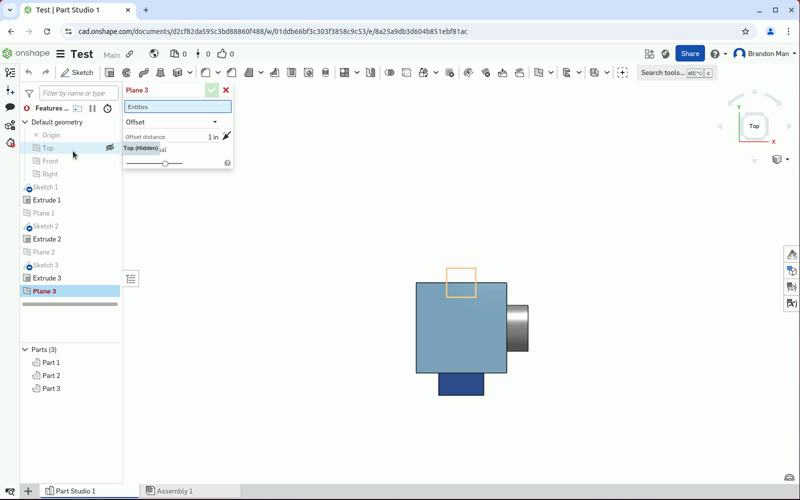
click(73, 150)
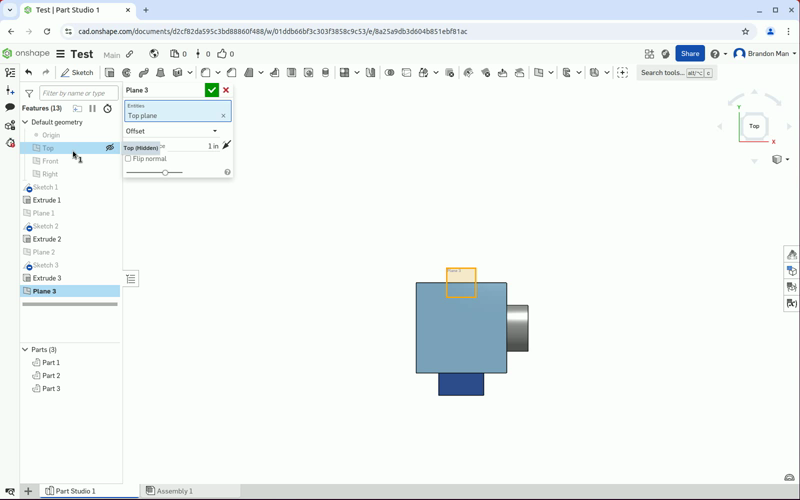
key(tab, 2)
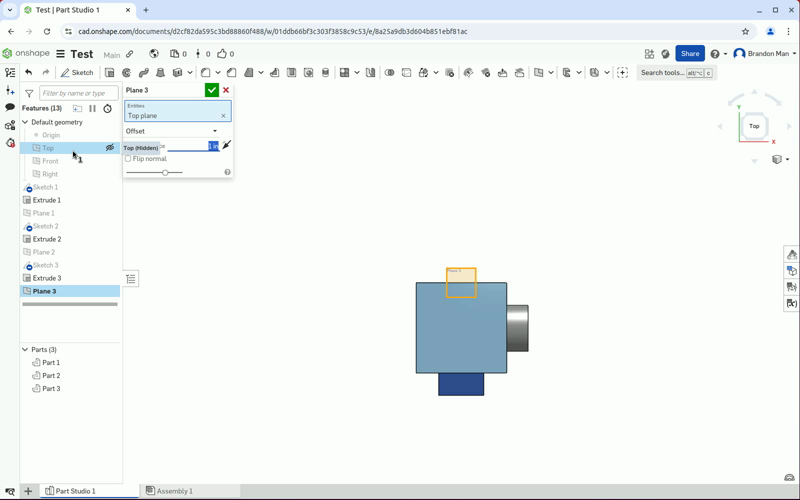
text(9.151)
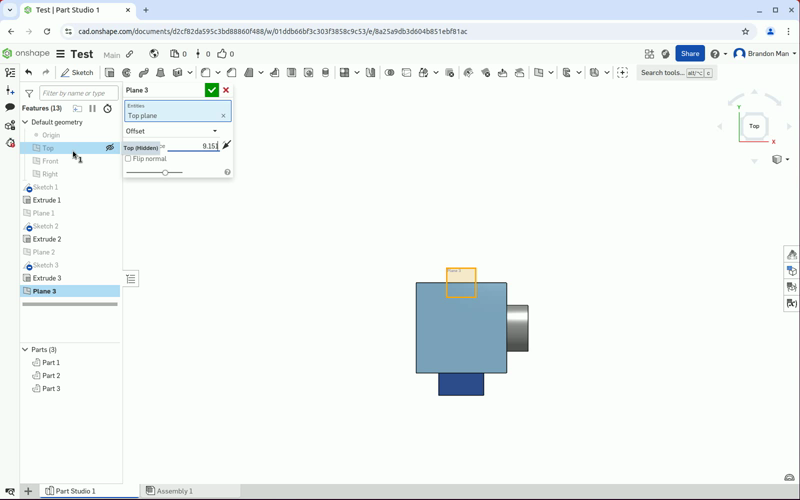
key(enter, 2)
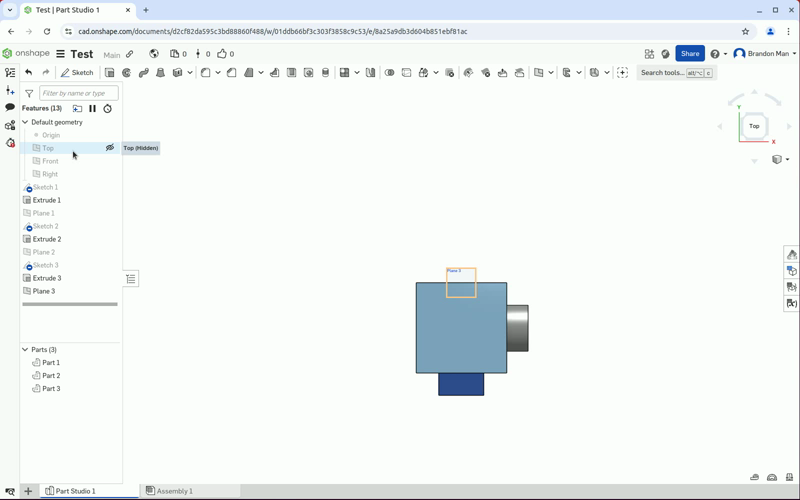
key(shift+s)
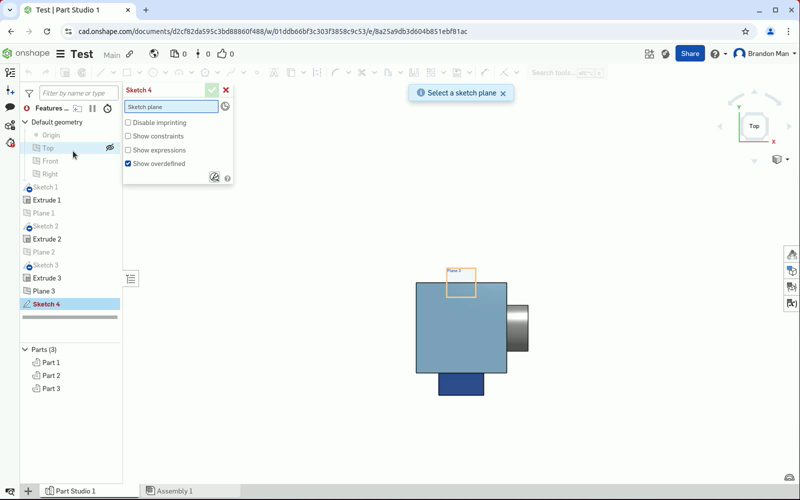
mouse_move(73, 293)
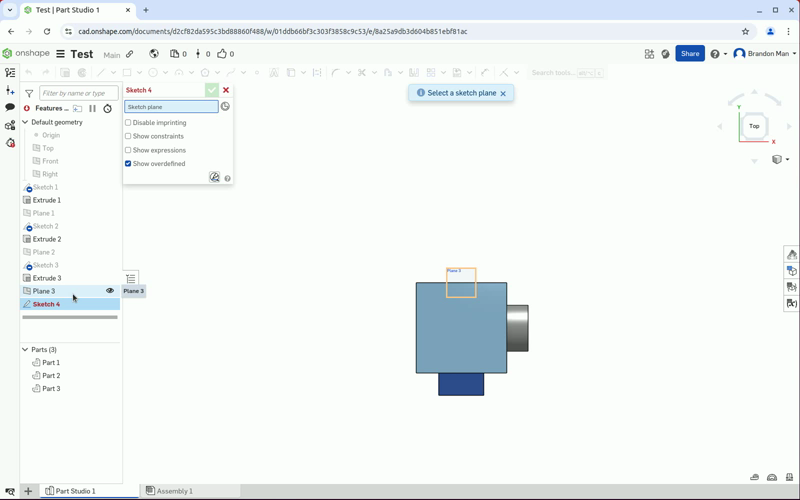
click(73, 293)
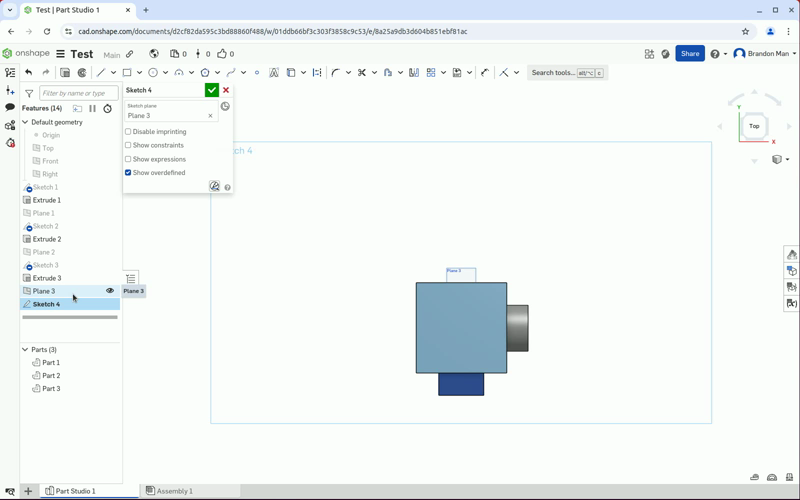
mouse_move(73, 352)
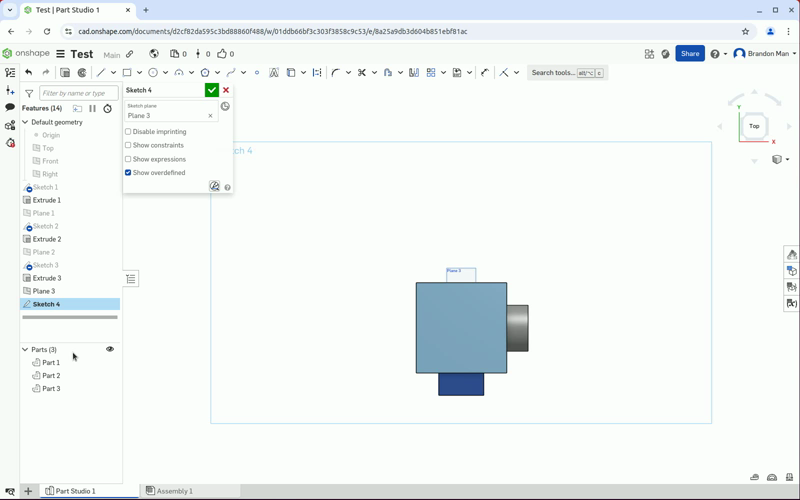
key(y)
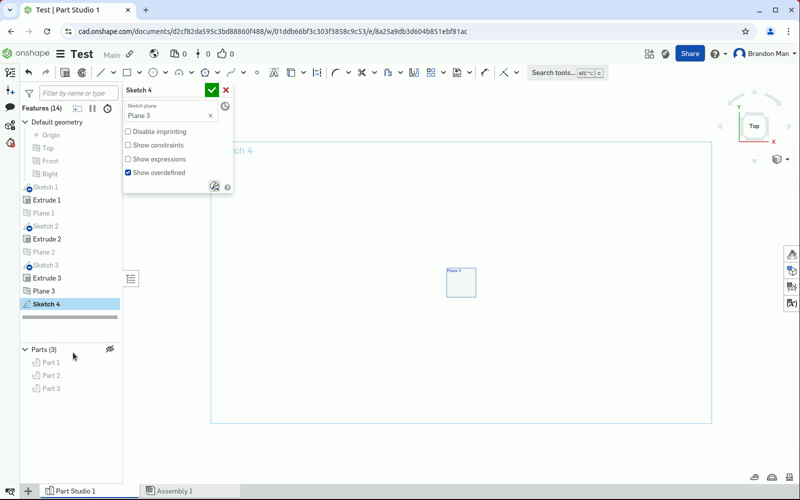
key(c)
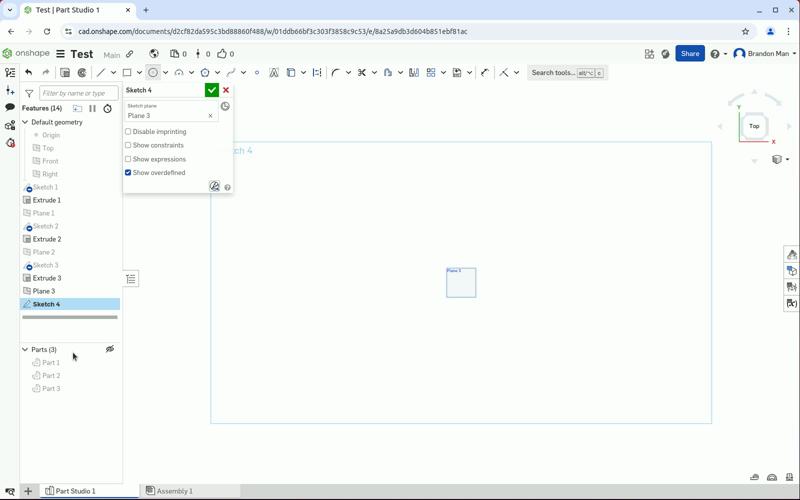
key_down(shift)
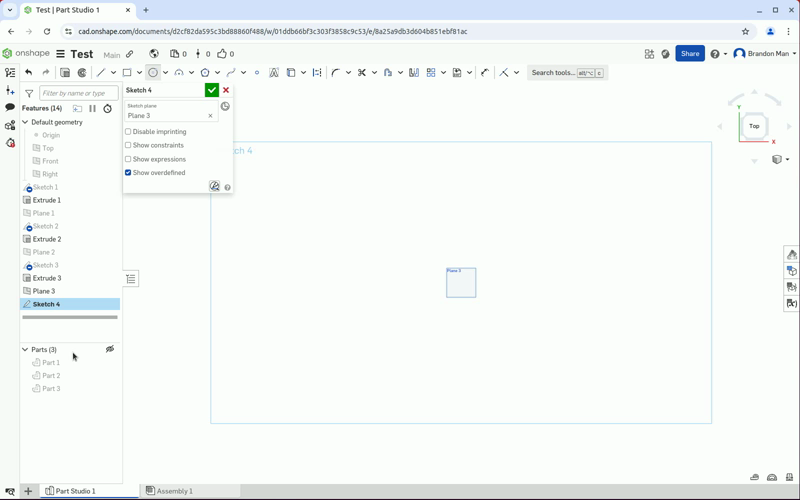
mouse_move(461, 327)
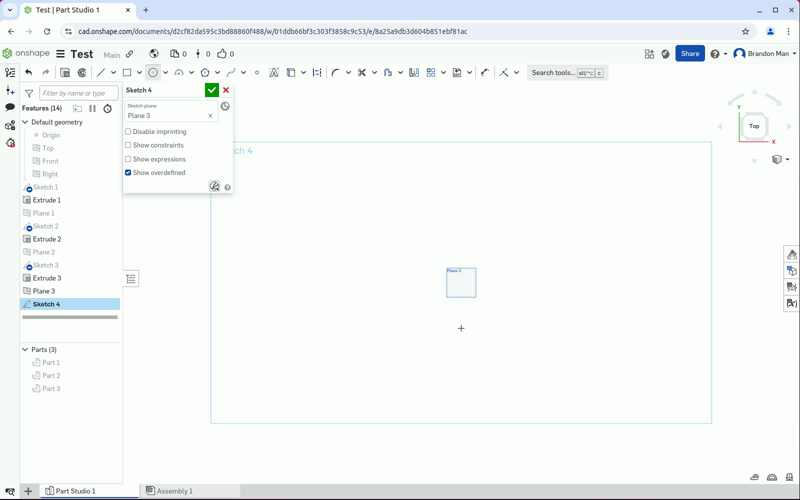
click(461, 327)
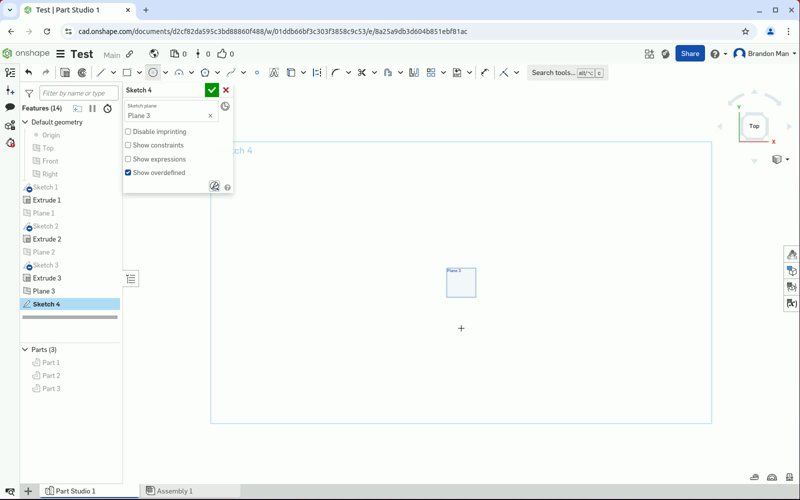
key_up(shift)
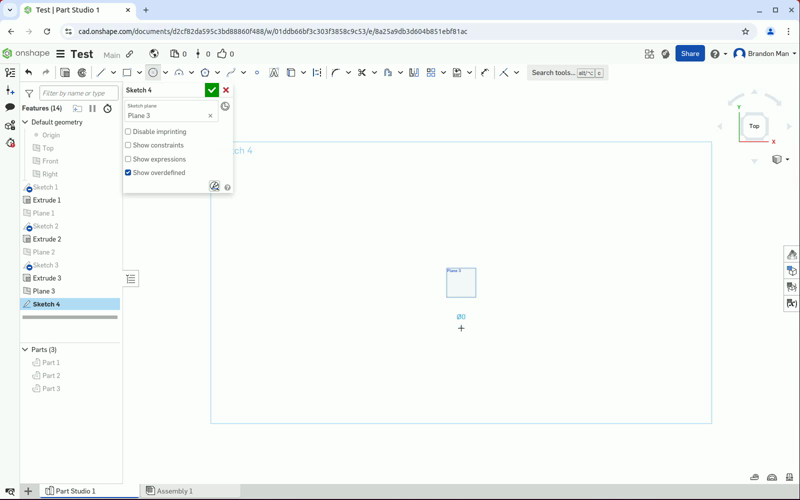
mouse_move(484, 327)
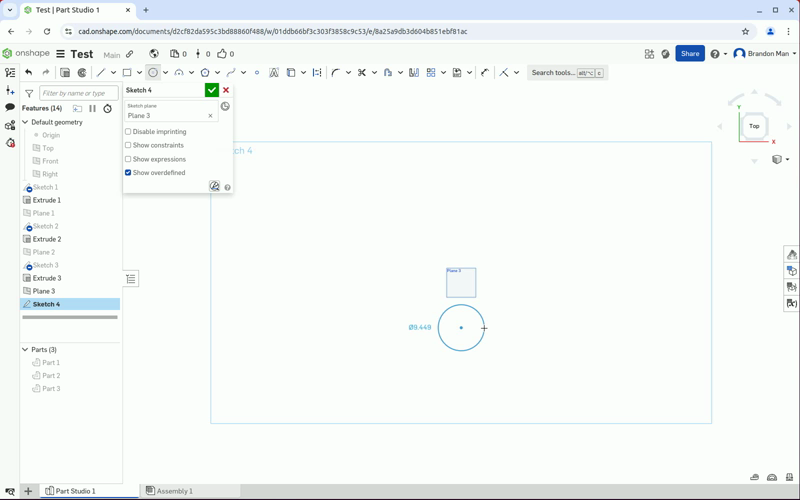
click(484, 327)
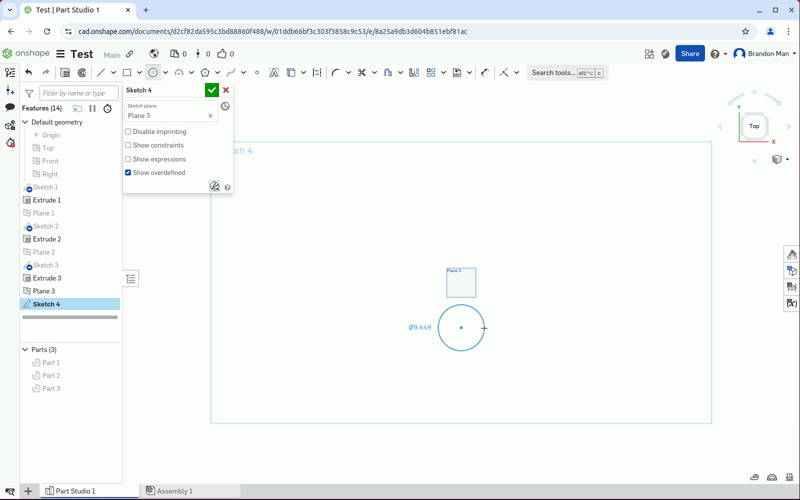
key(esc)
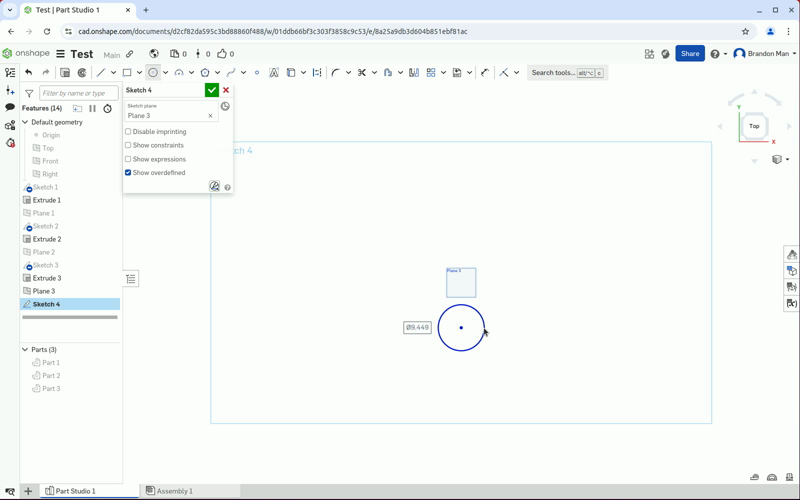
mouse_move(467, 326)
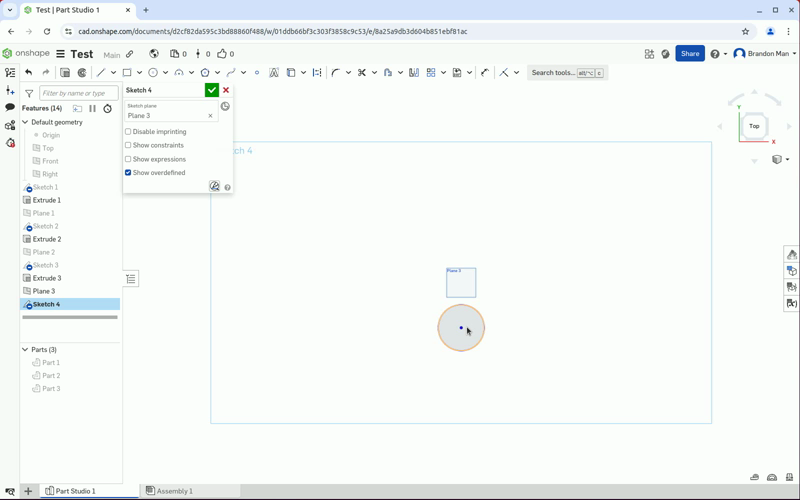
scroll(6)
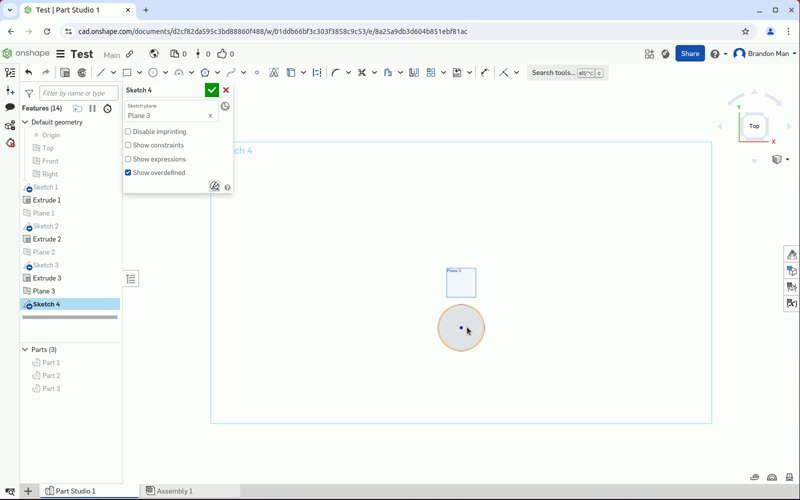
scroll(6)
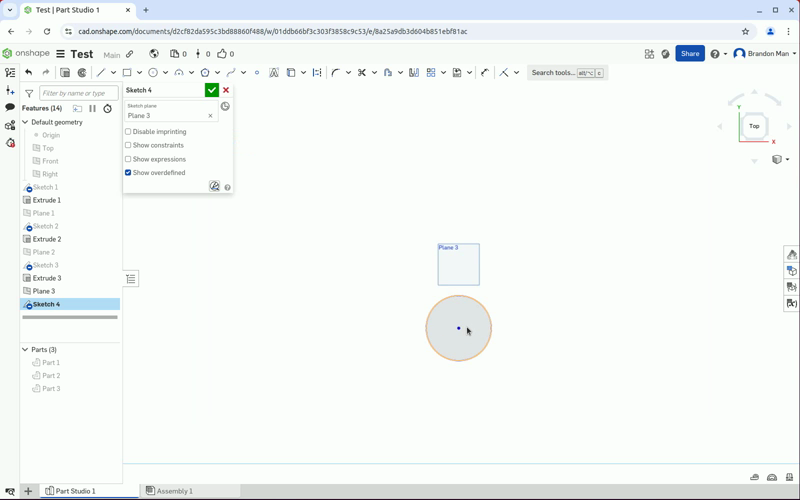
scroll(6)
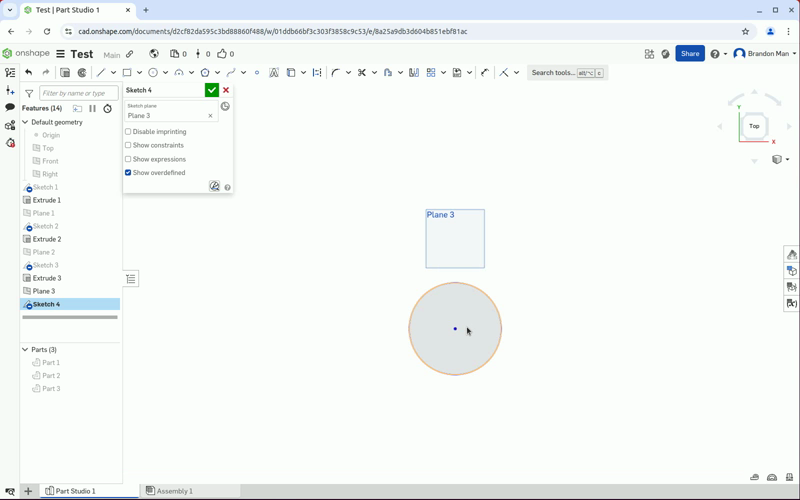
scroll(6)
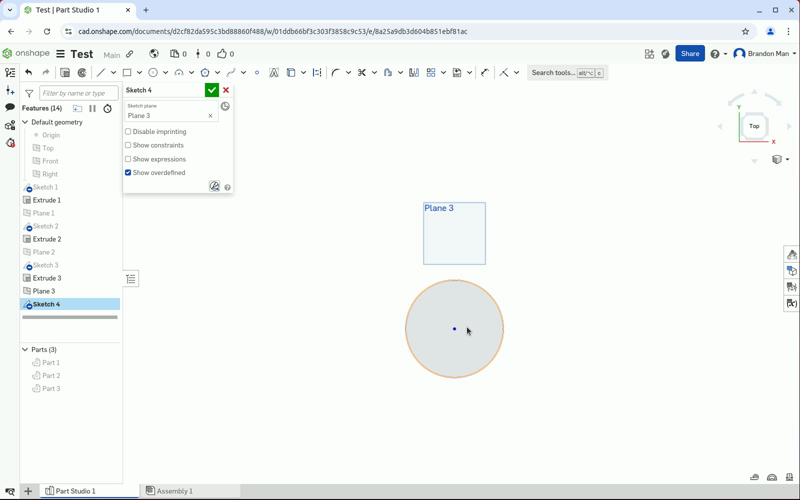
scroll(6)
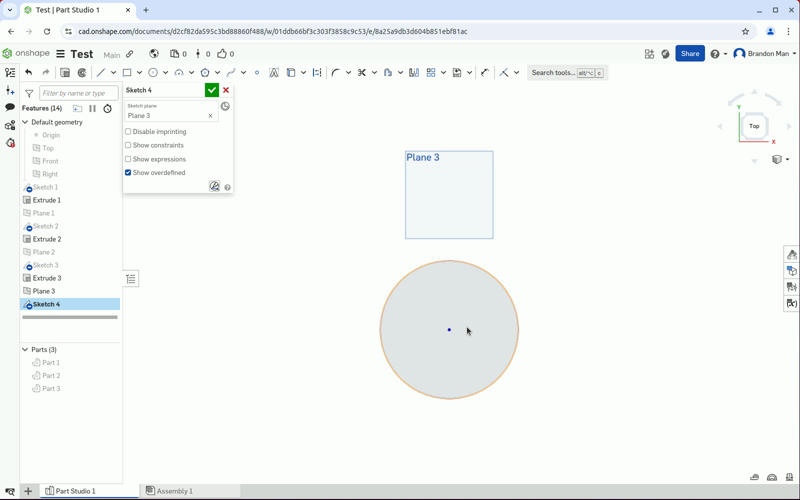
scroll(6)
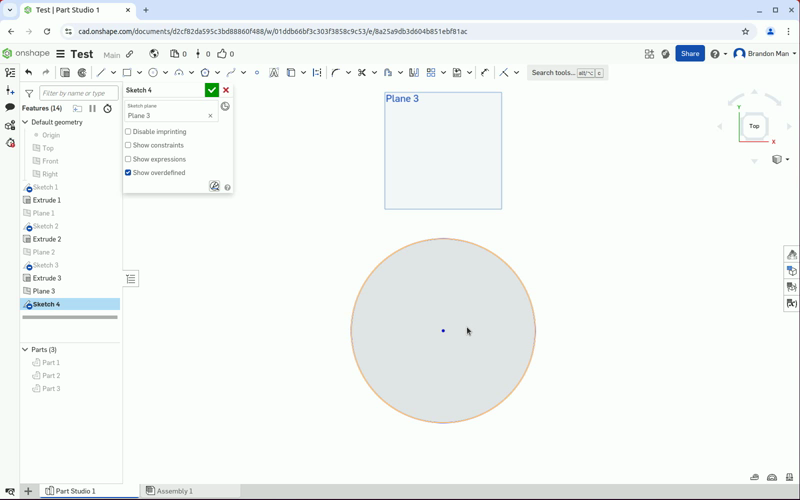
scroll(6)
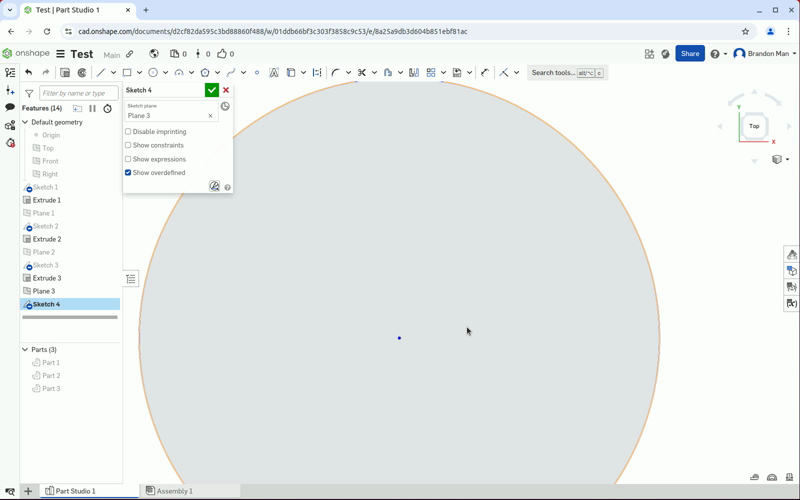
click(467, 326)
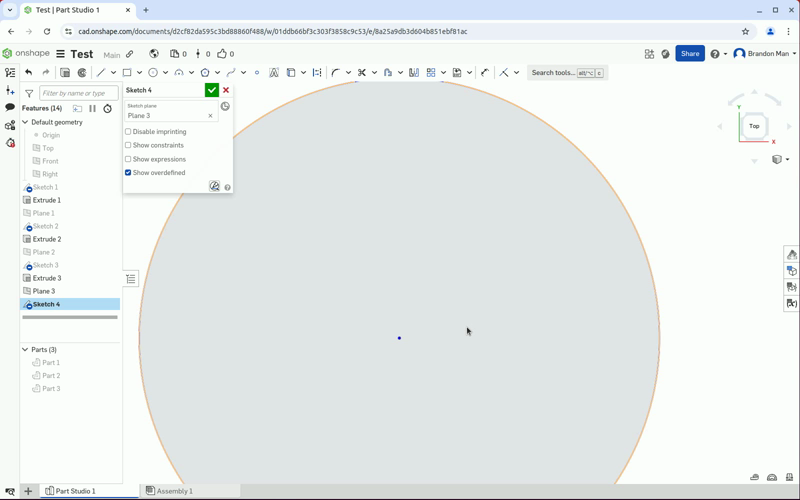
scroll(-6)
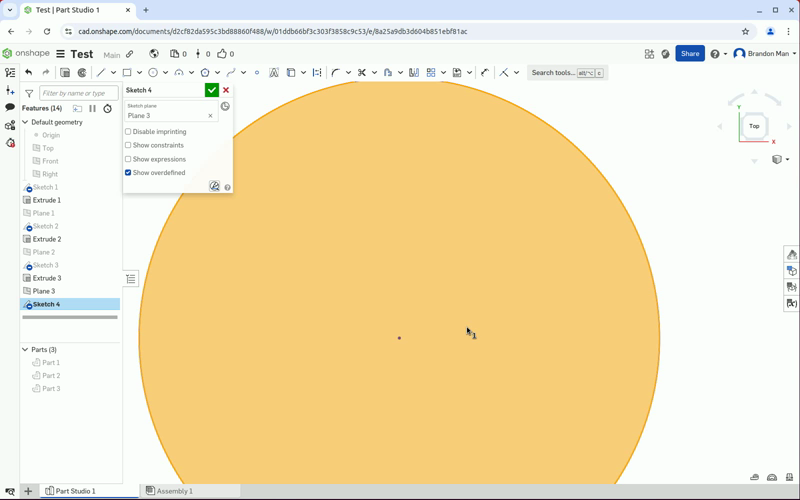
scroll(-6)
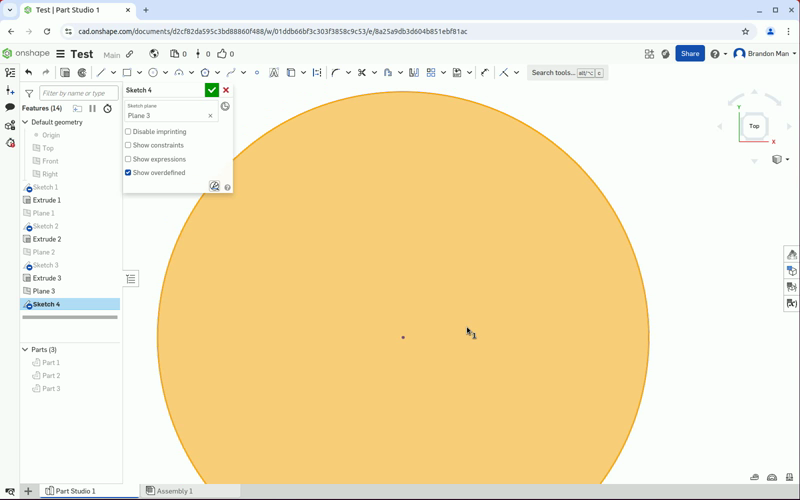
scroll(-6)
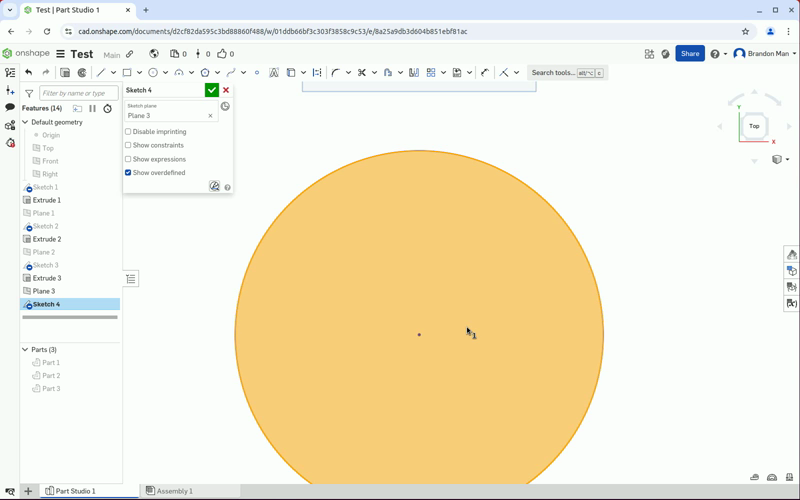
scroll(-6)
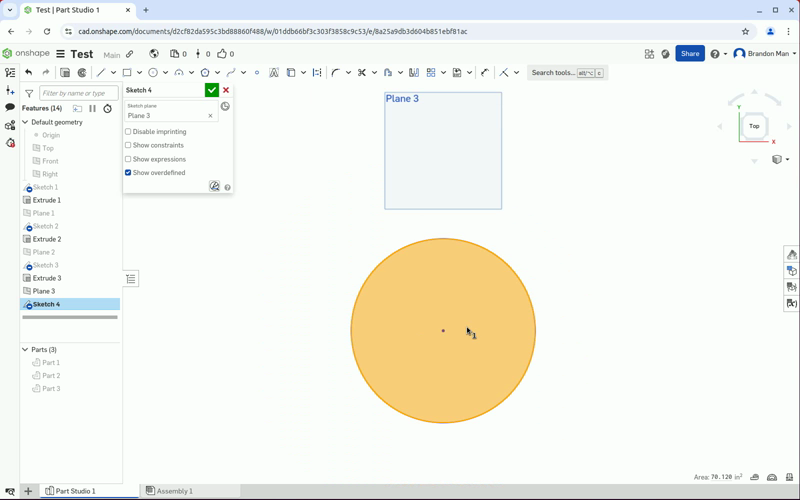
scroll(-6)
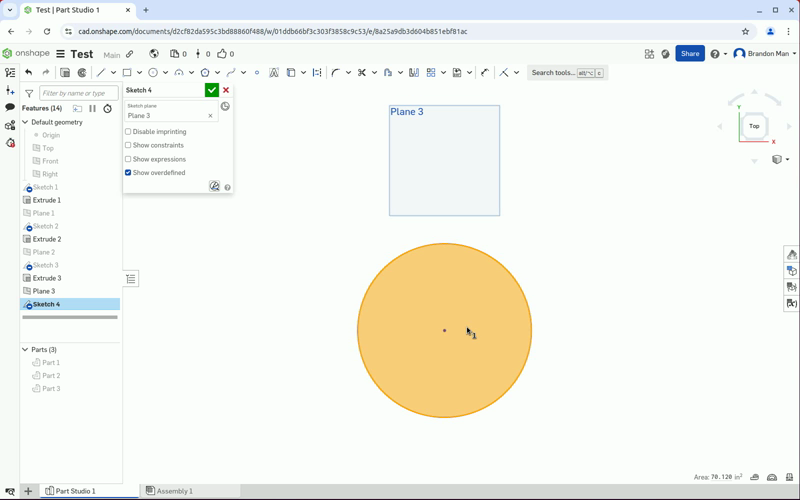
scroll(-6)
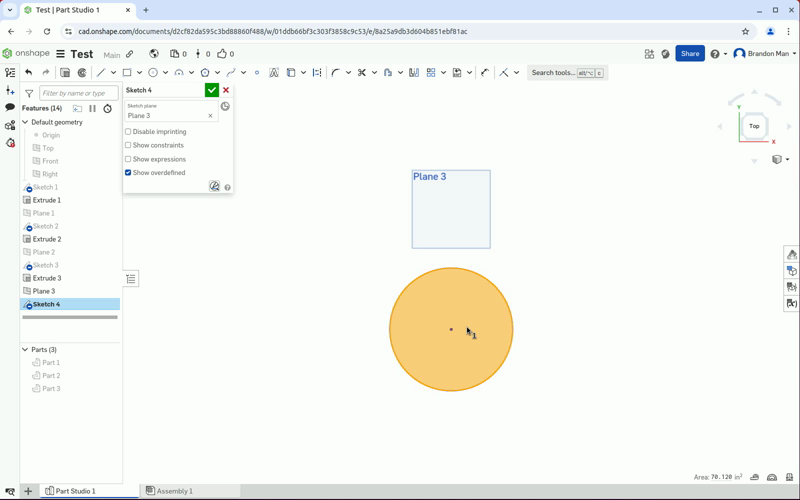
scroll(-6)
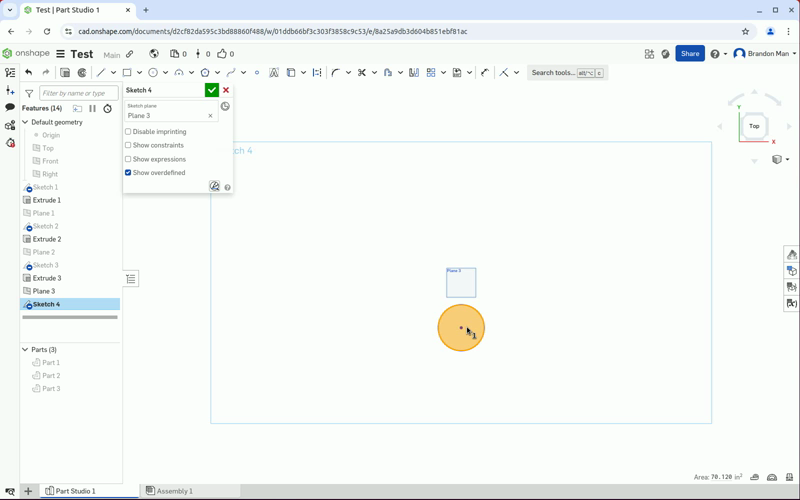
mouse_move(73, 352)
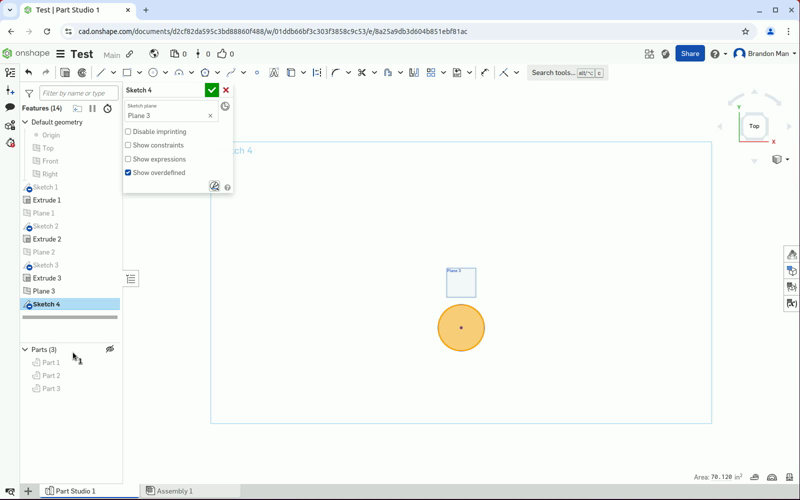
key(shift+y)
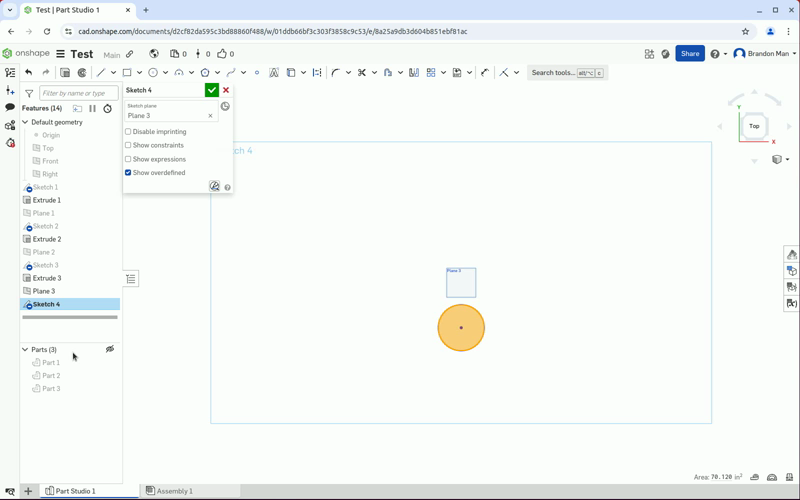
key(shift+e)
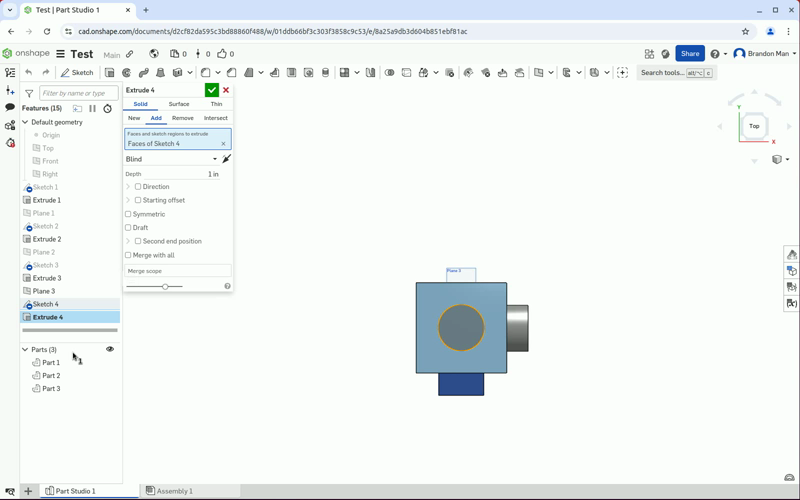
mouse_move(143, 106)
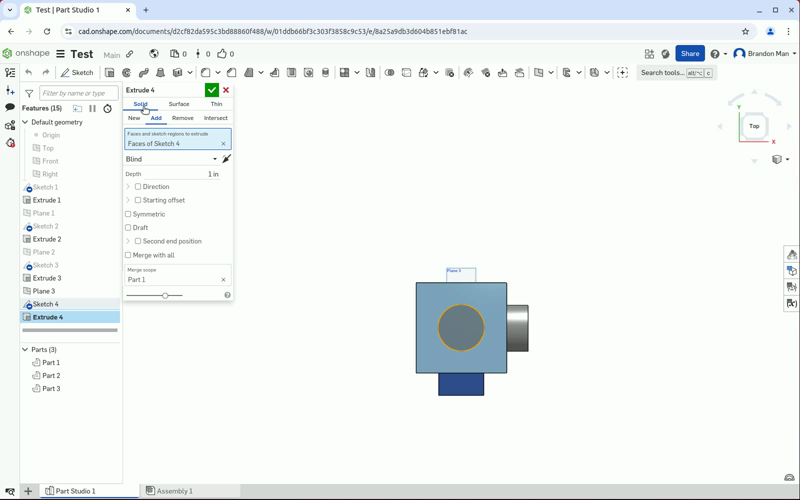
click(143, 106)
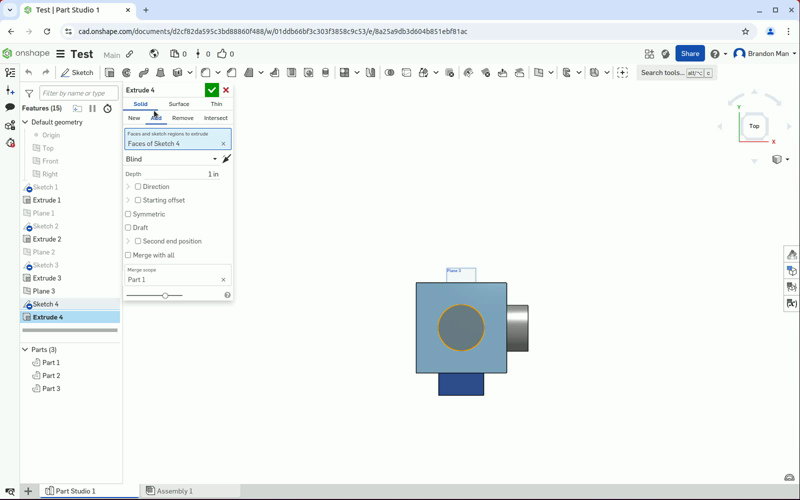
mouse_move(186, 120)
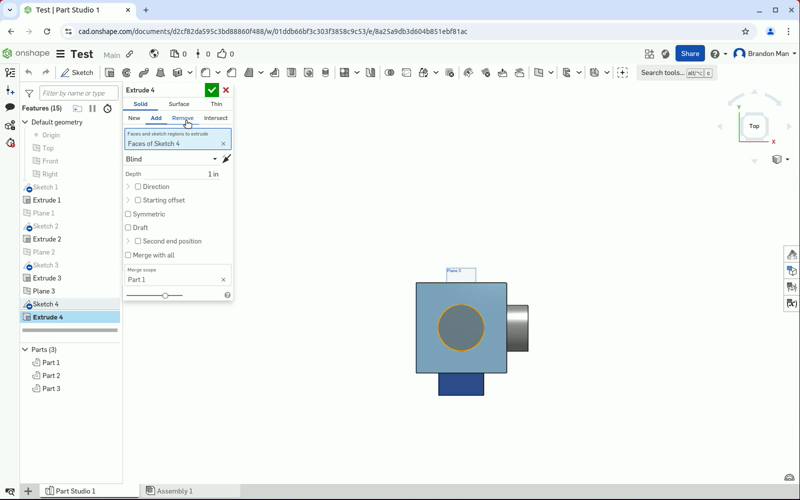
click(186, 120)
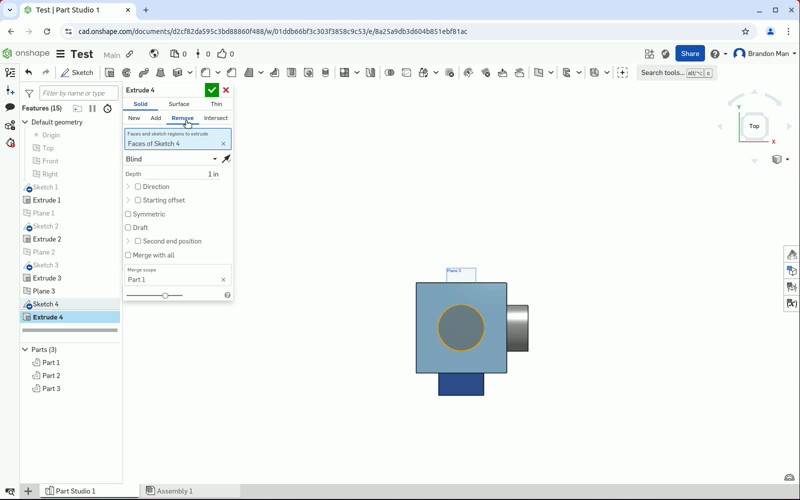
key(tab, 4)
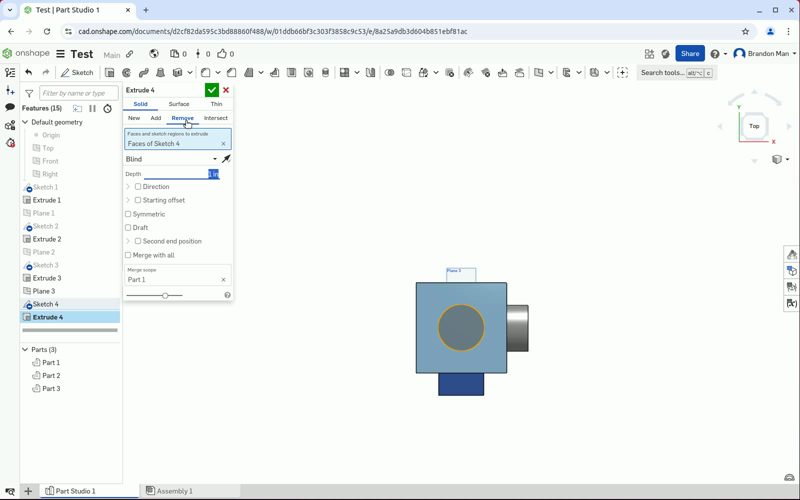
text(30.811)
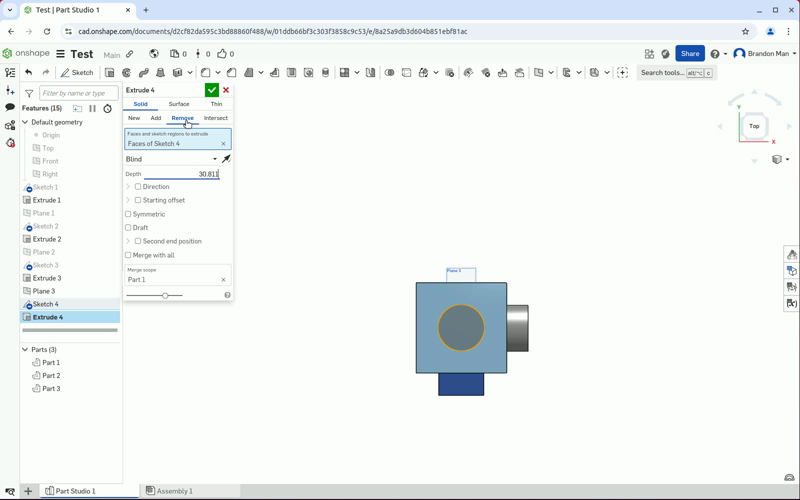
key(tab, 6)
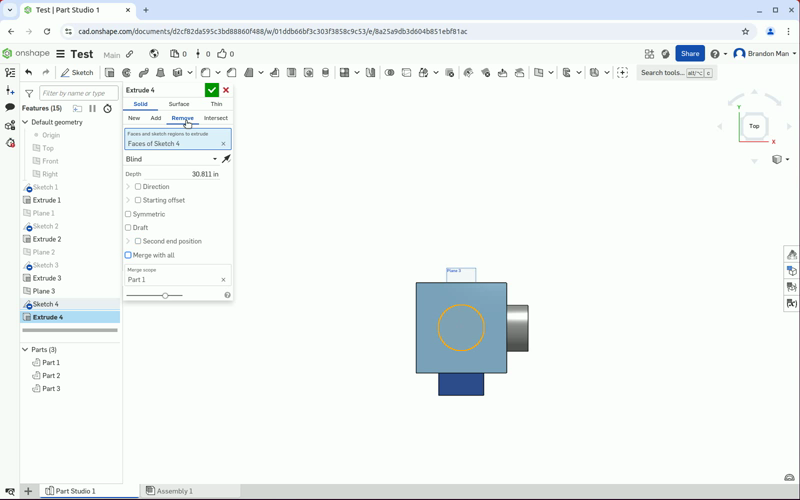
key(space)
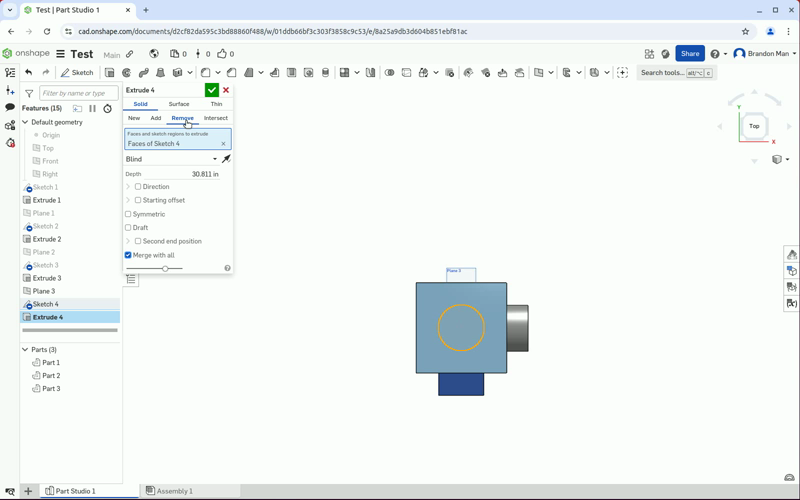
key(enter)
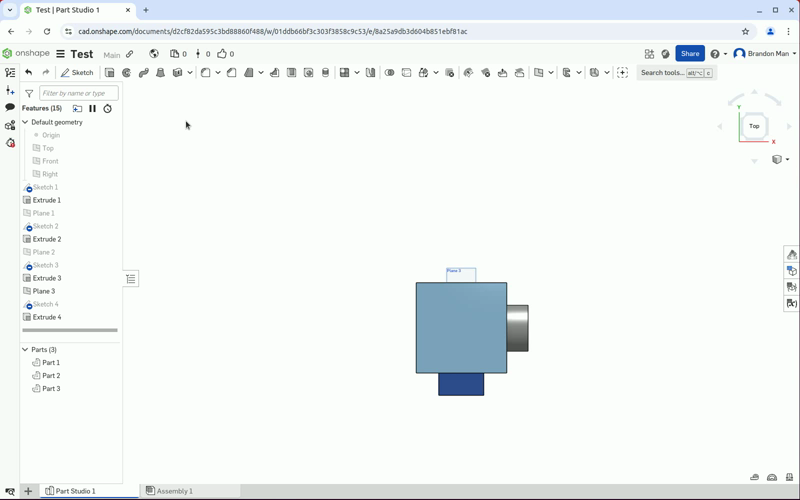
key(shift+h)
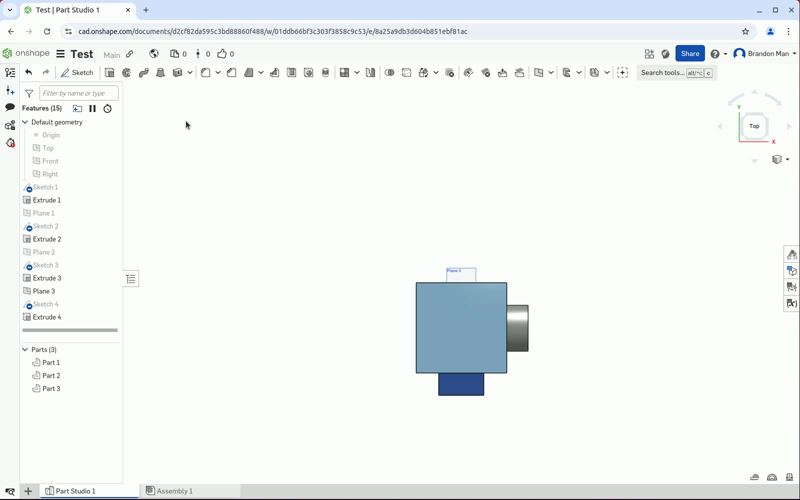
key(shift+h)
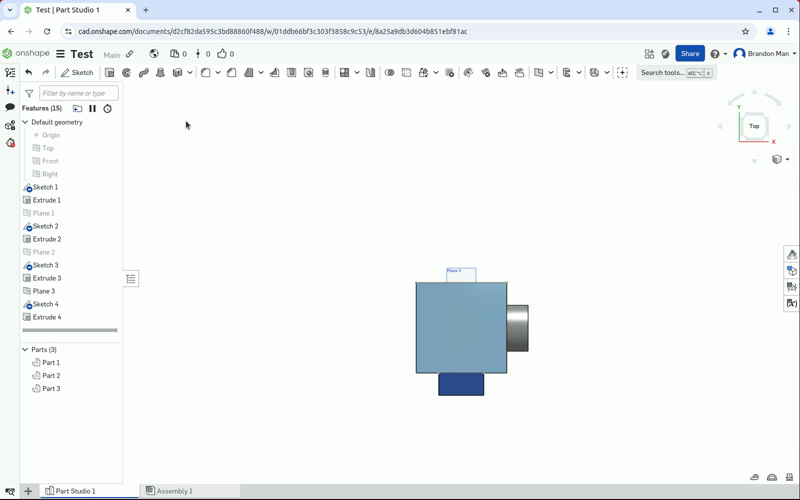
key(shift+7)
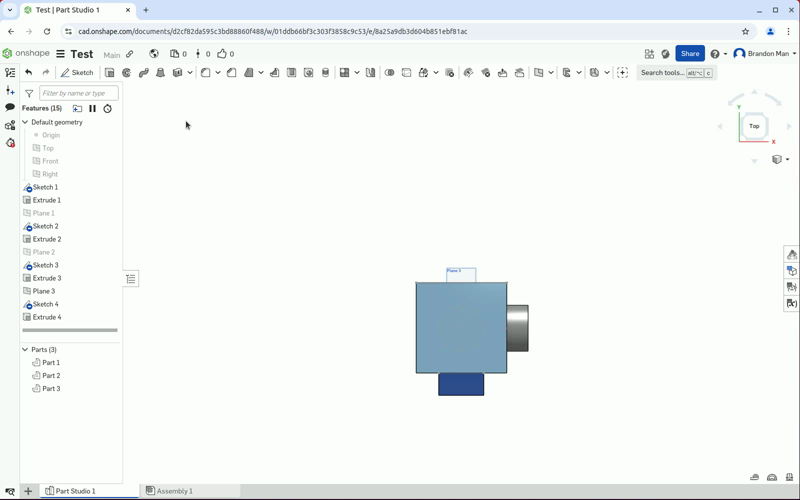
key(up, 3)
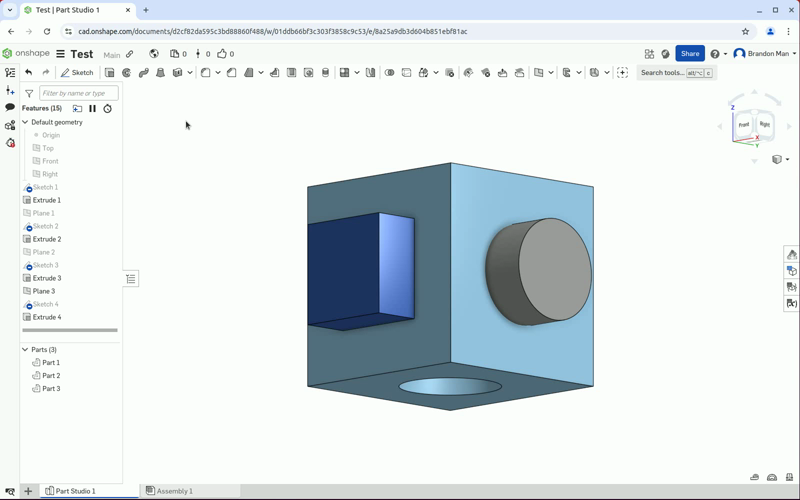
key(left, 3)
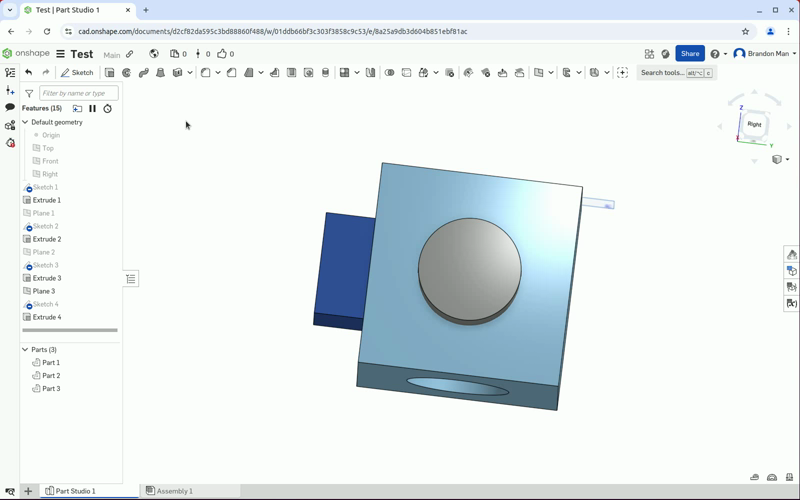
key(right, 3)
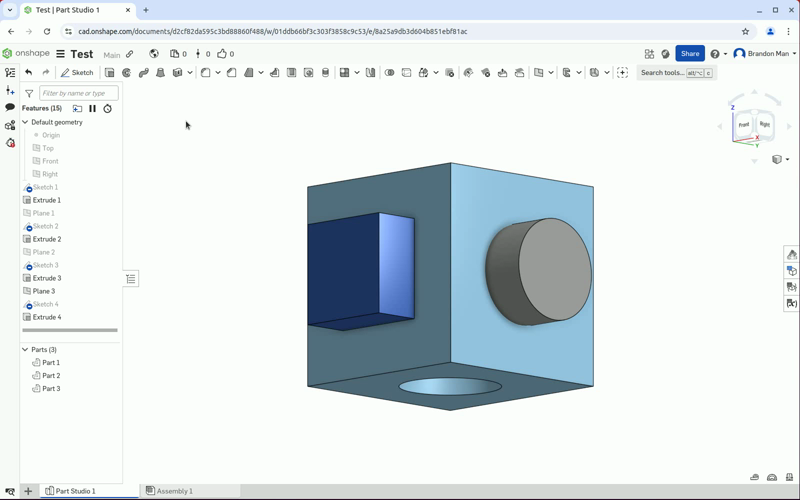
key(down, 3)
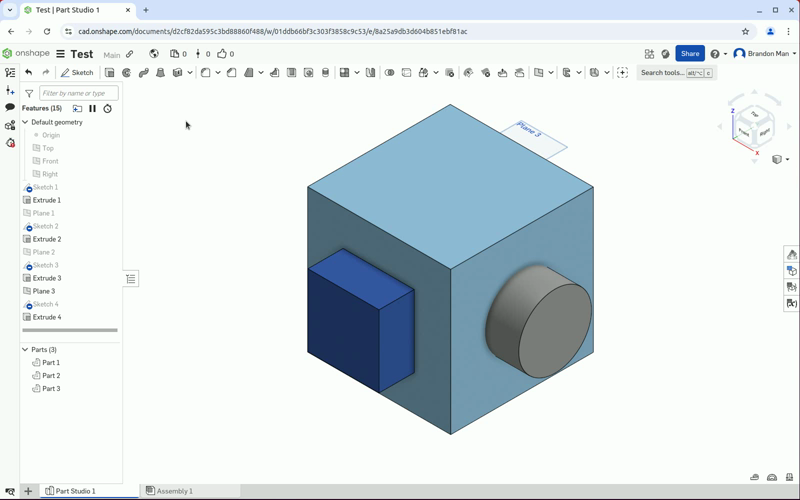
mouse_move(73, 189)
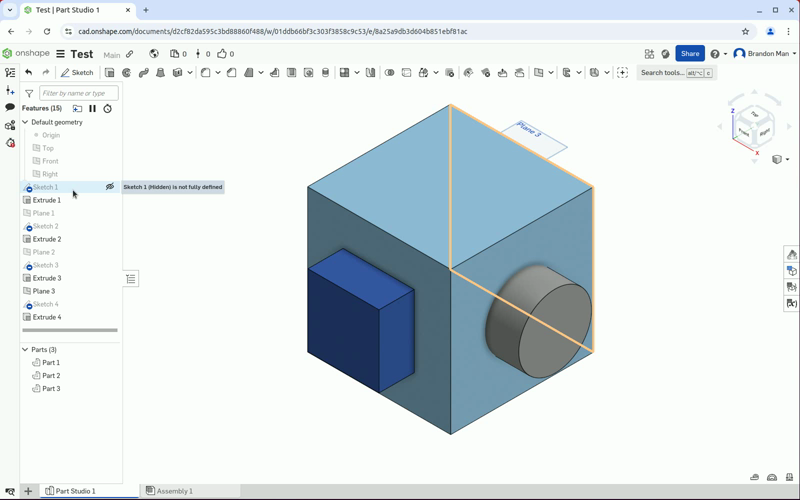
click(73, 189)